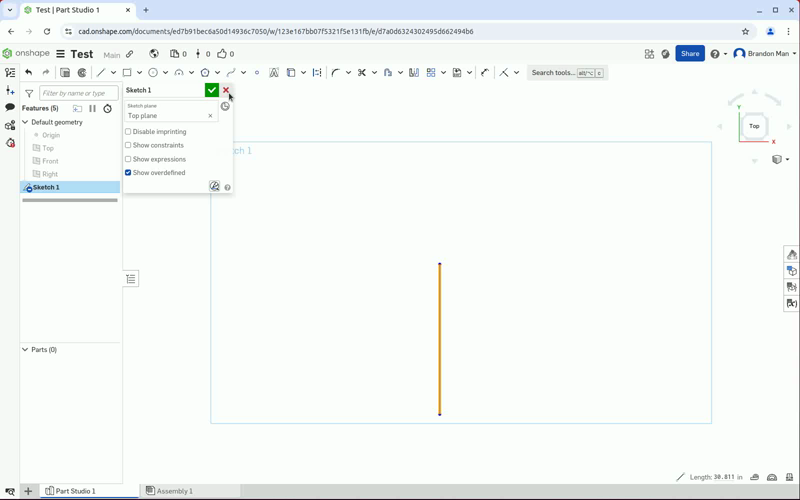
key(shift+h)
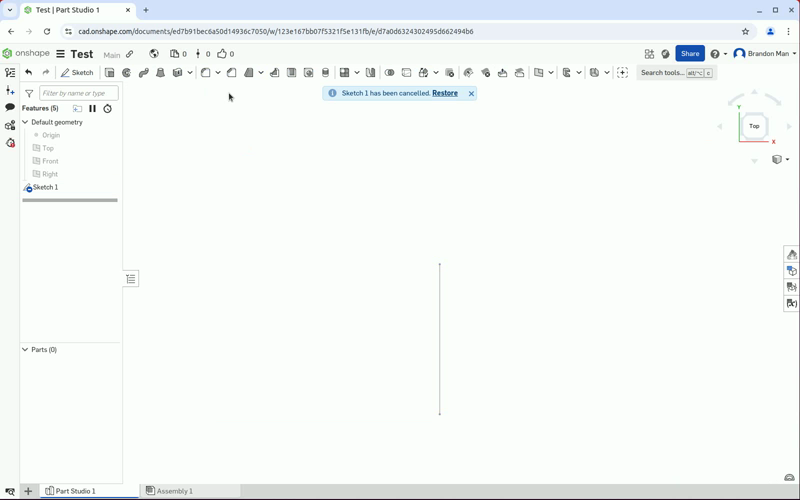
key(shift+s)
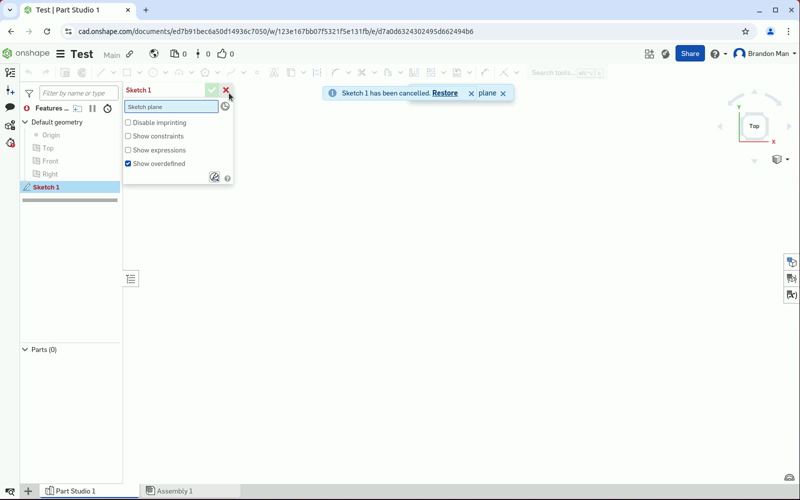
mouse_move(73, 150)
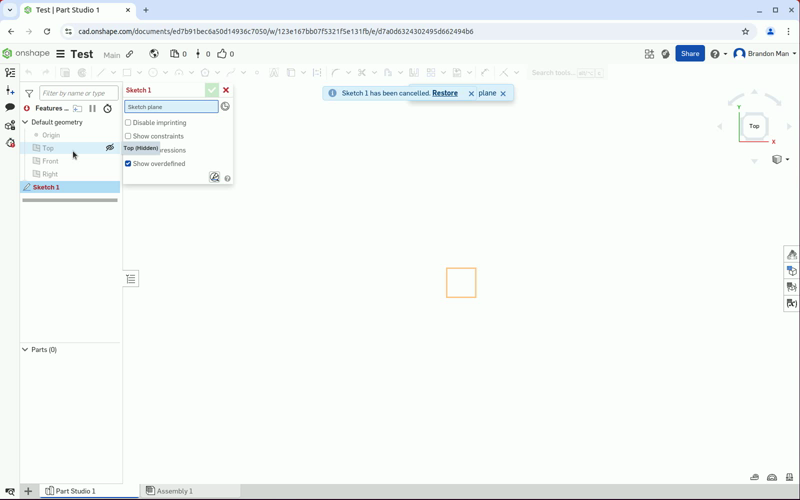
click(73, 150)
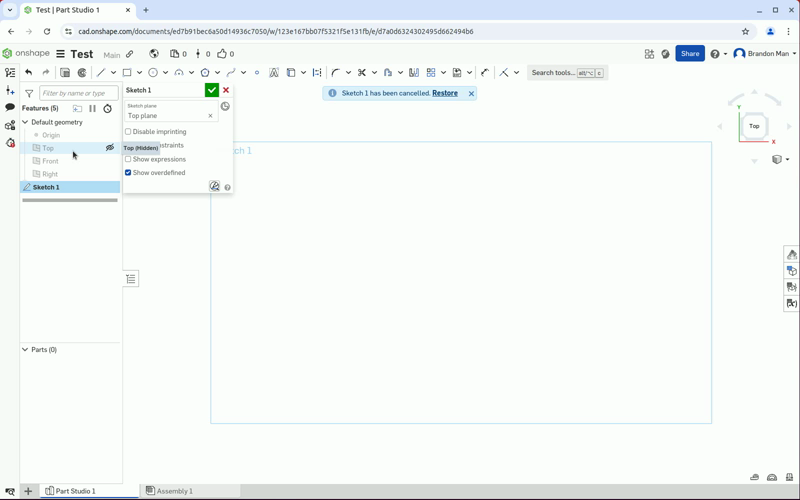
mouse_move(73, 352)
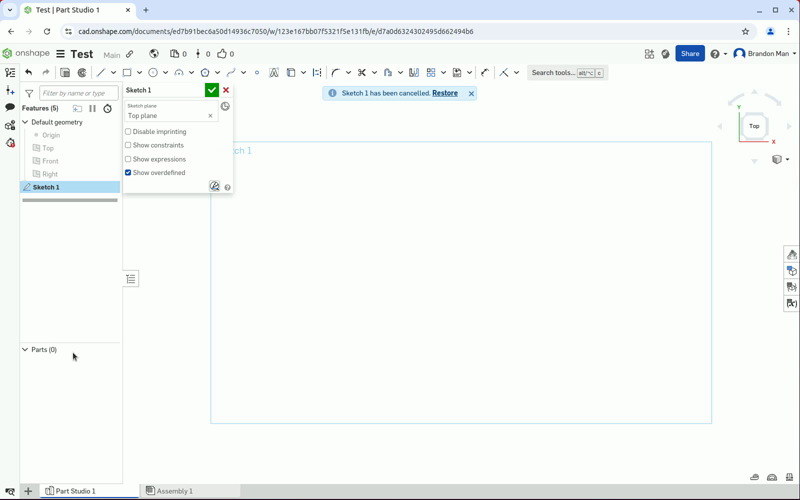
key(y)
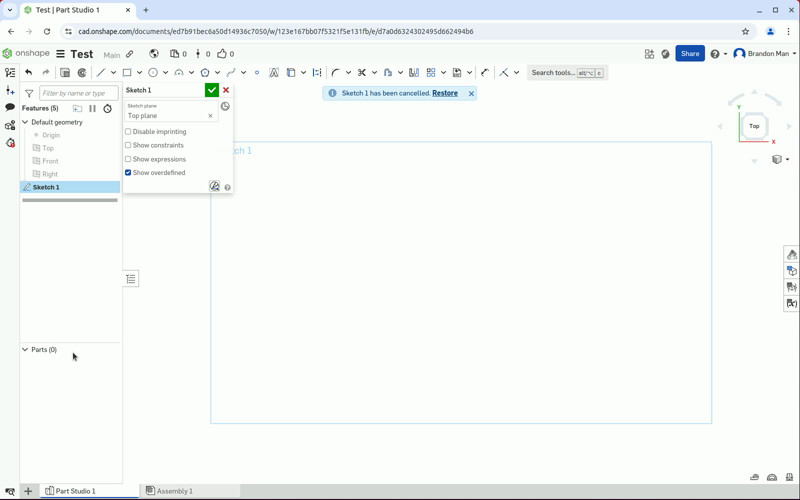
key(l)
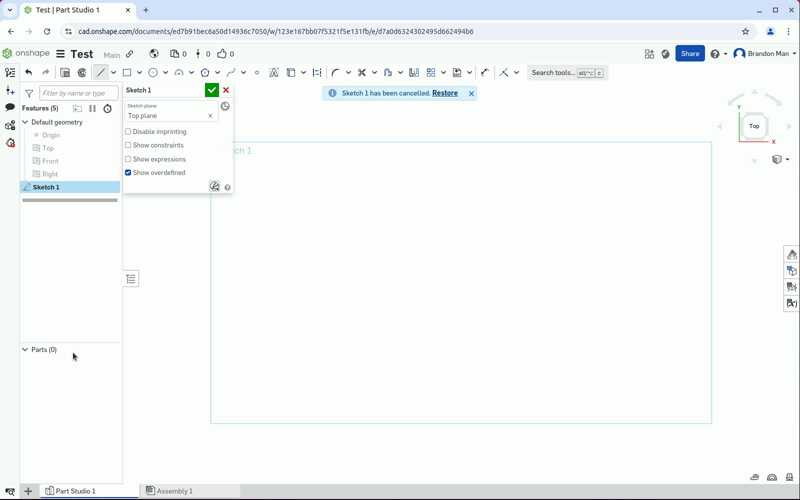
key_down(shift)
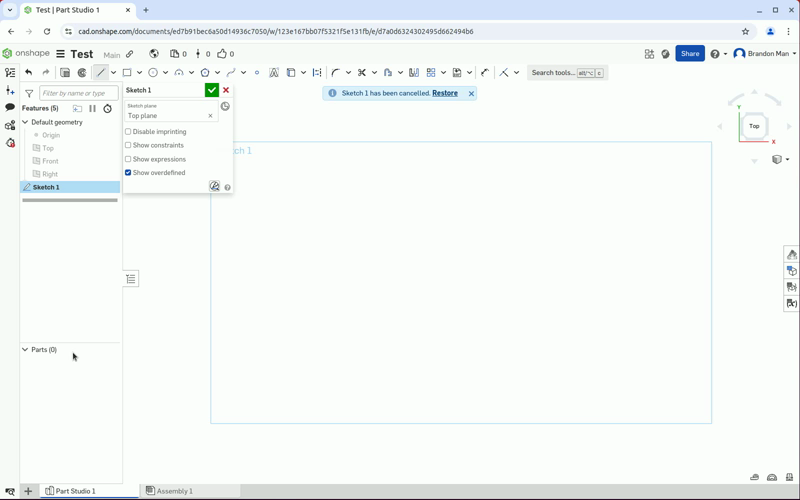
mouse_move(366, 353)
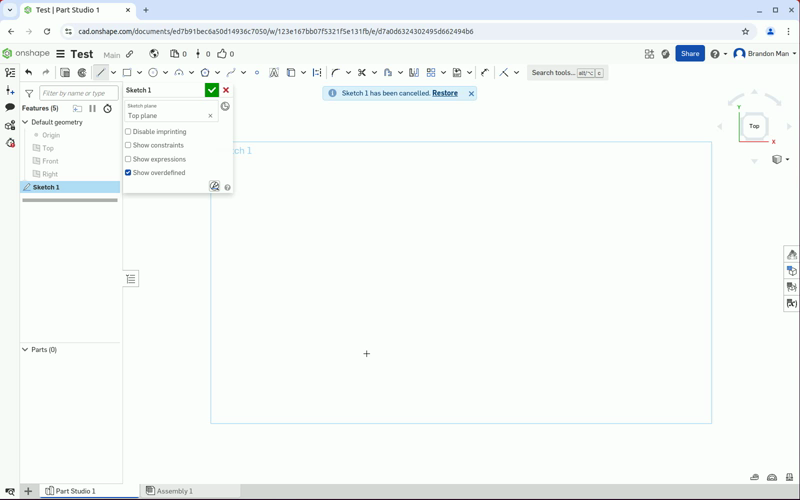
click(366, 353)
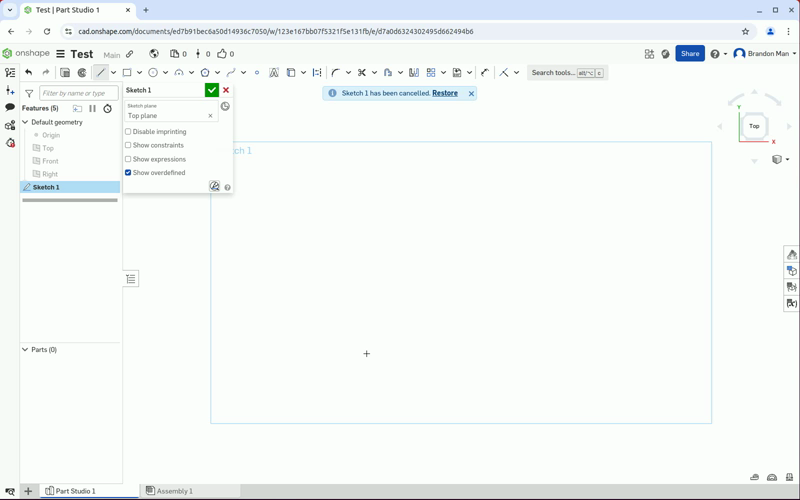
key_up(shift)
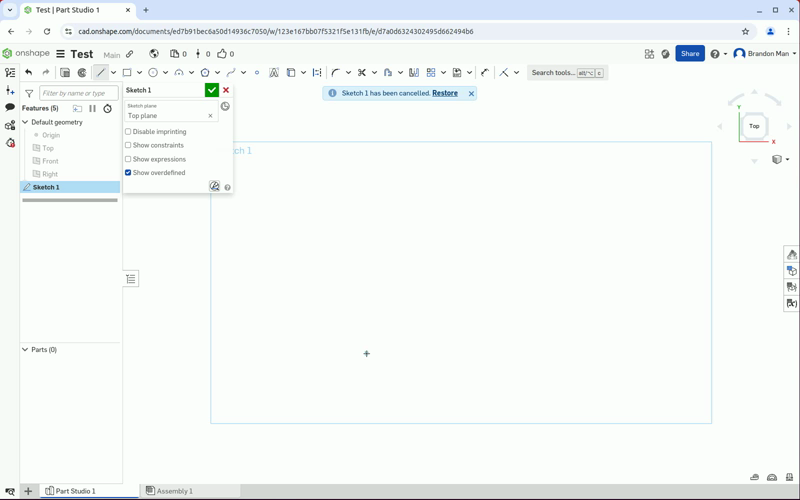
key_down(shift)
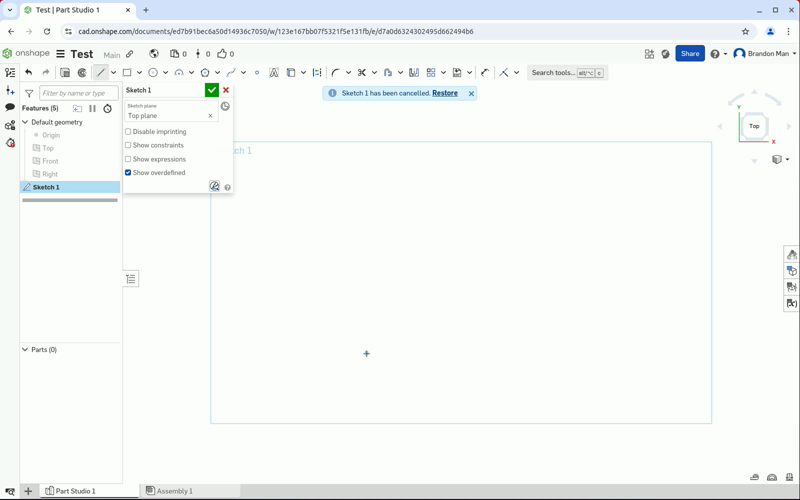
mouse_move(553, 353)
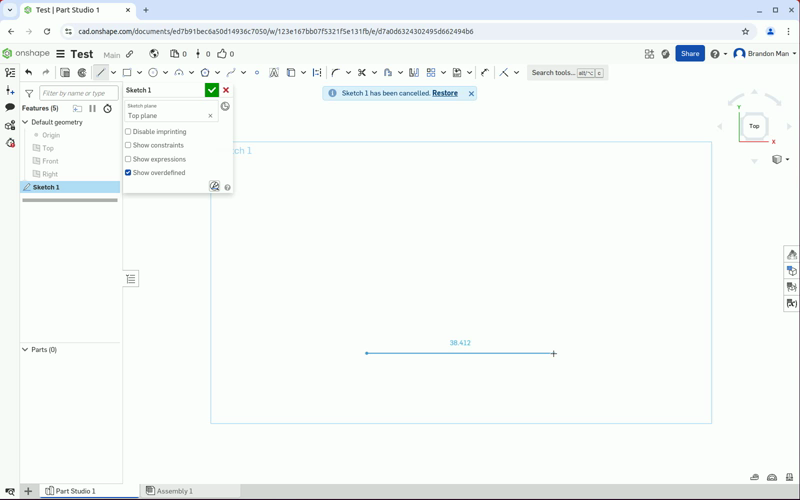
click(553, 353)
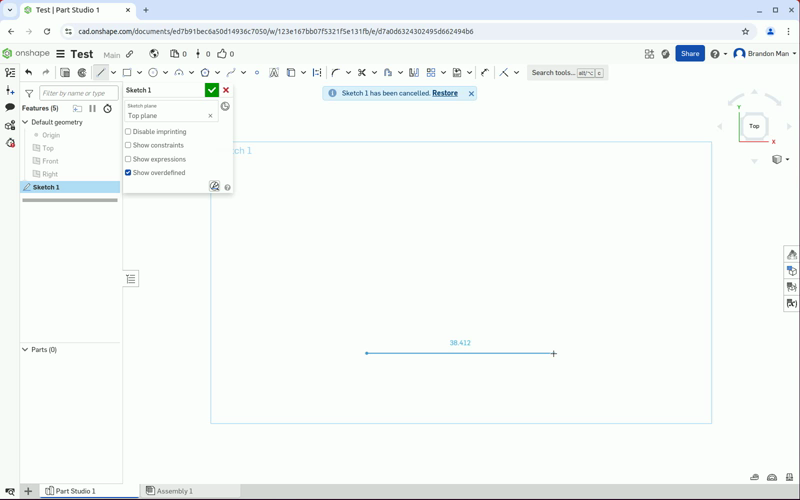
key_up(shift)
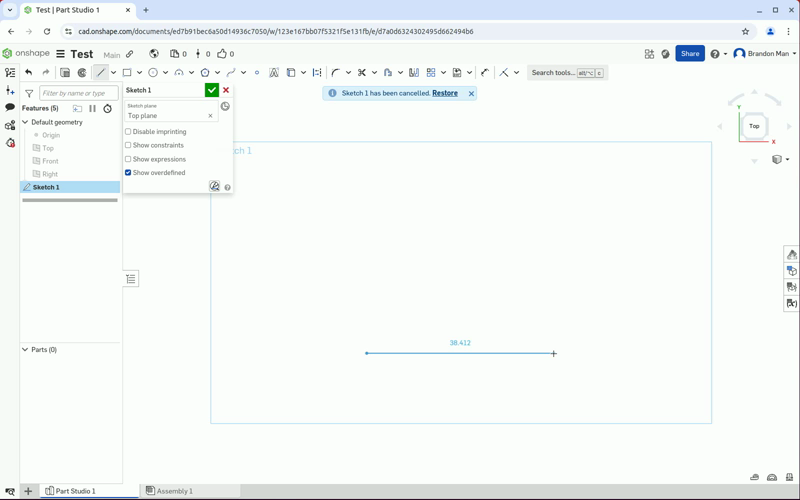
key_down(shift)
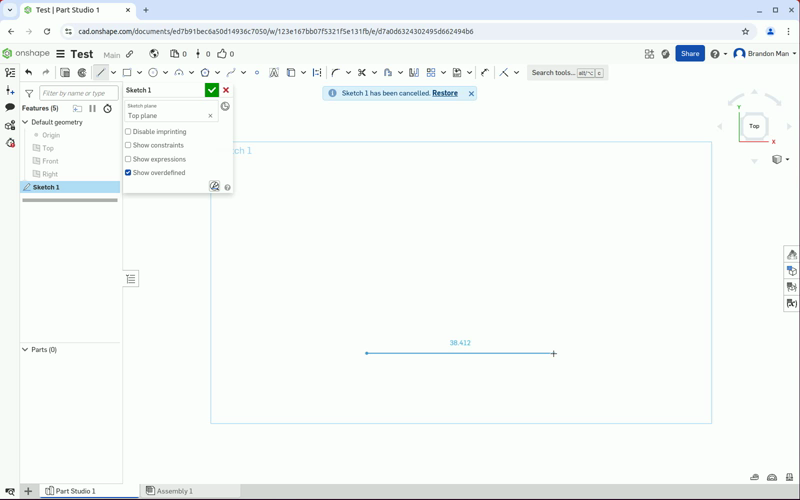
mouse_move(553, 213)
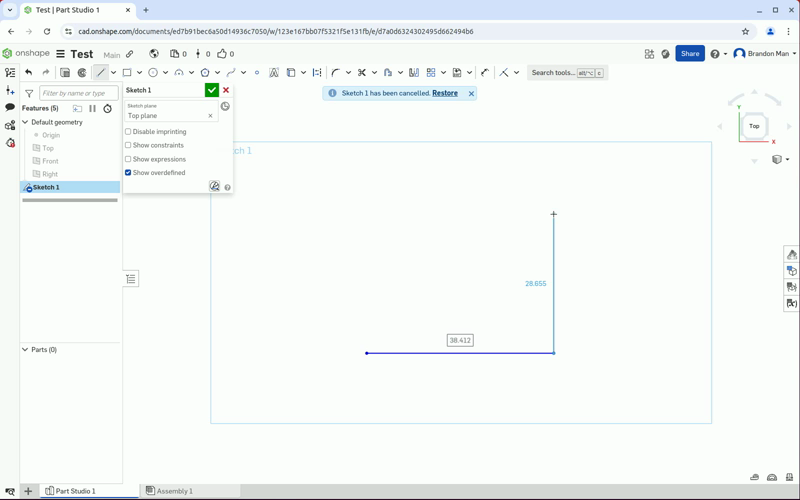
click(553, 213)
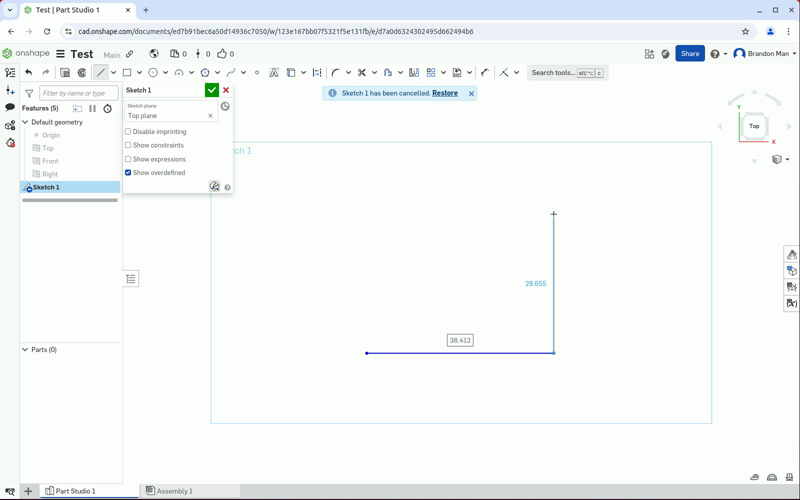
key_up(shift)
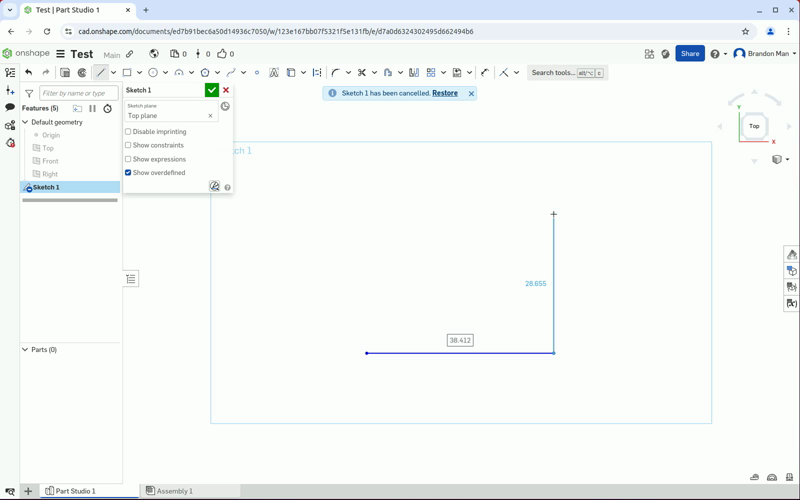
key_down(shift)
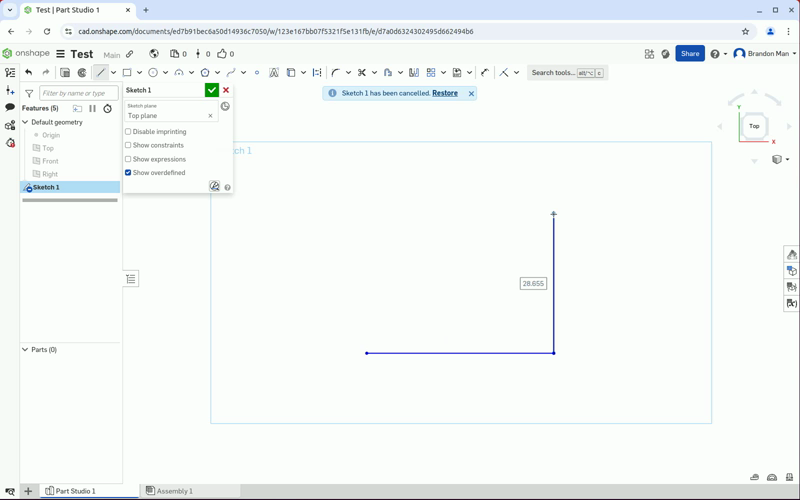
mouse_move(366, 213)
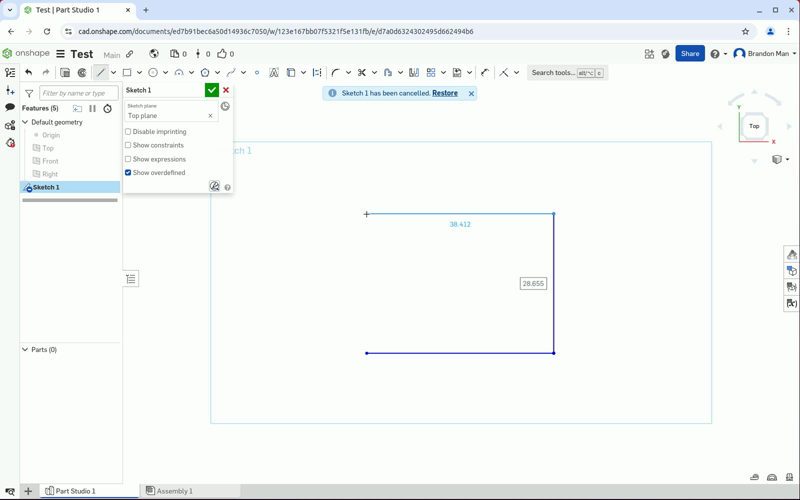
click(366, 213)
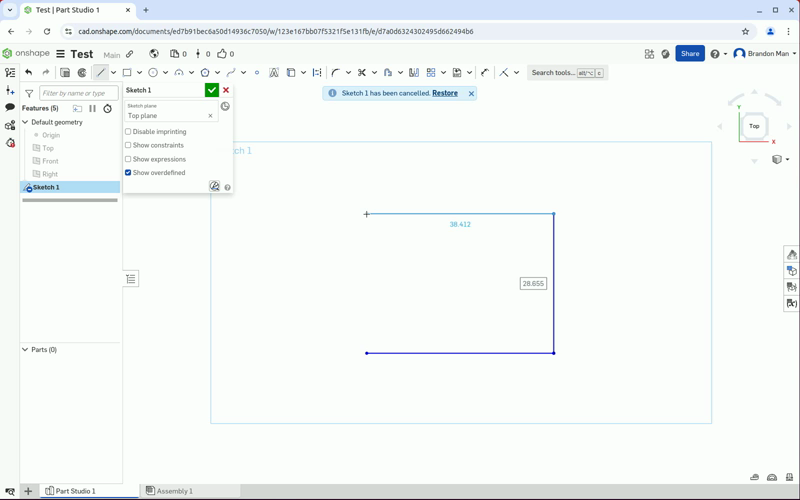
key_up(shift)
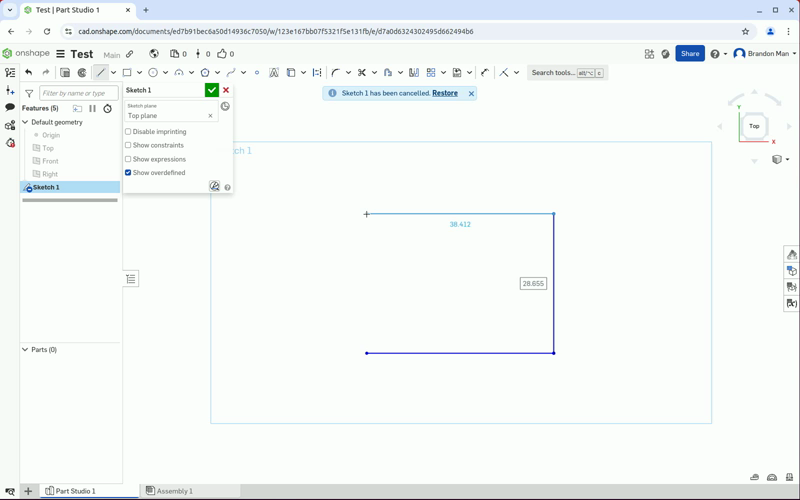
key_down(shift)
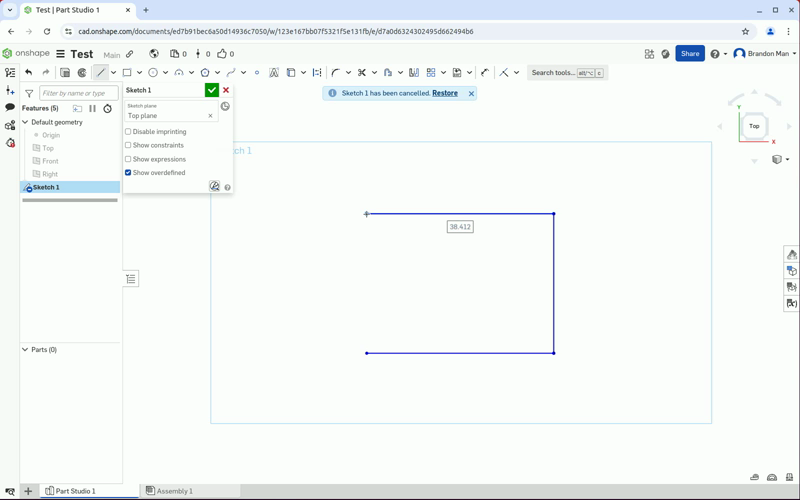
mouse_move(366, 353)
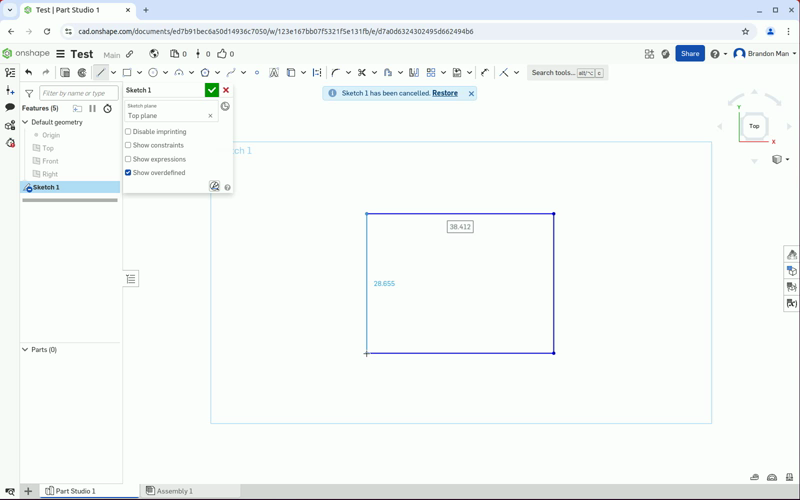
key_up(shift)
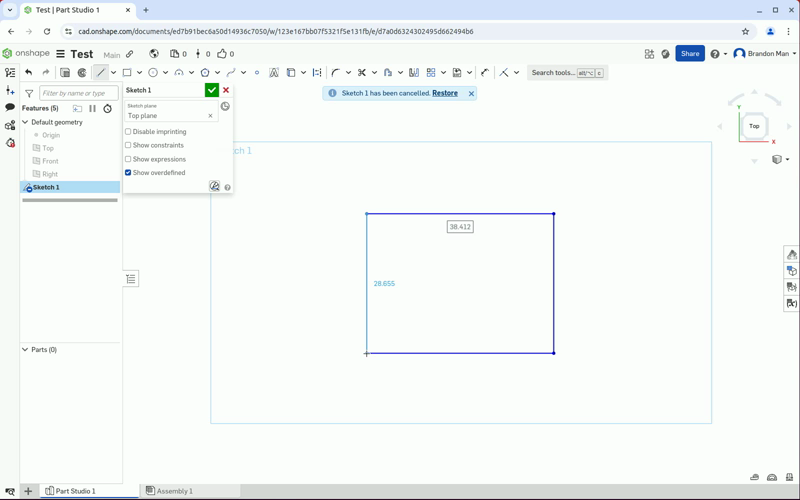
click(366, 353)
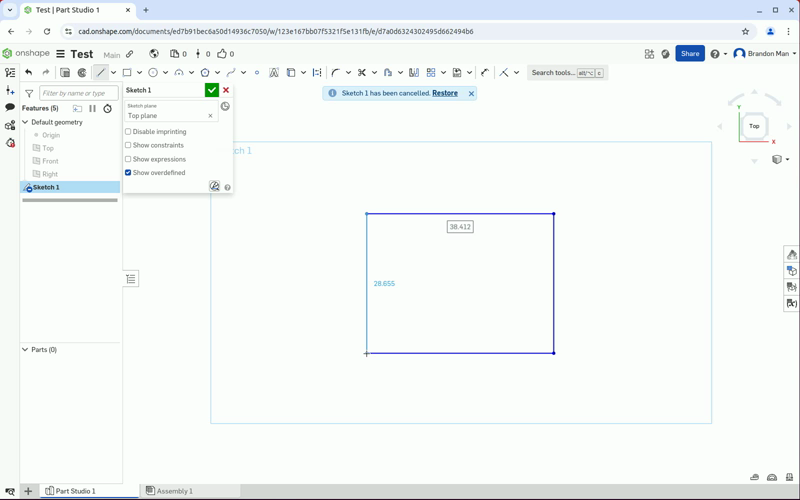
key(esc)
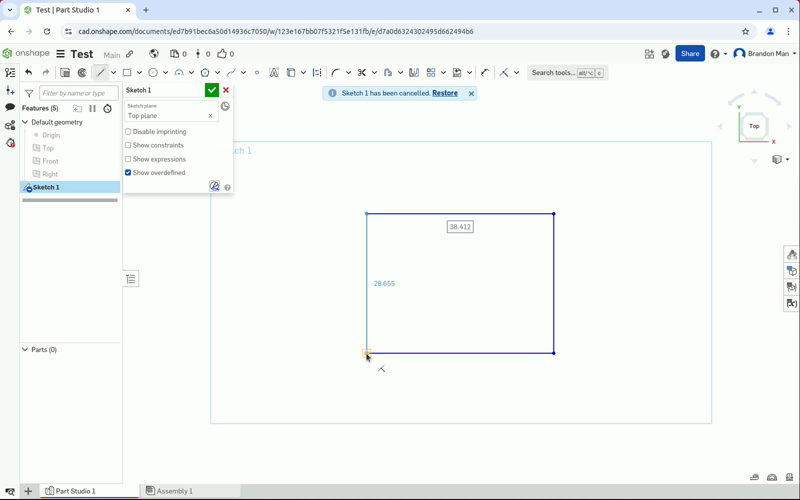
mouse_move(466, 250)
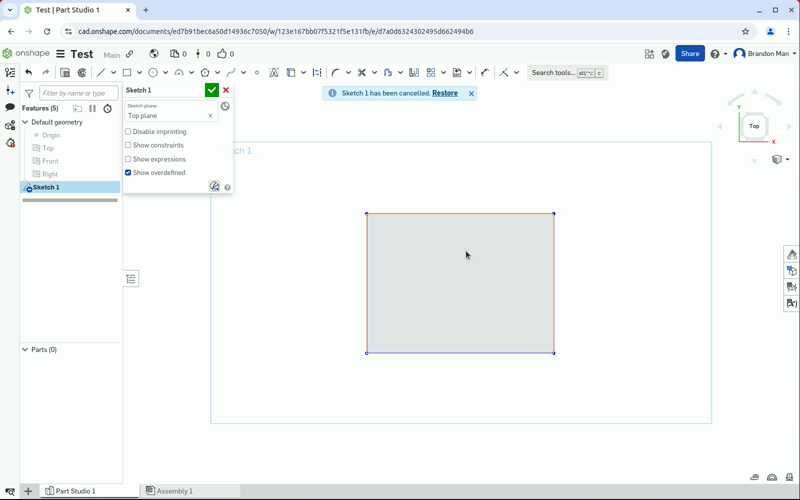
click(466, 250)
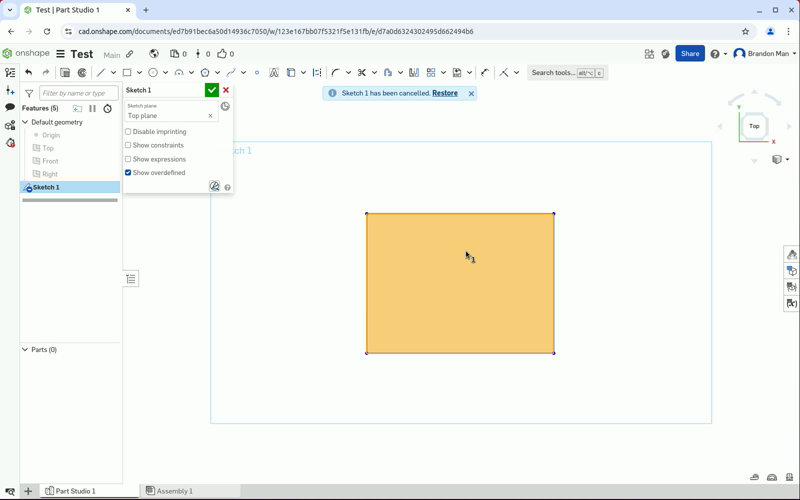
mouse_move(73, 352)
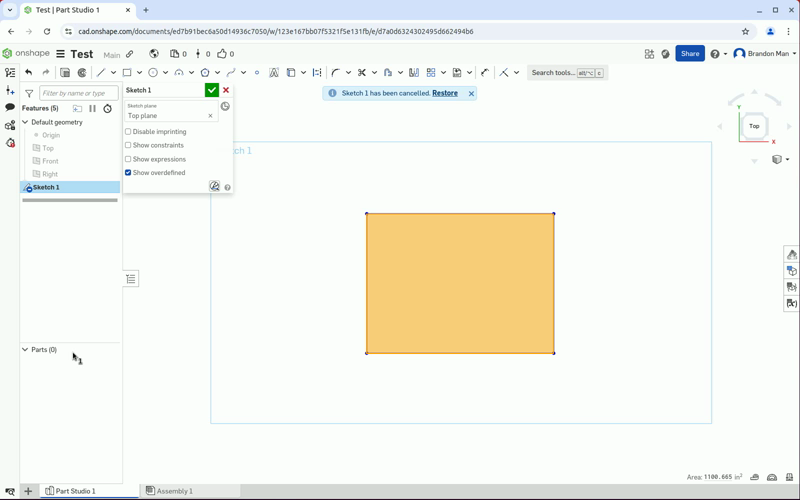
key(shift+y)
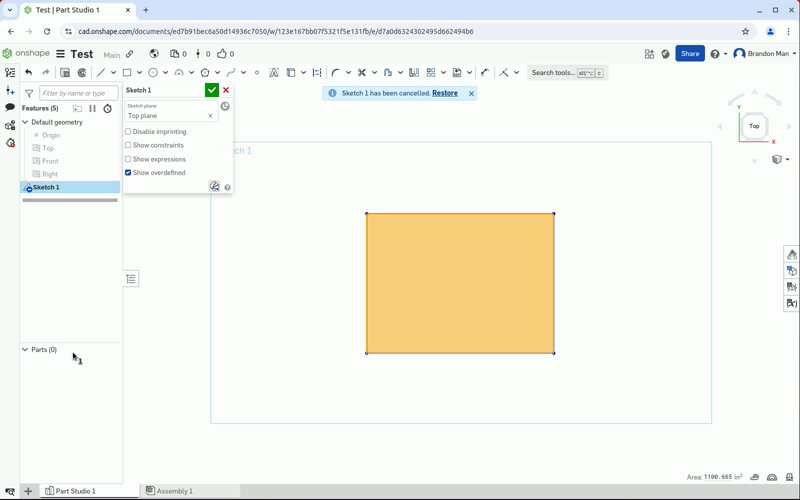
key(shift+e)
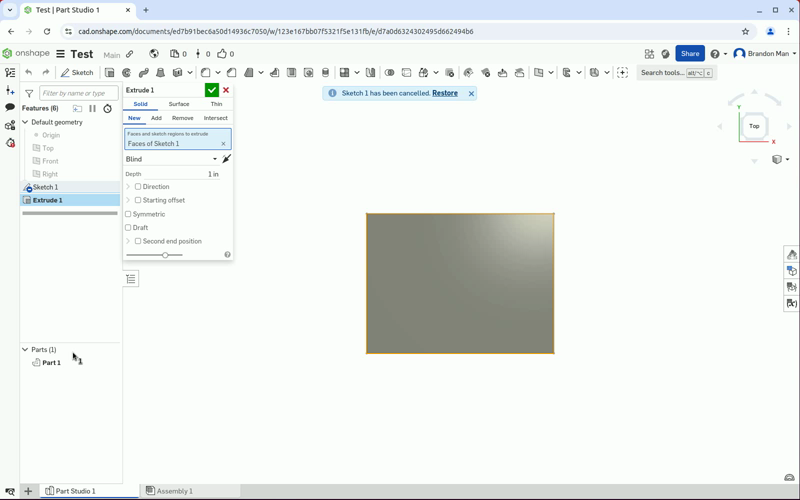
mouse_move(143, 106)
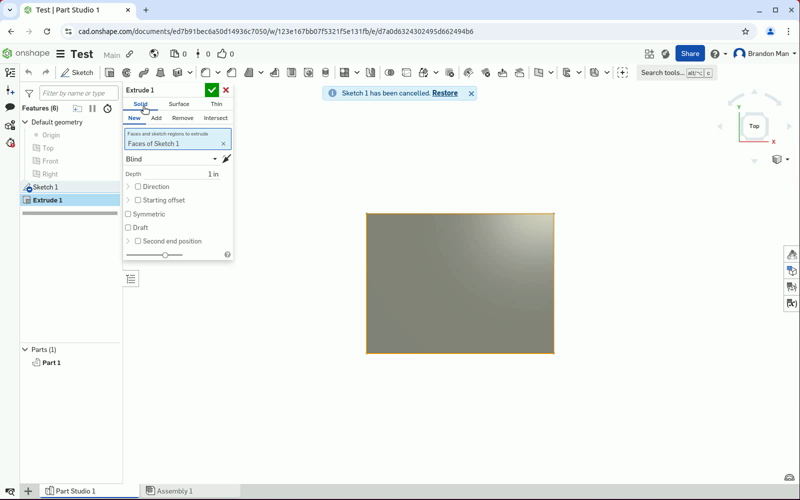
click(143, 106)
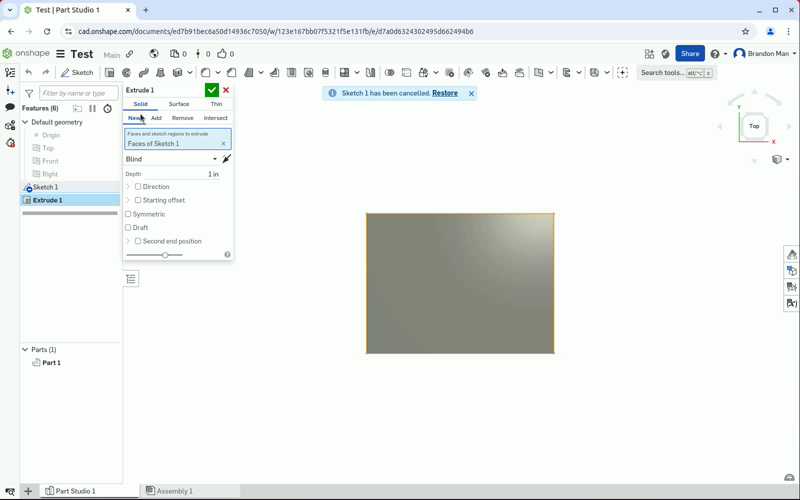
mouse_move(137, 120)
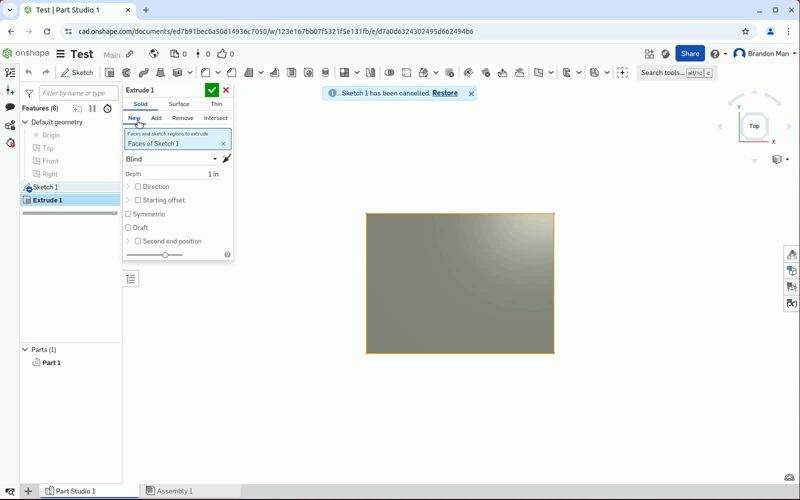
click(137, 120)
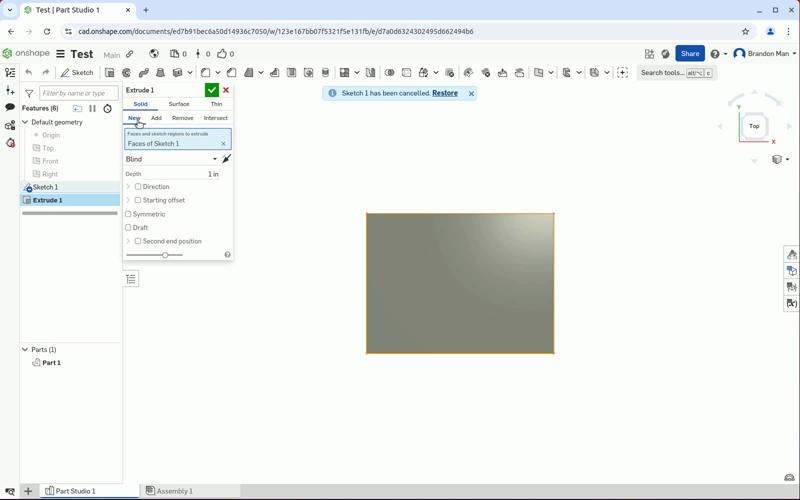
key(tab, 4)
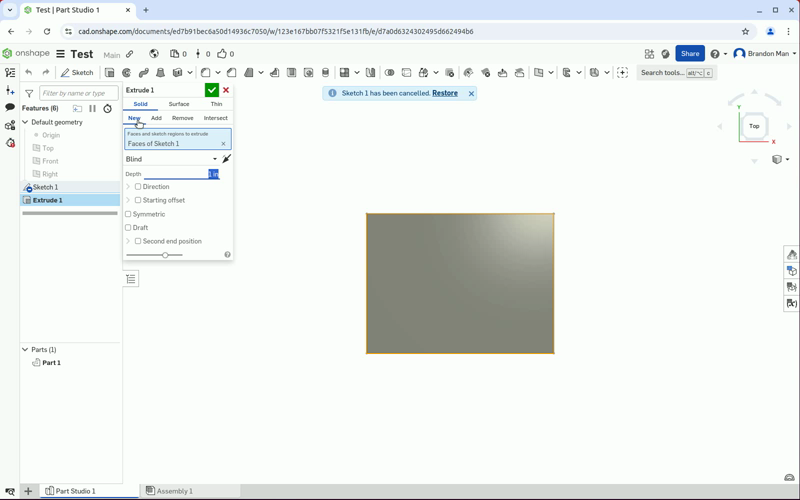
text(9.628)
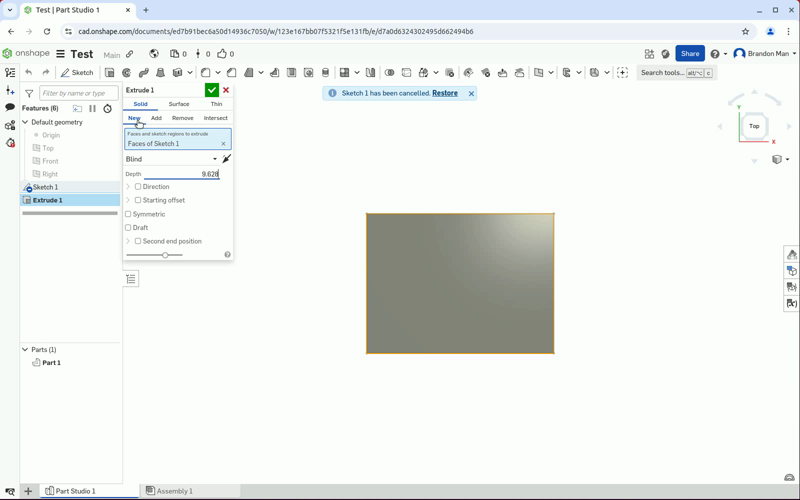
key(enter)
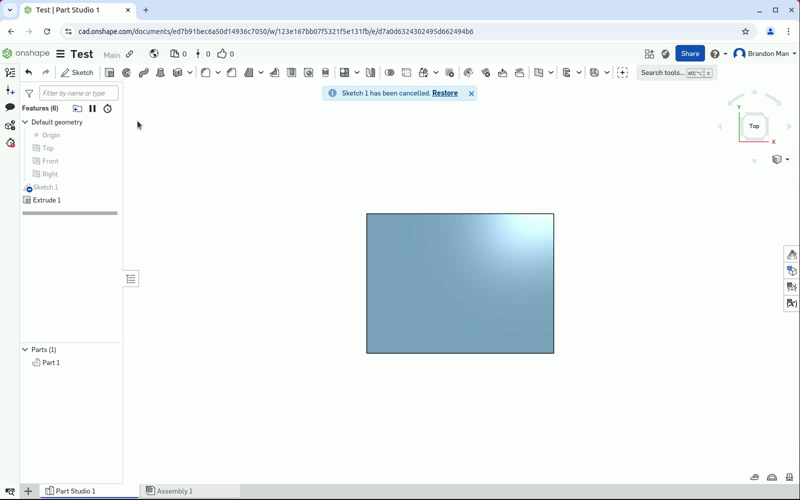
key(shift+h)
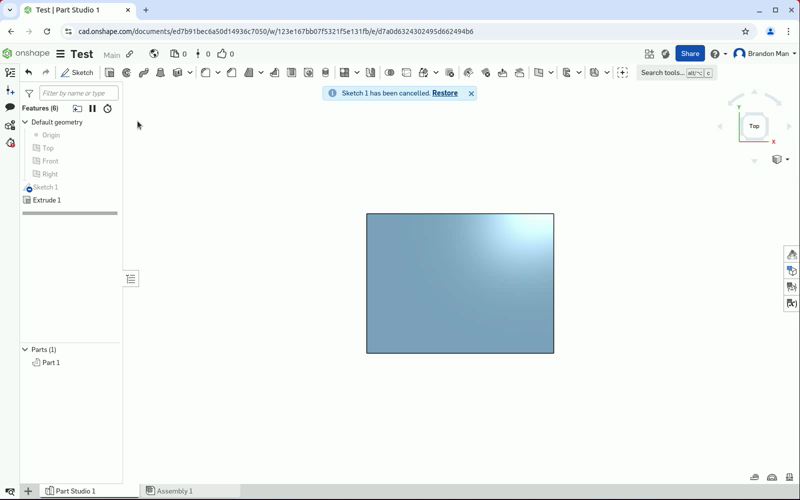
key(shift+h)
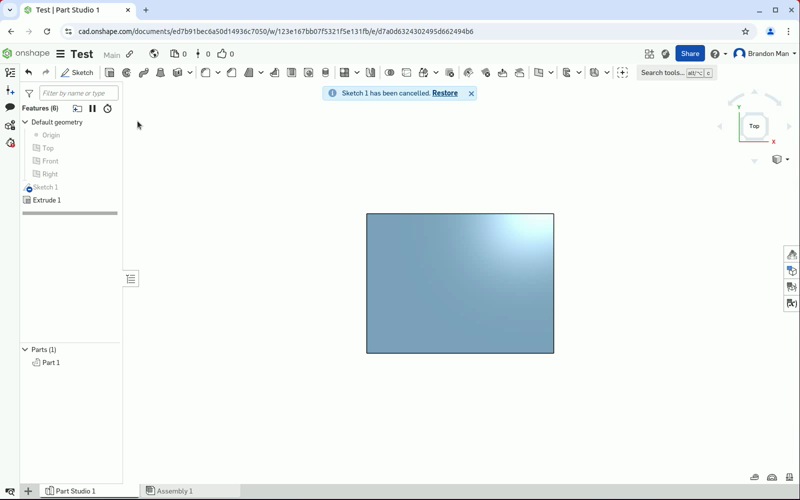
mouse_move(73, 189)
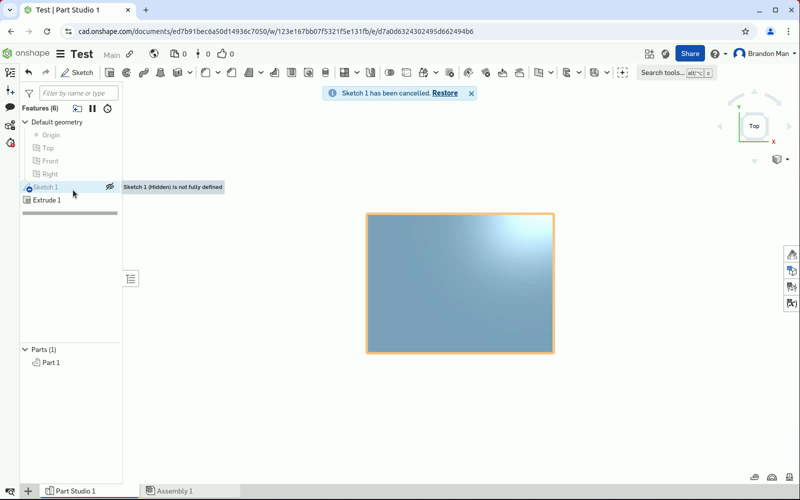
click(73, 189)
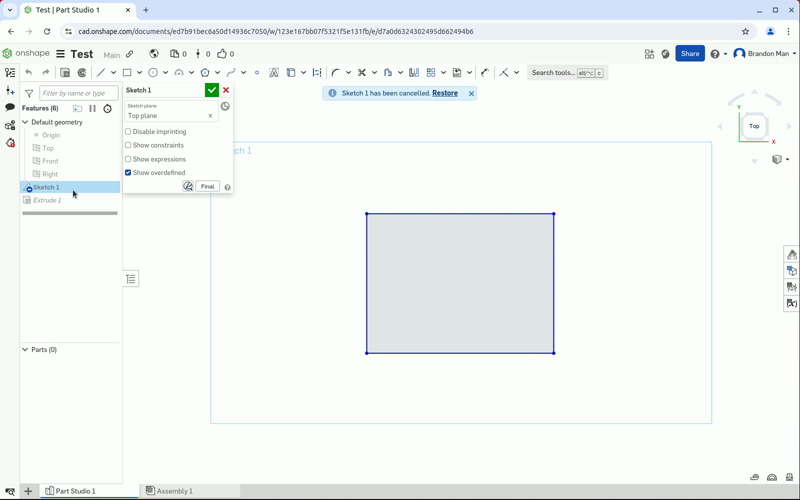
mouse_move(229, 92)
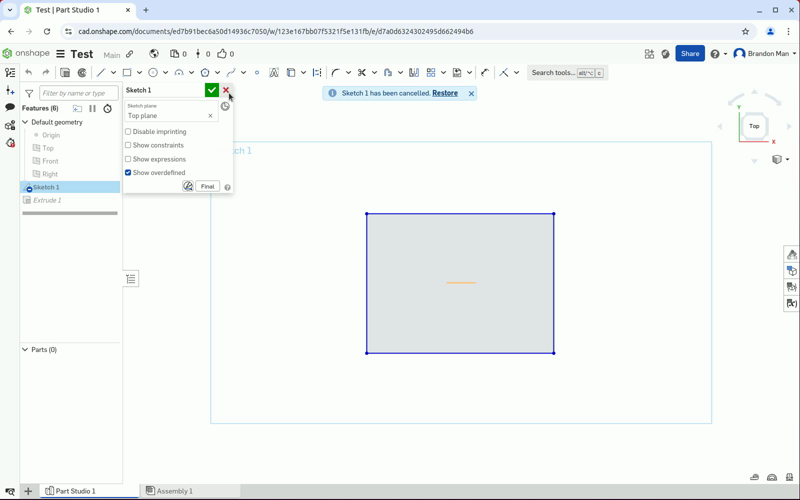
click(229, 92)
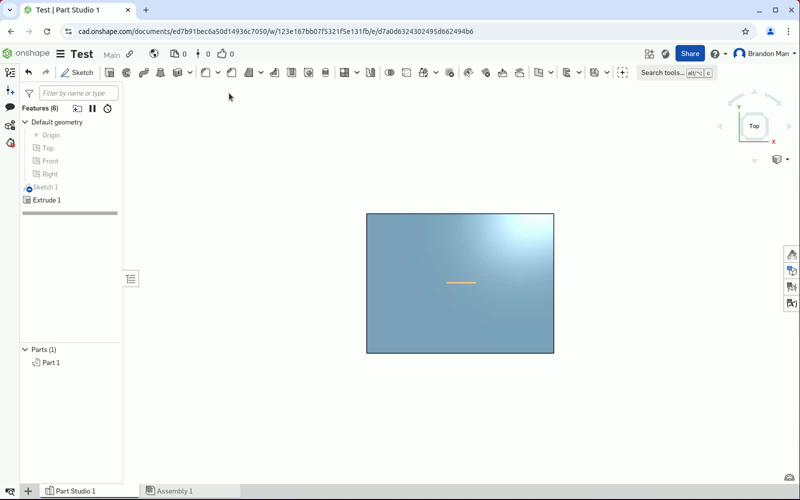
mouse_move(541, 75)
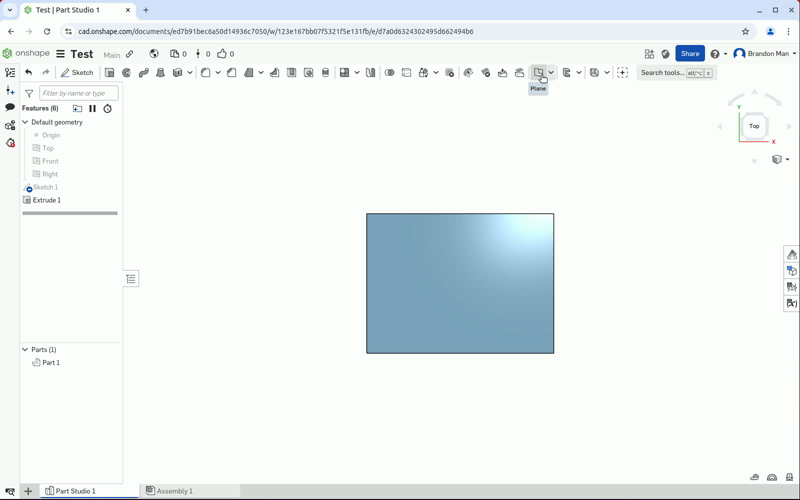
click(541, 75)
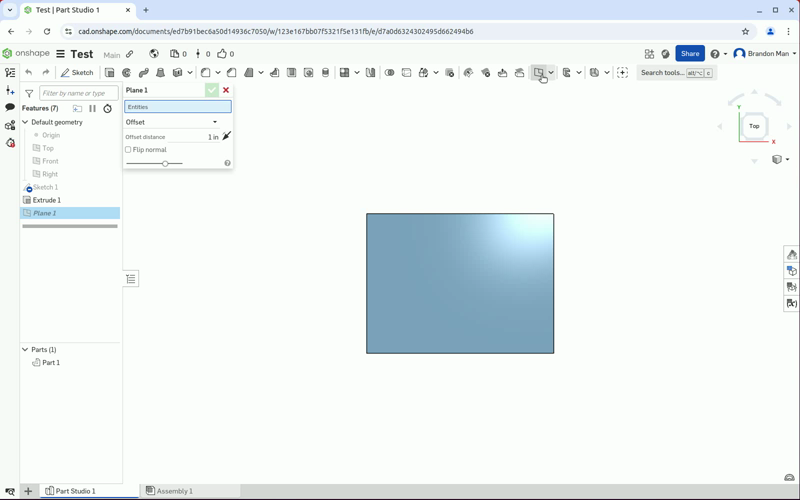
mouse_move(73, 150)
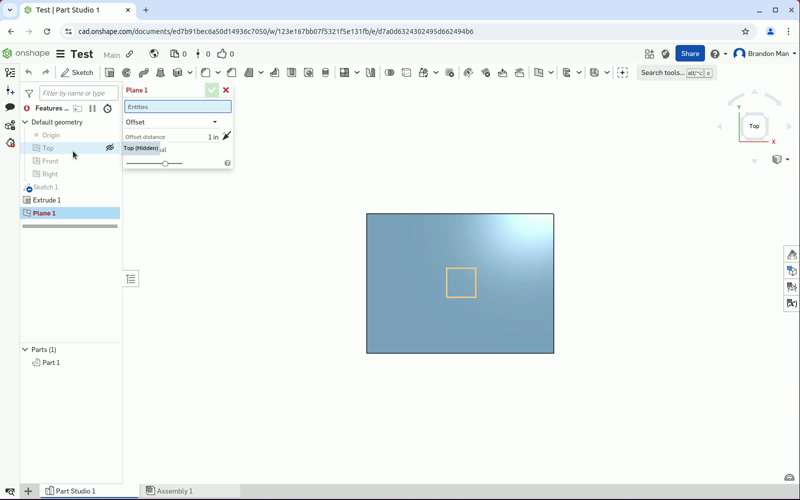
click(73, 150)
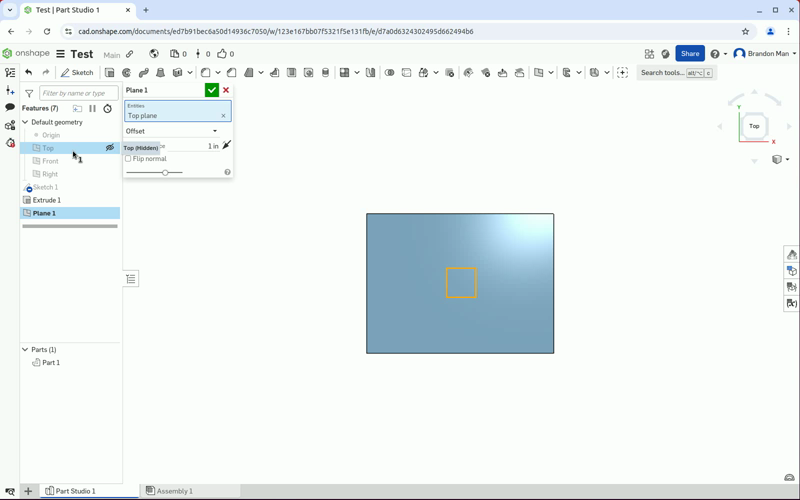
key(tab, 2)
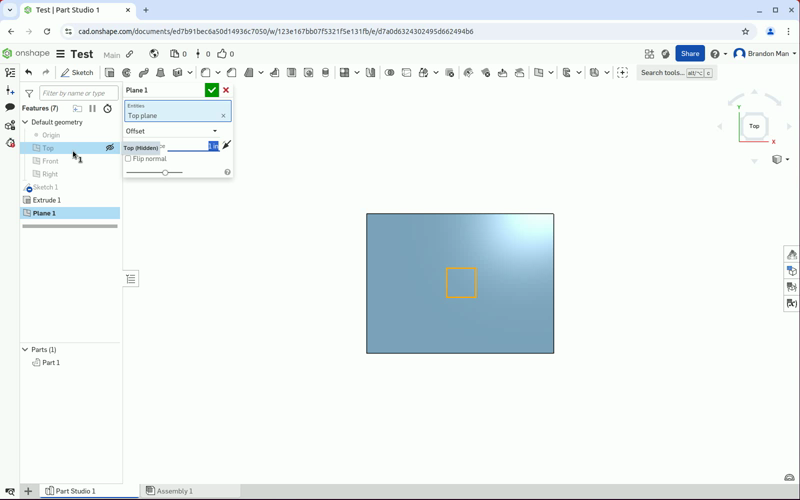
text(9.613)
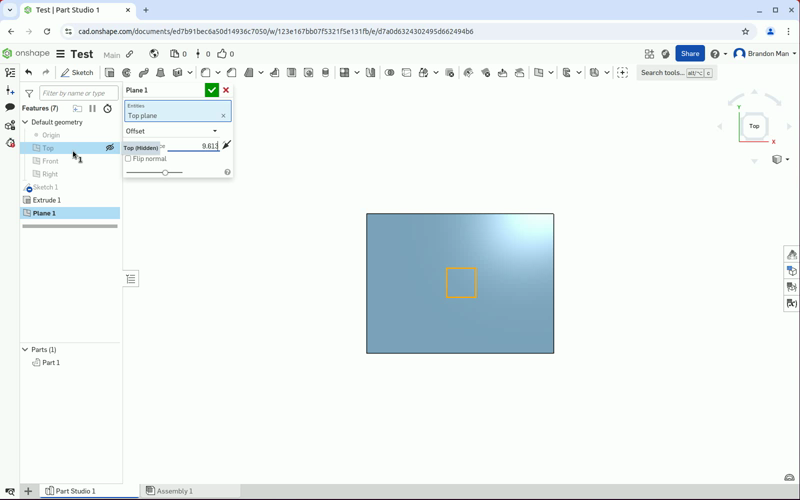
key(enter, 2)
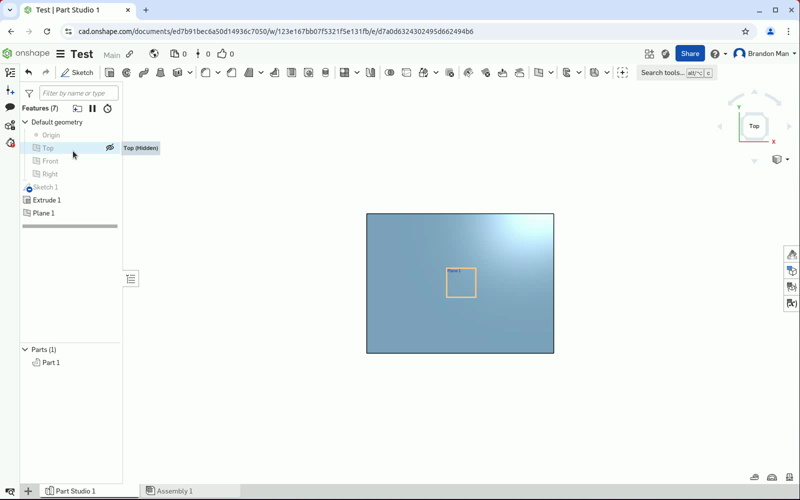
key(shift+s)
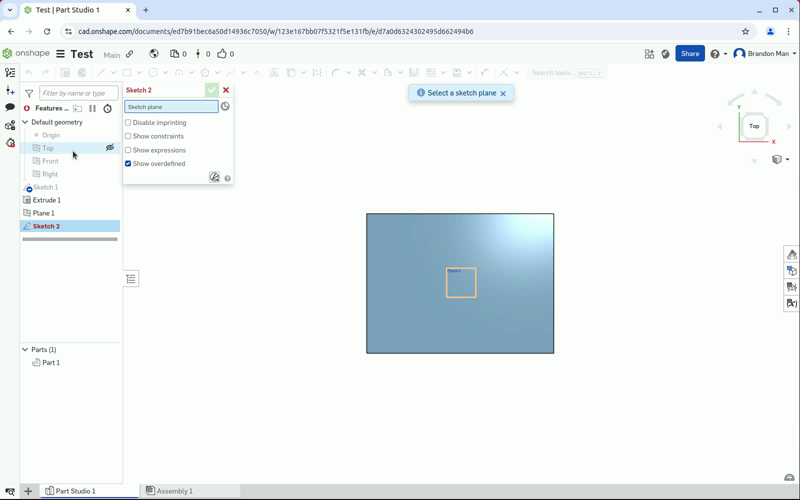
mouse_move(73, 215)
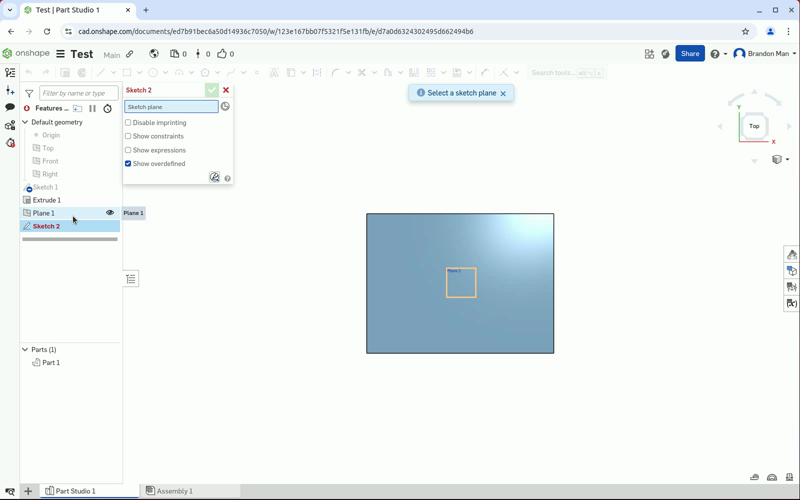
click(73, 215)
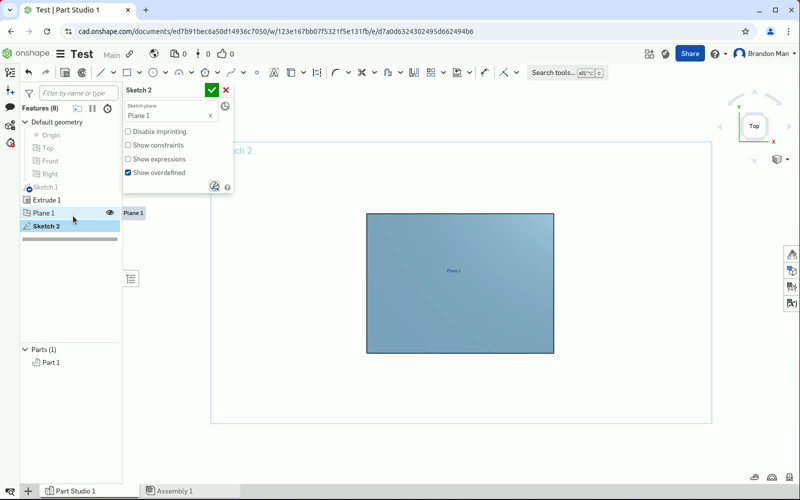
mouse_move(73, 352)
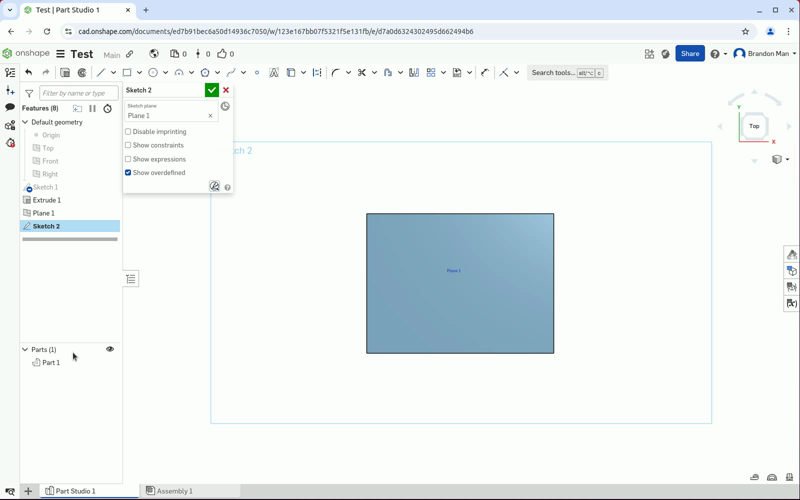
key(y)
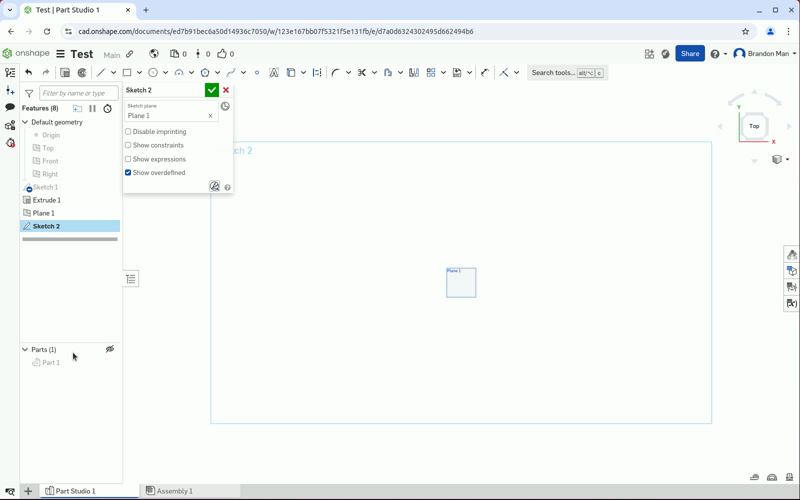
key(l)
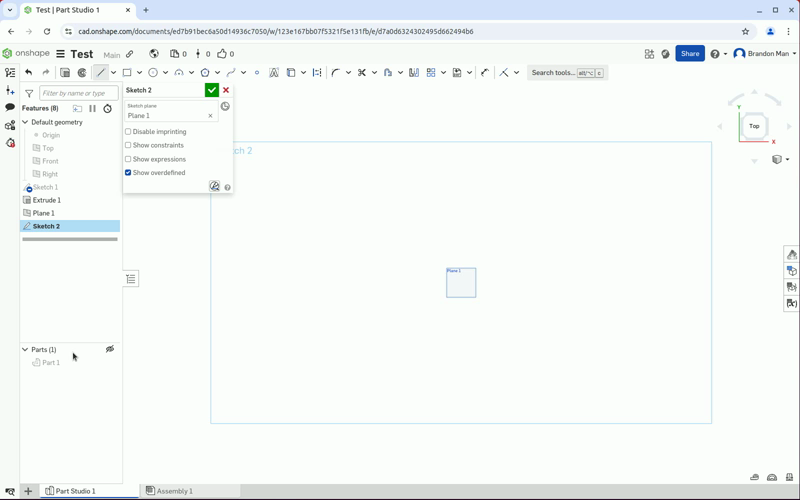
key_down(shift)
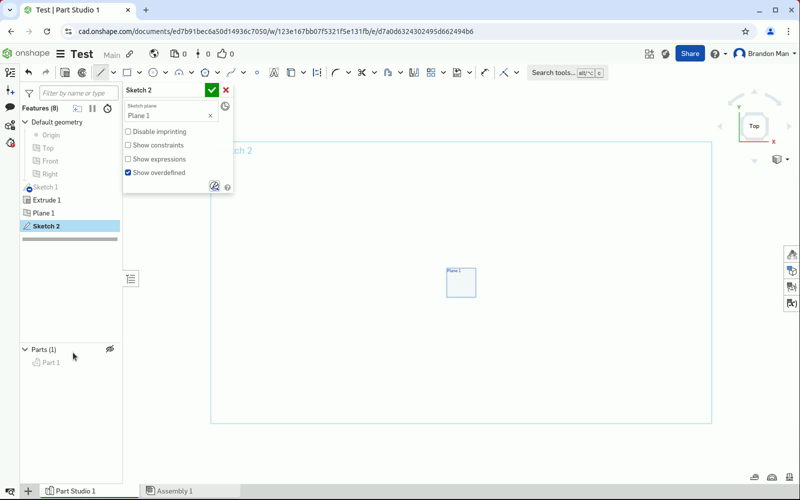
mouse_move(427, 353)
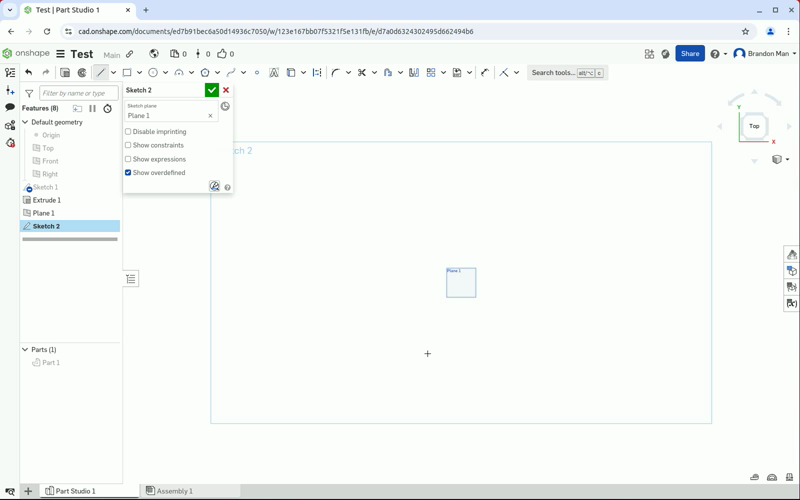
click(427, 353)
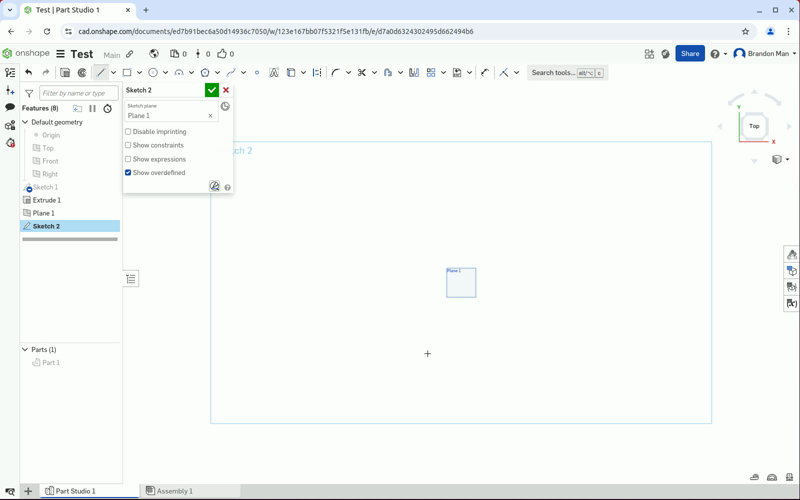
key_up(shift)
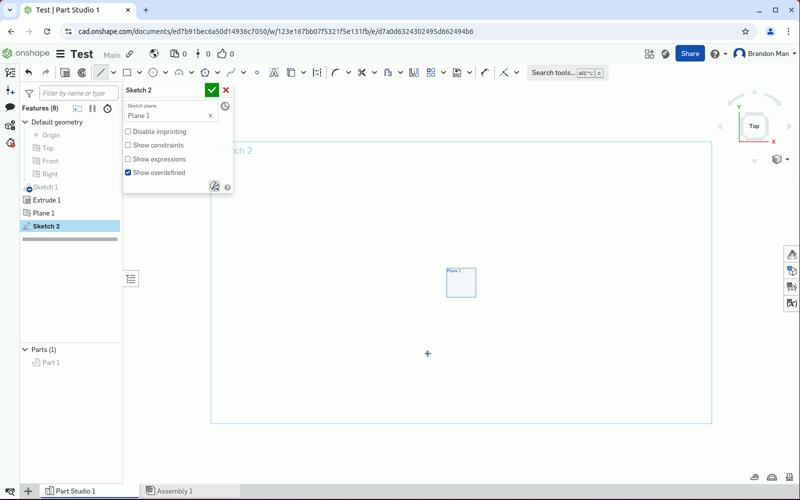
key_down(shift)
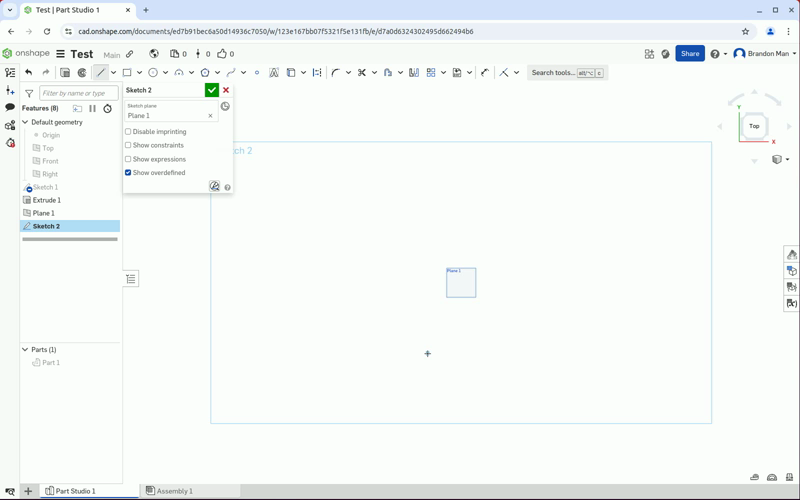
mouse_move(498, 353)
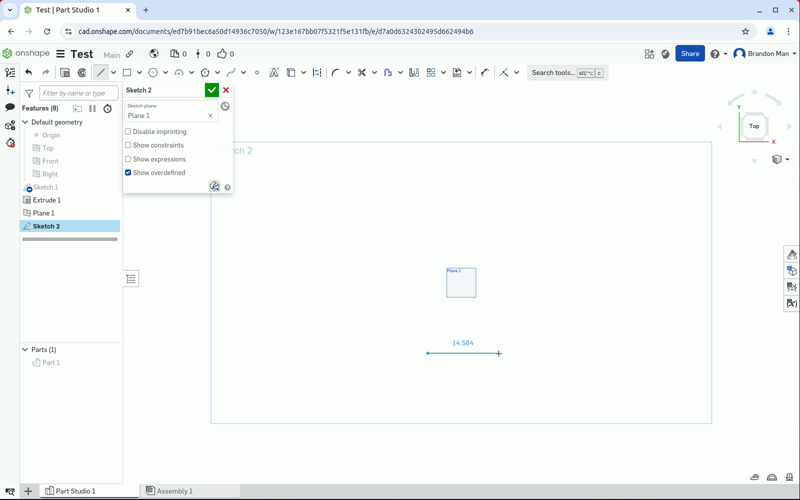
click(498, 353)
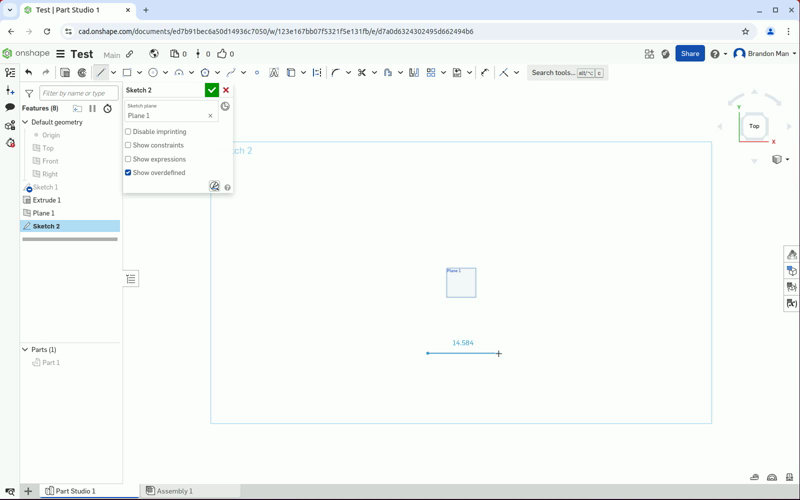
key_up(shift)
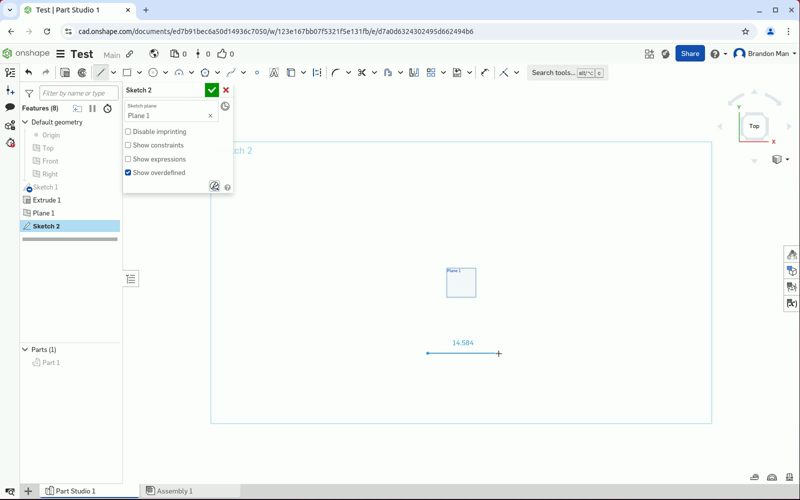
key_down(shift)
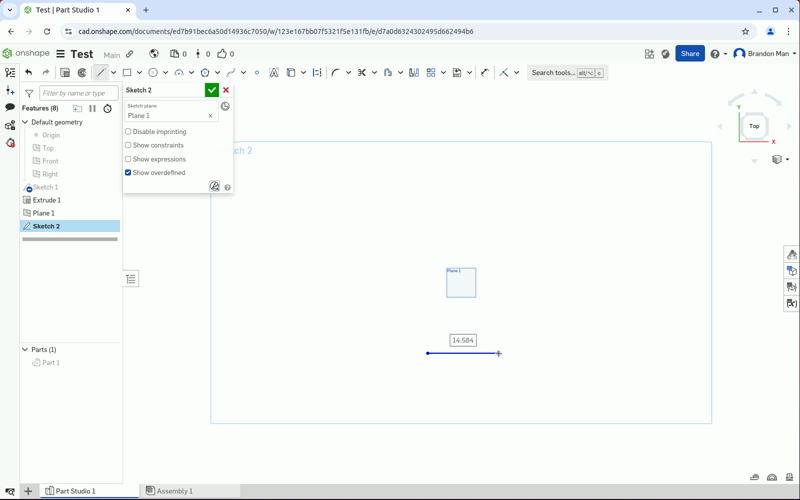
mouse_move(528, 353)
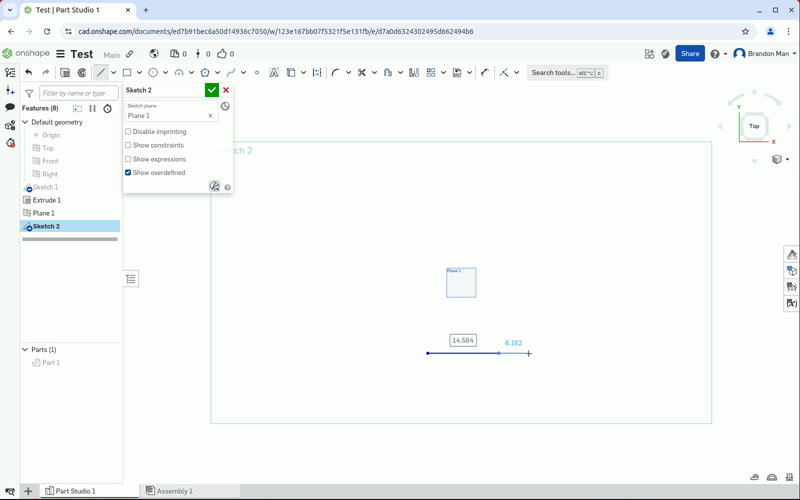
mouse_move(498, 324)
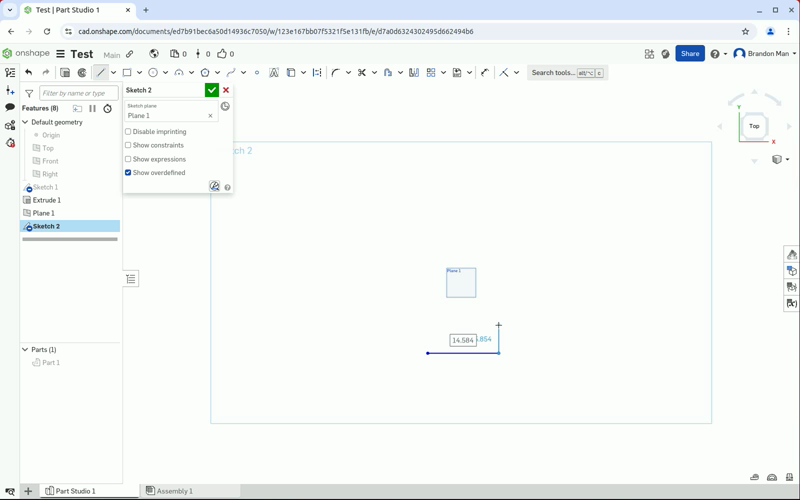
click(498, 324)
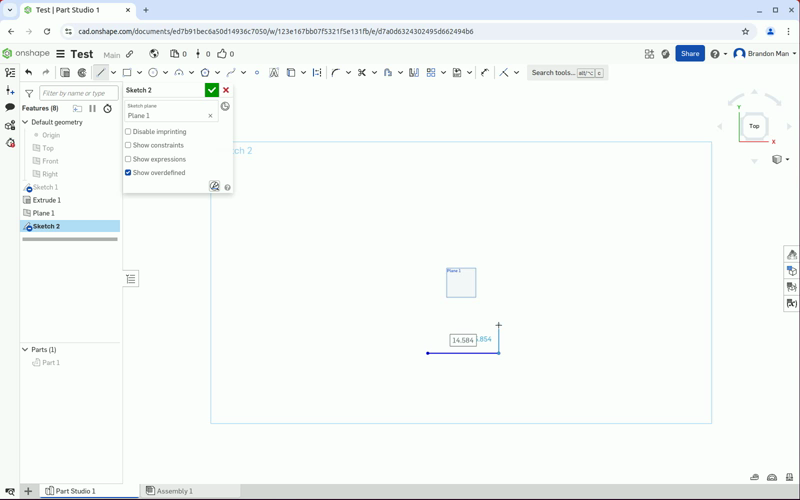
key_up(shift)
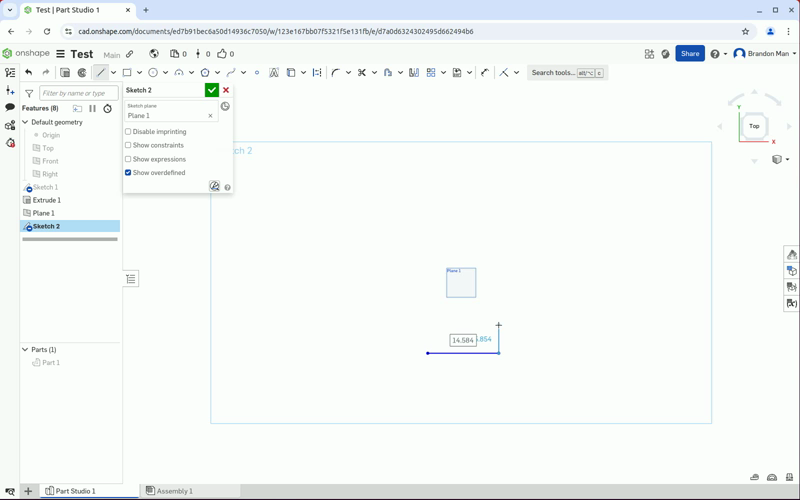
key_down(shift)
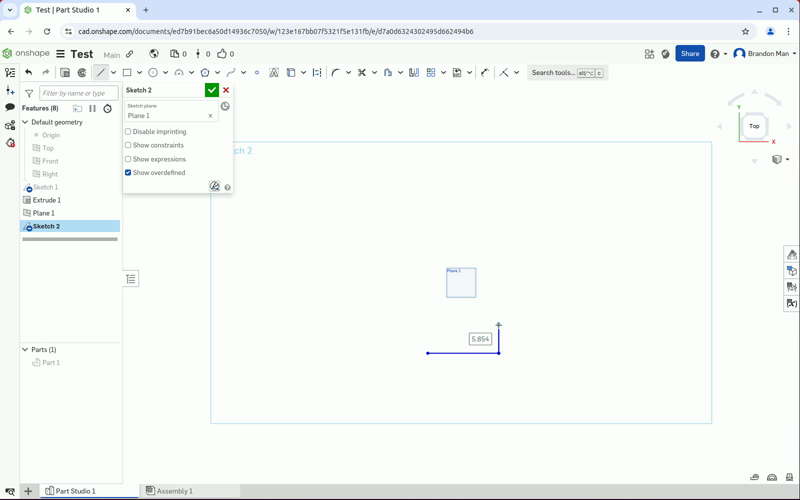
mouse_move(427, 324)
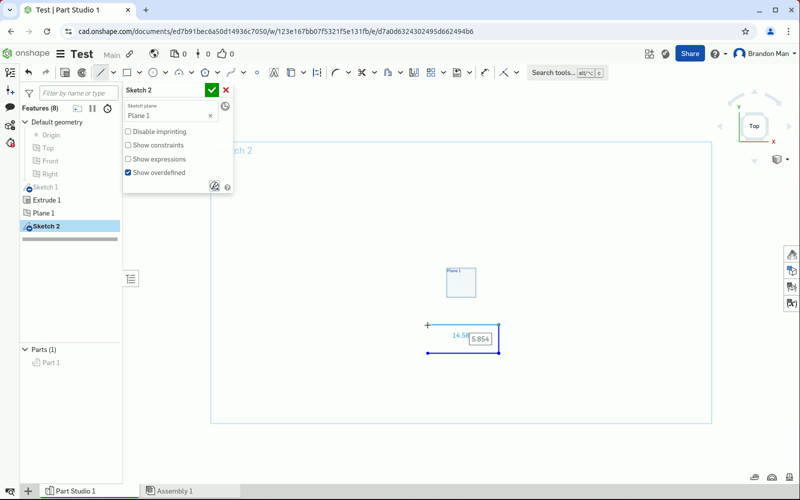
click(427, 324)
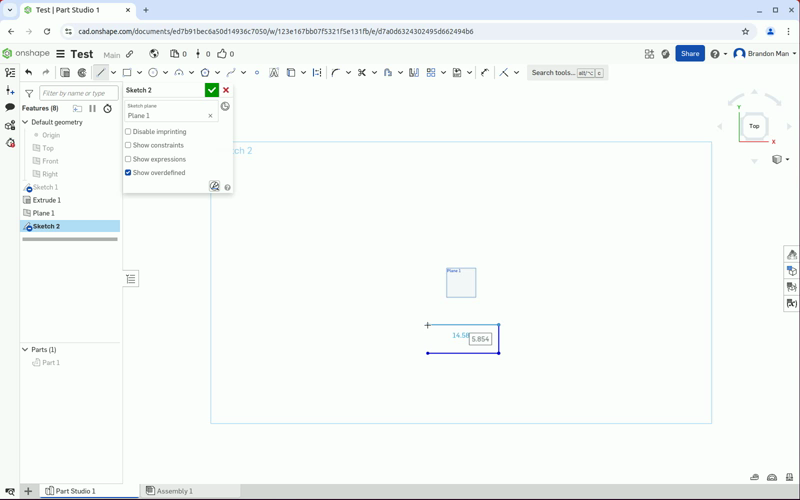
key_up(shift)
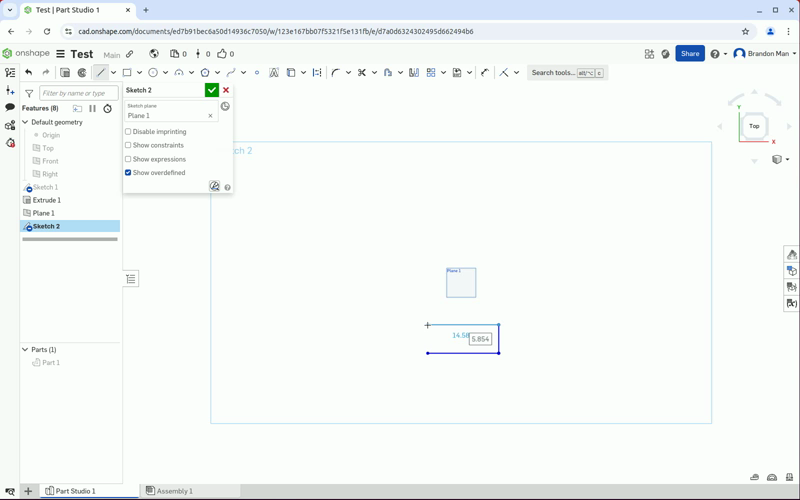
mouse_move(457, 324)
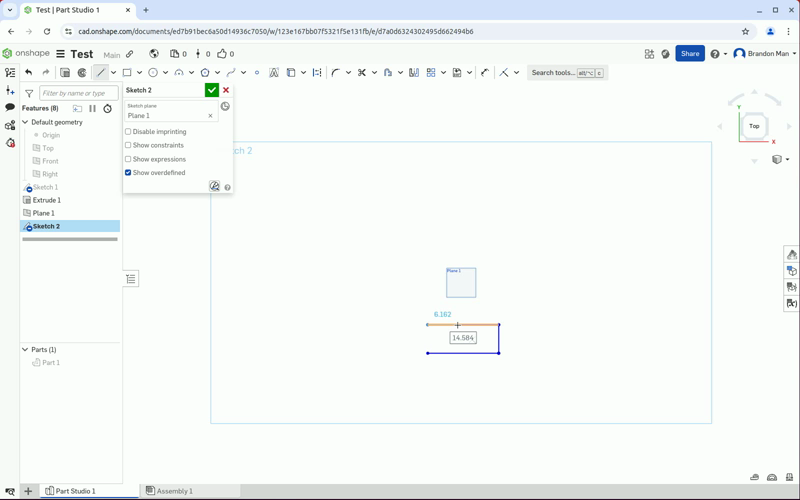
key_down(shift)
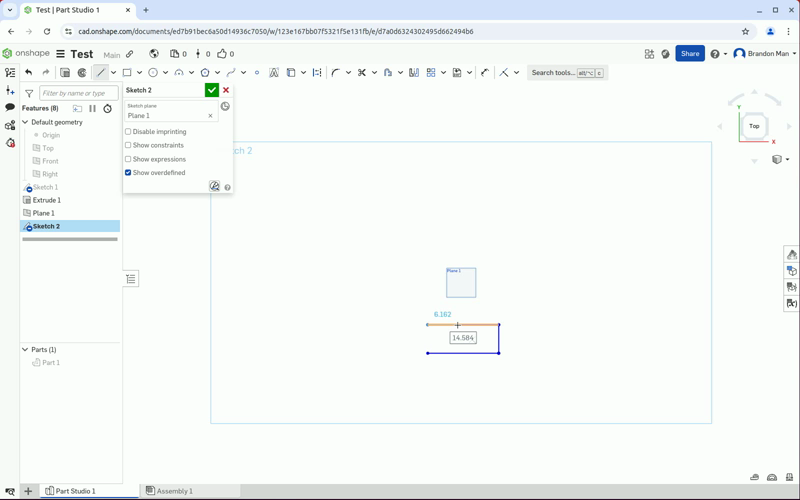
mouse_move(427, 353)
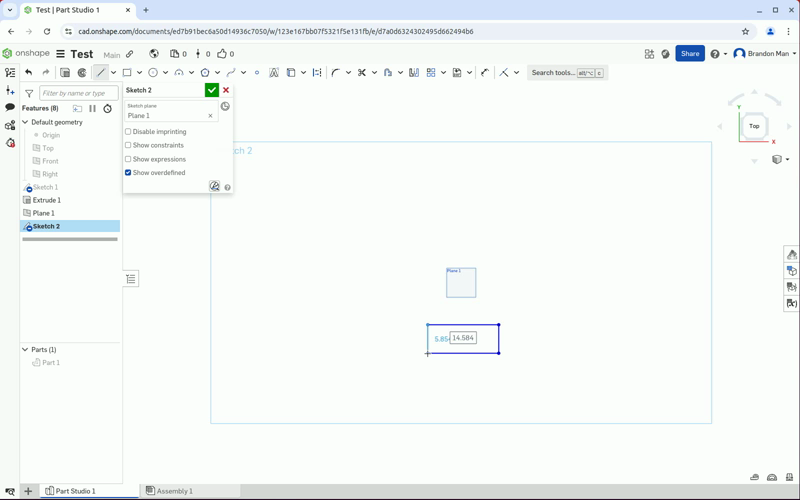
key_up(shift)
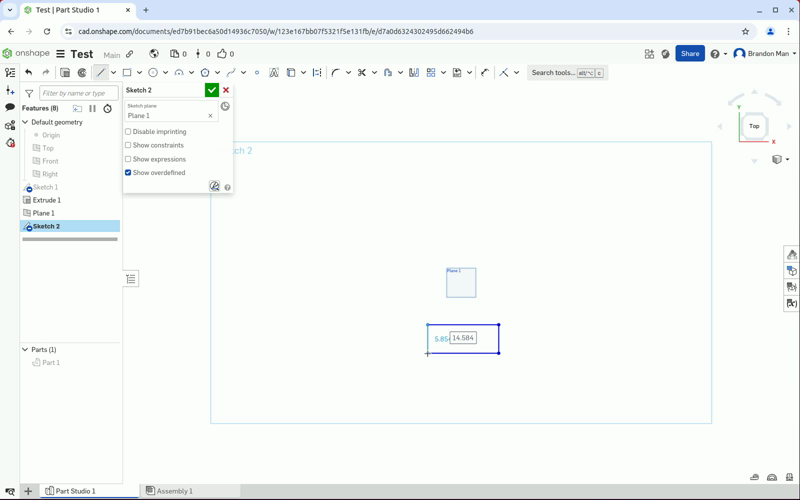
click(427, 353)
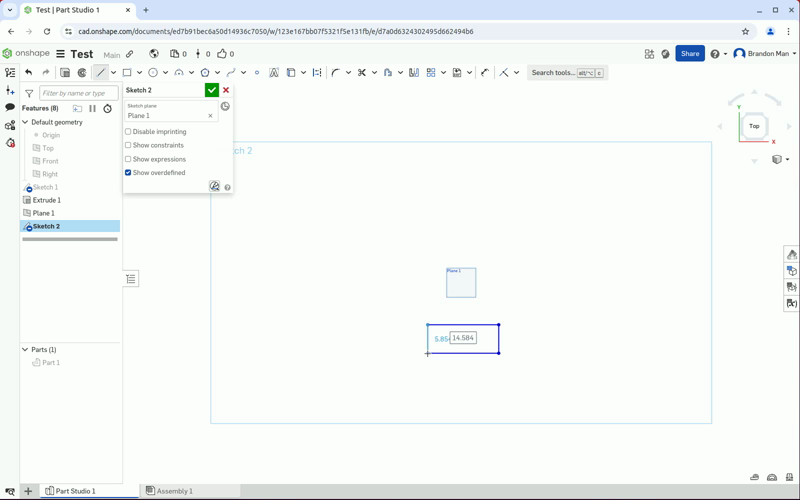
key(esc)
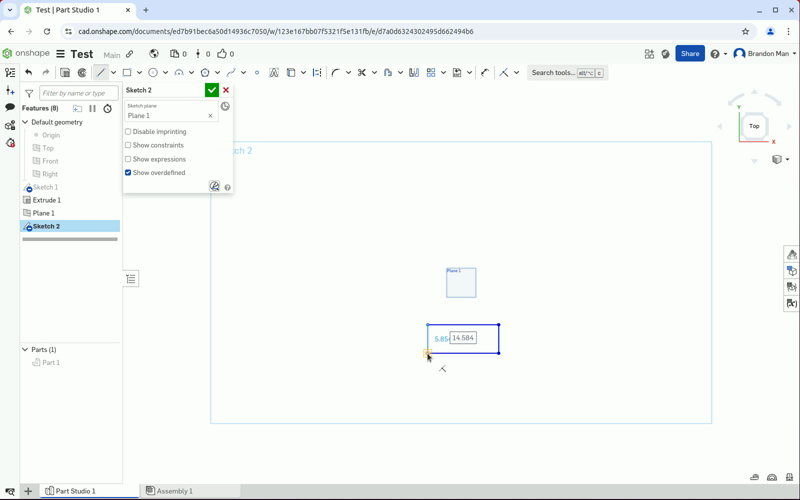
mouse_move(452, 350)
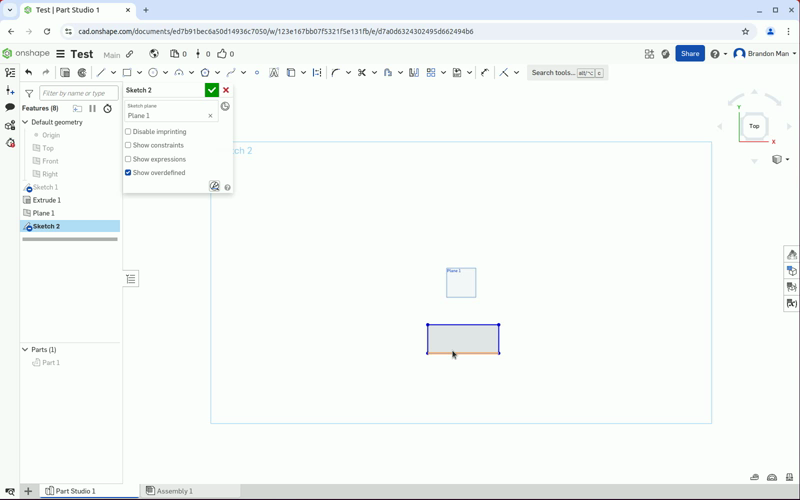
click(452, 350)
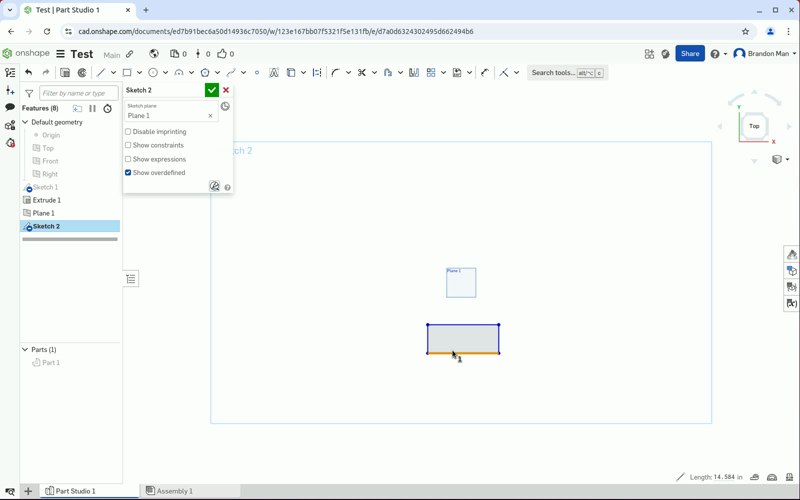
mouse_move(73, 352)
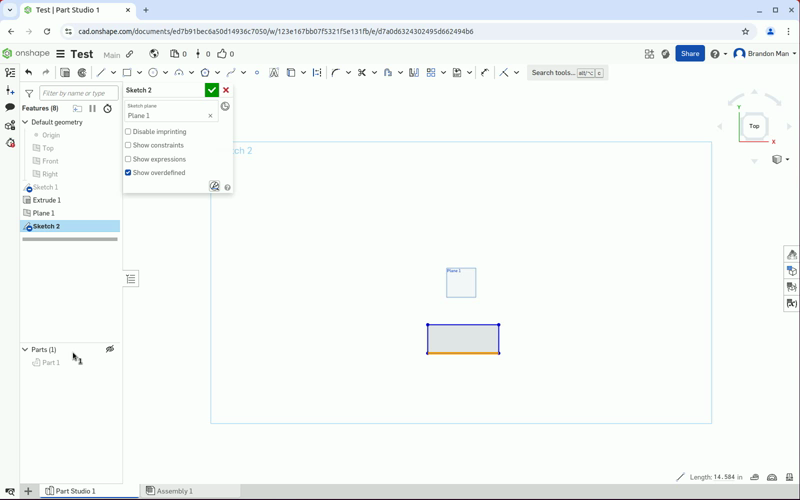
key(shift+y)
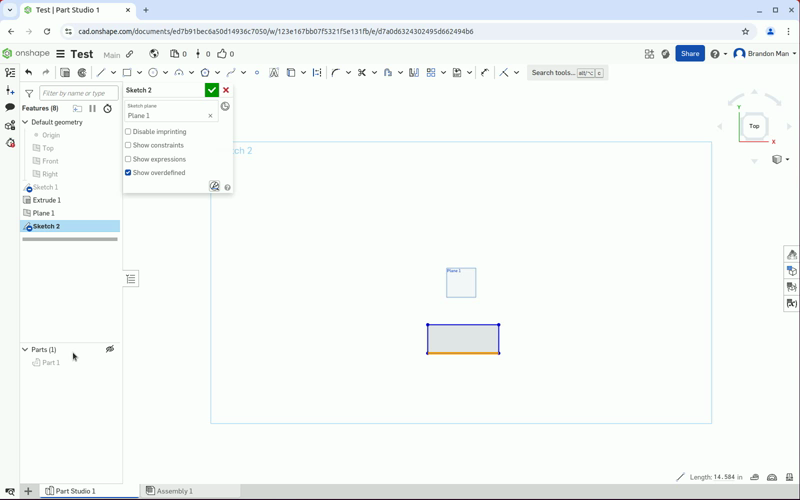
key(shift+e)
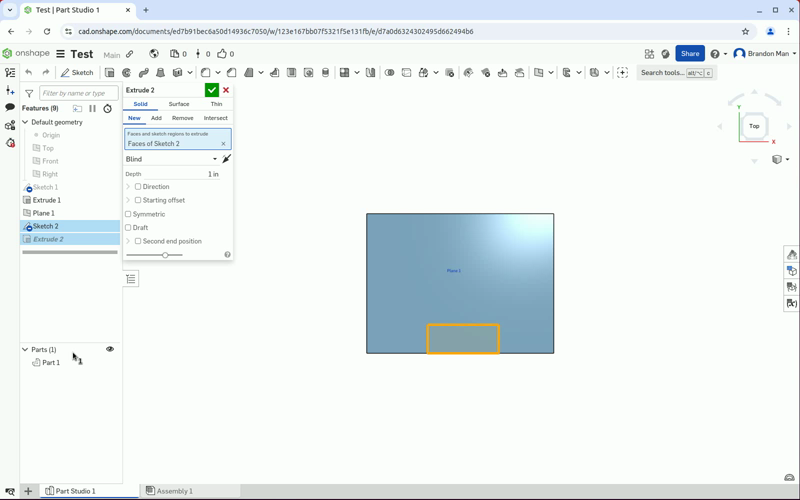
mouse_move(143, 106)
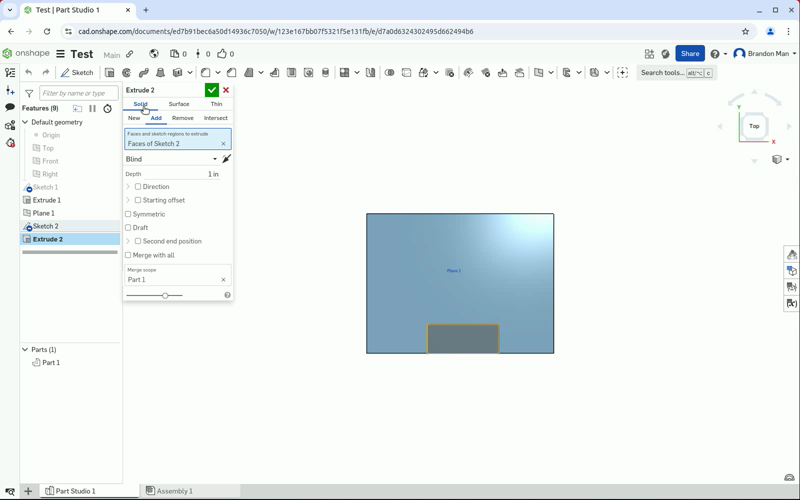
click(143, 106)
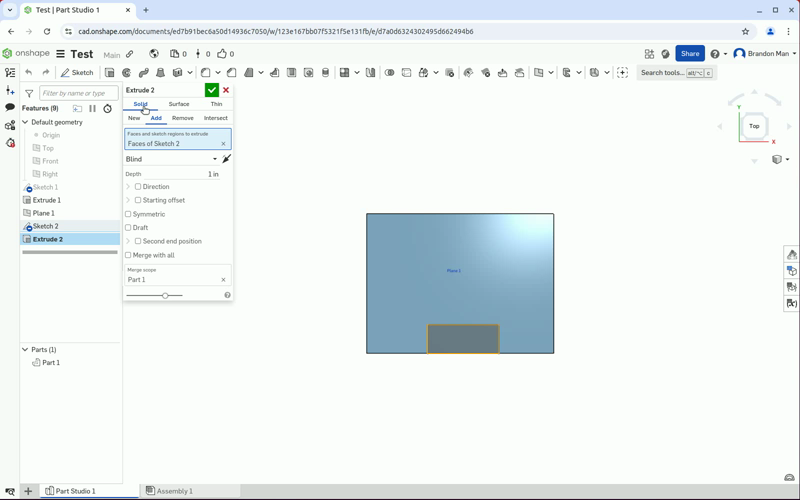
mouse_move(137, 120)
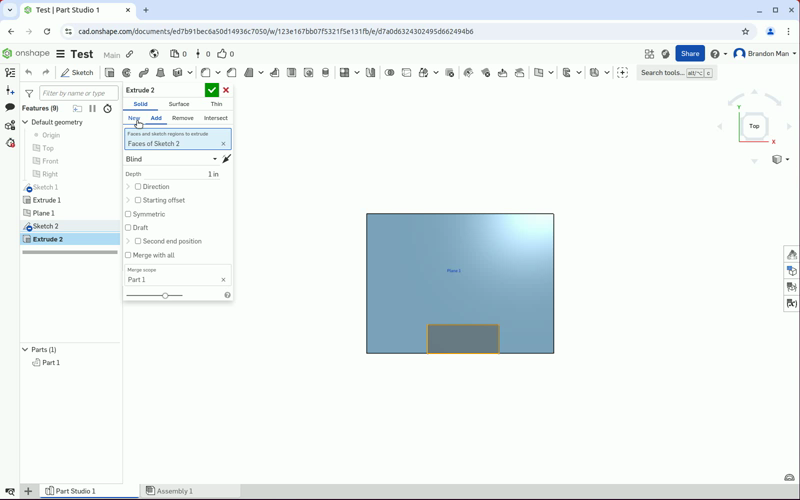
click(137, 120)
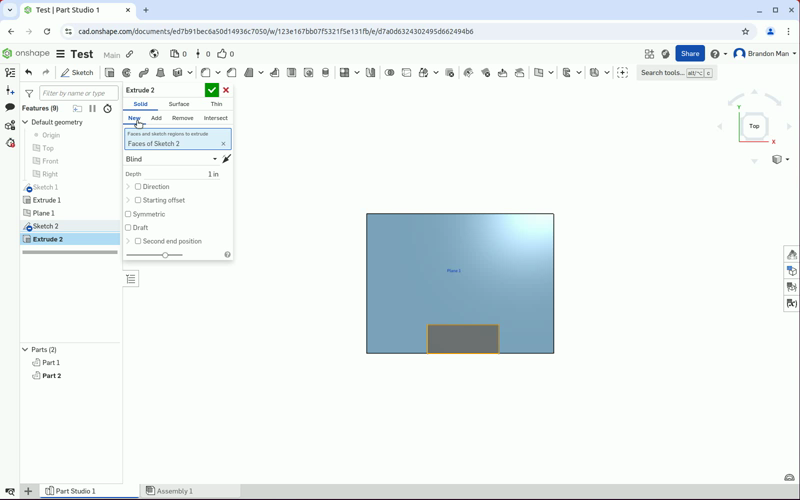
key(tab, 4)
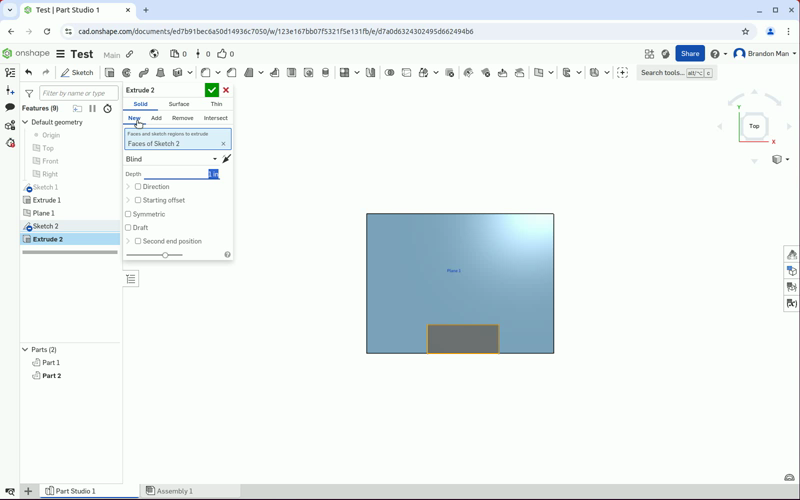
text(4.814)
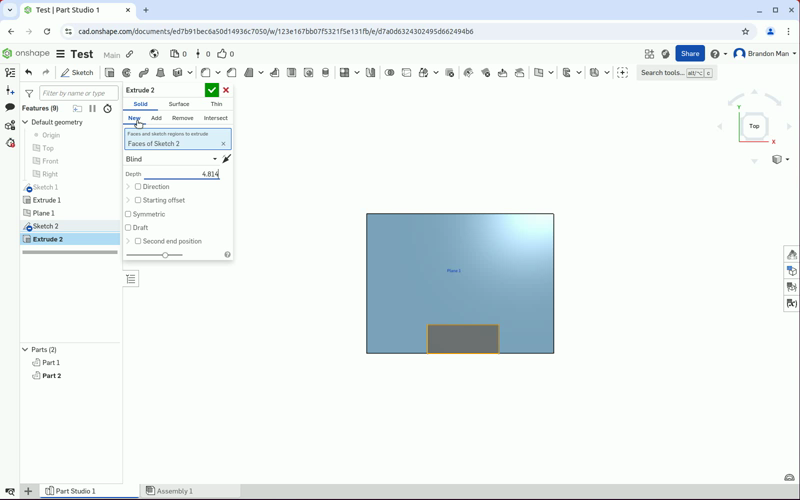
key(enter)
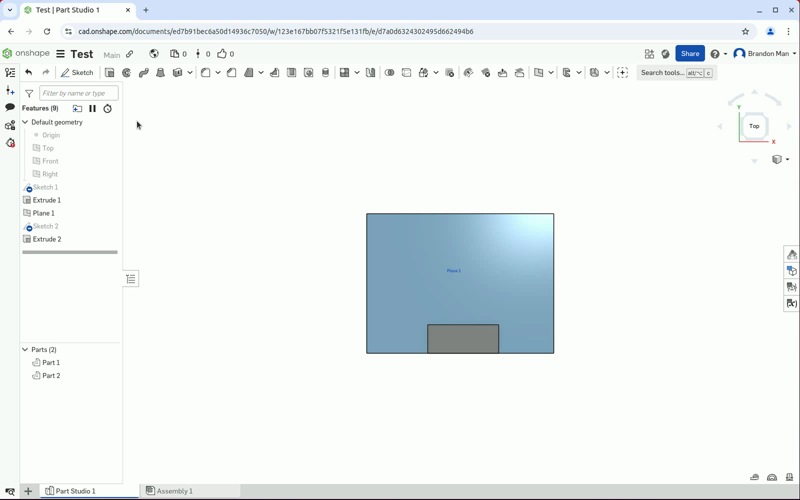
key(shift+h)
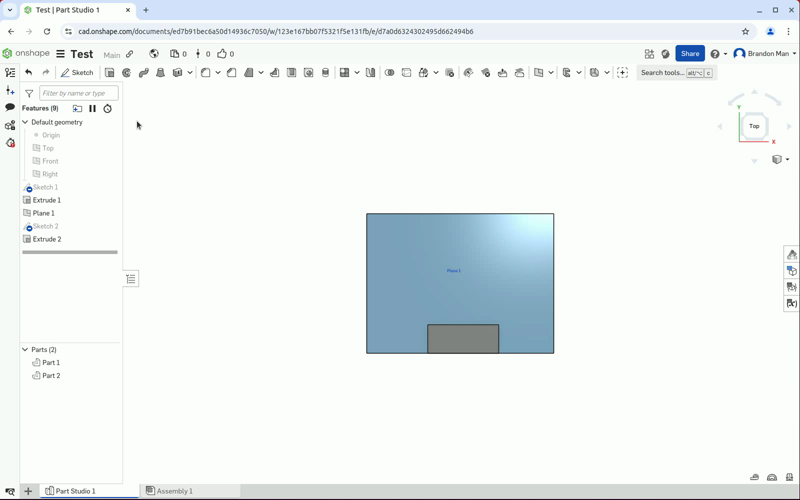
key(shift+h)
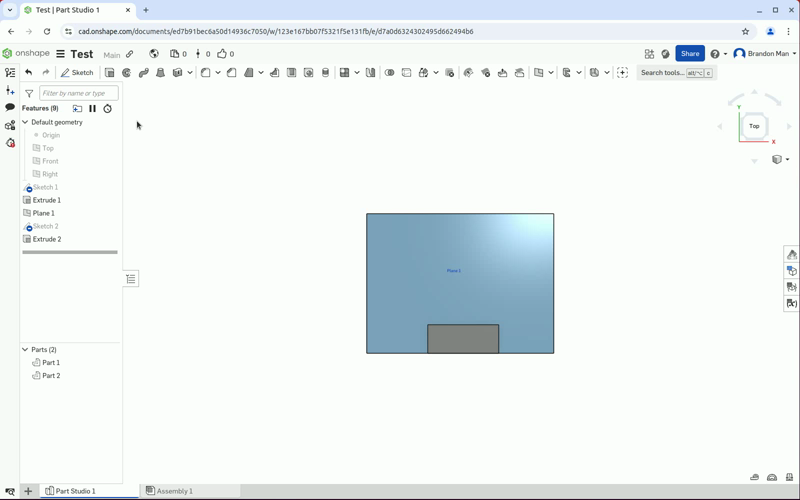
mouse_move(73, 189)
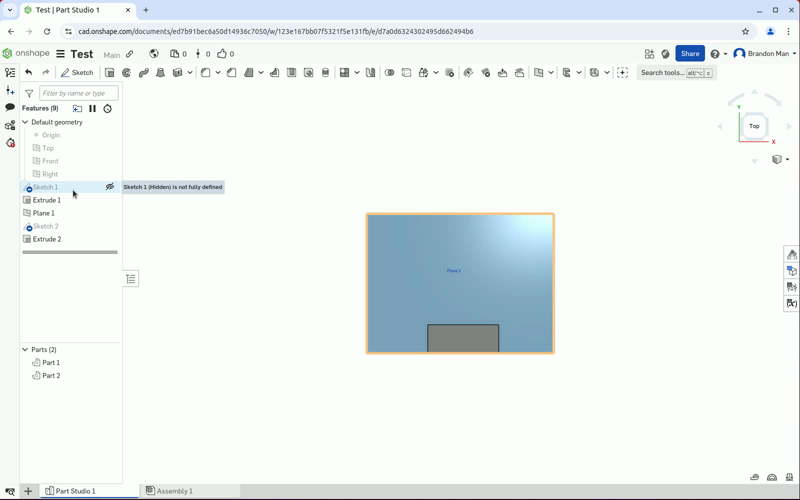
click(73, 189)
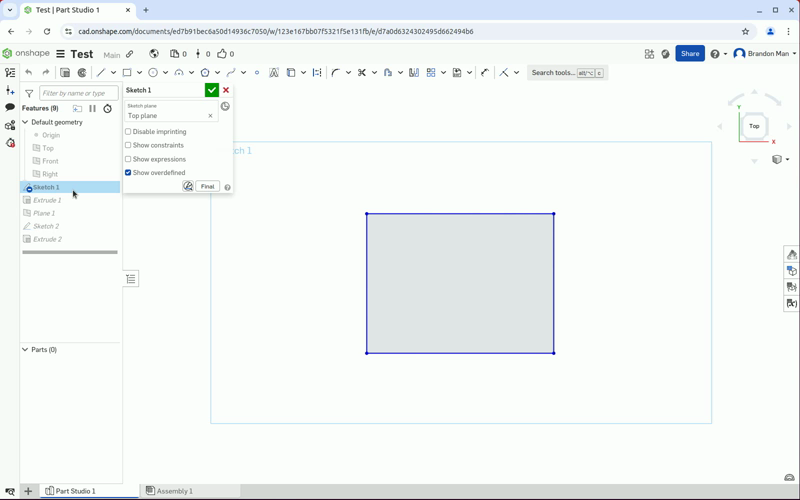
mouse_move(229, 92)
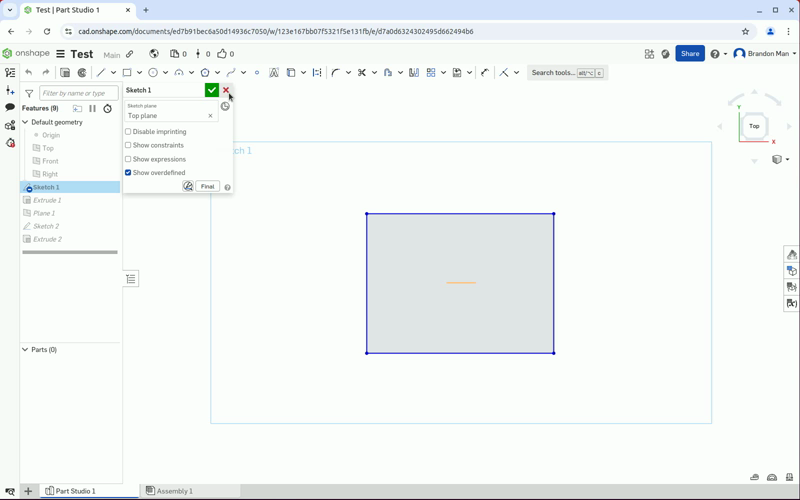
click(229, 92)
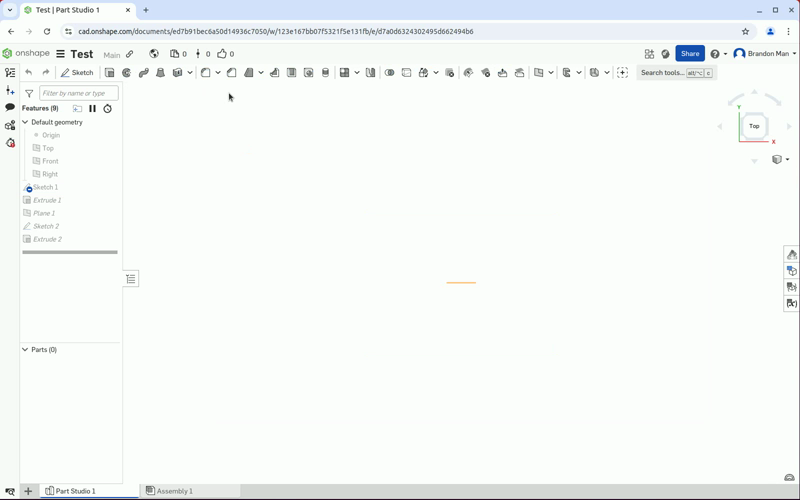
key(shift+s)
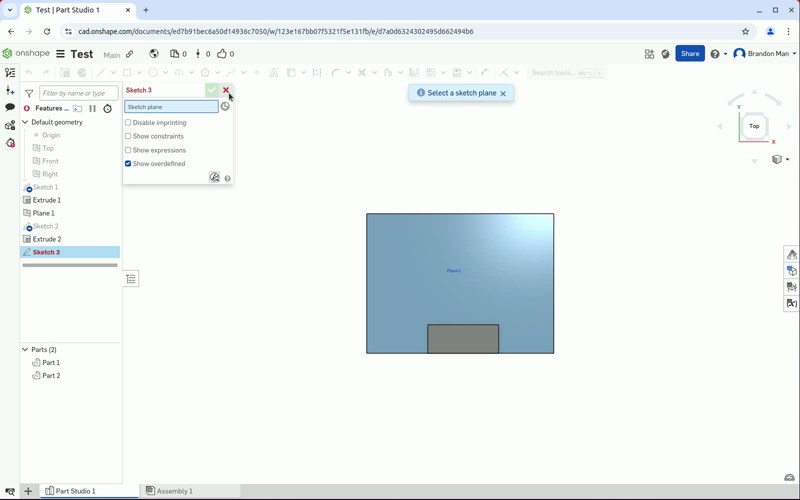
mouse_move(73, 215)
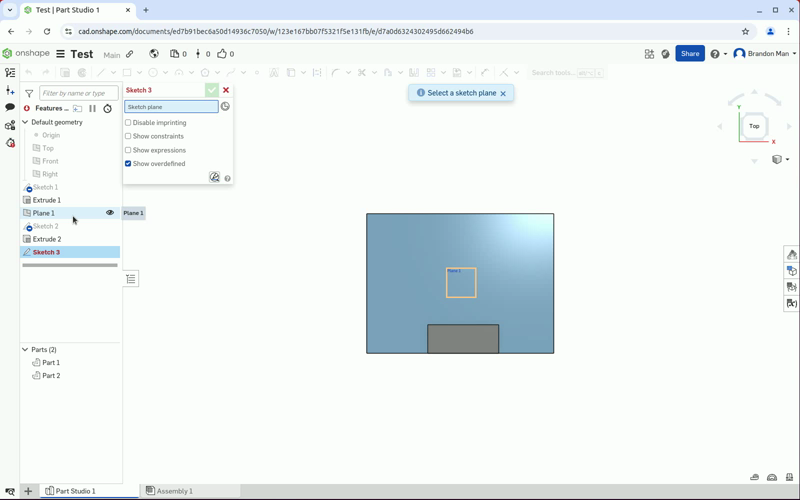
click(73, 215)
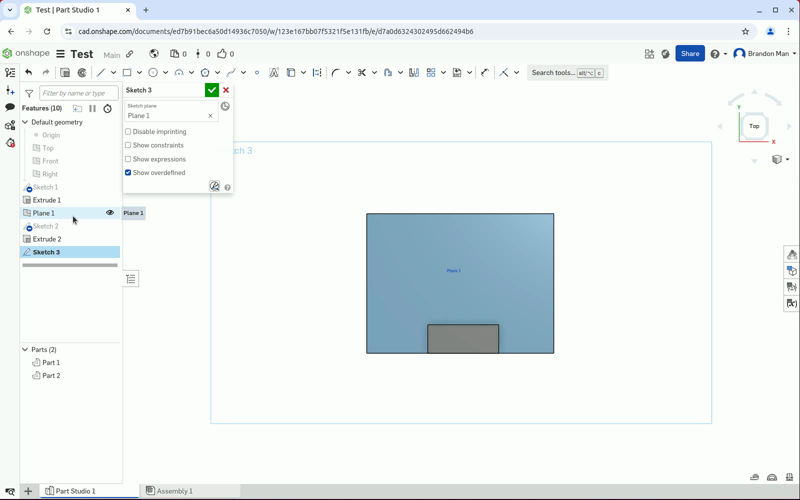
mouse_move(73, 352)
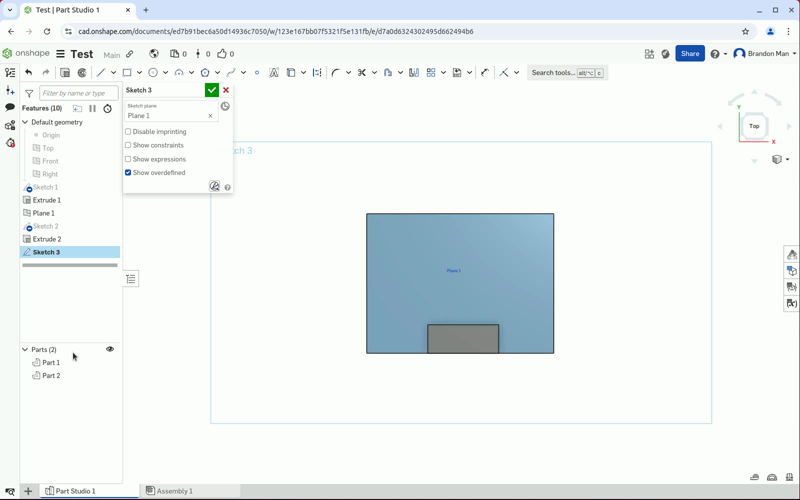
key(y)
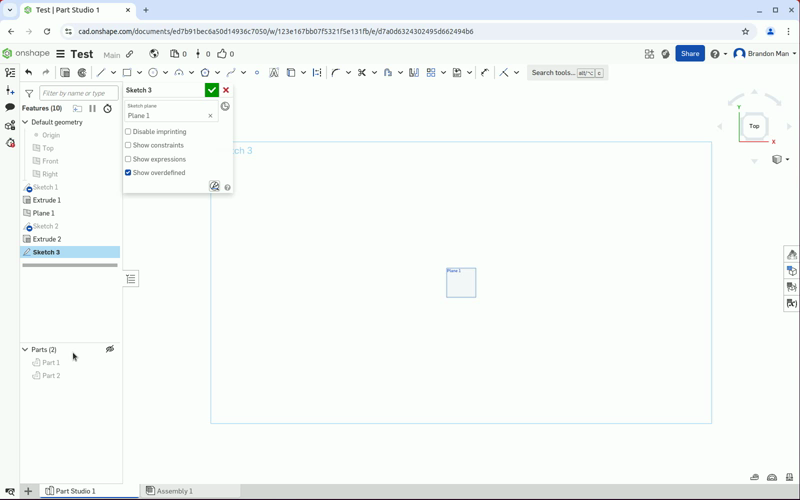
key(l)
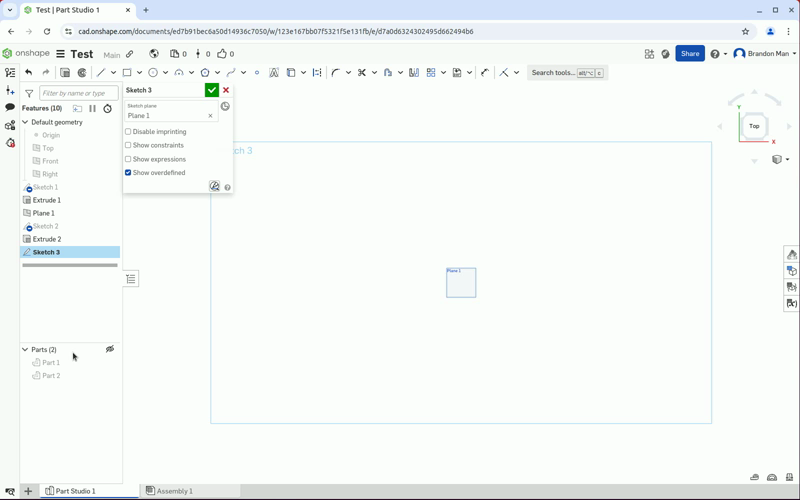
key_down(shift)
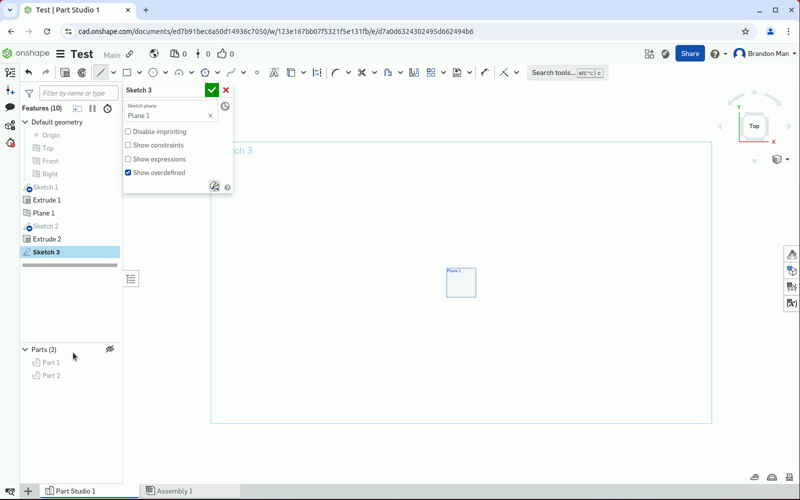
mouse_move(427, 240)
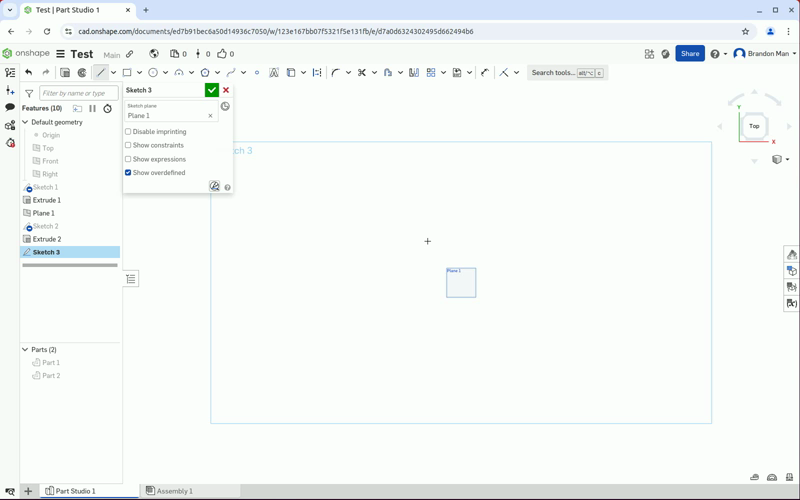
click(427, 240)
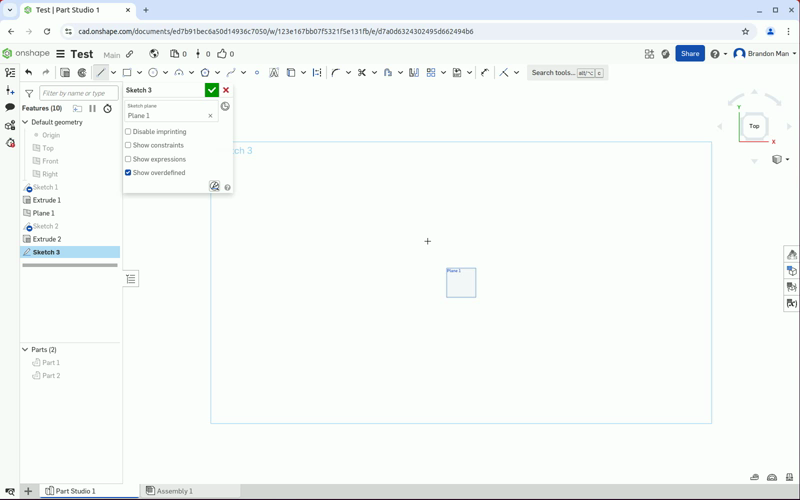
key_up(shift)
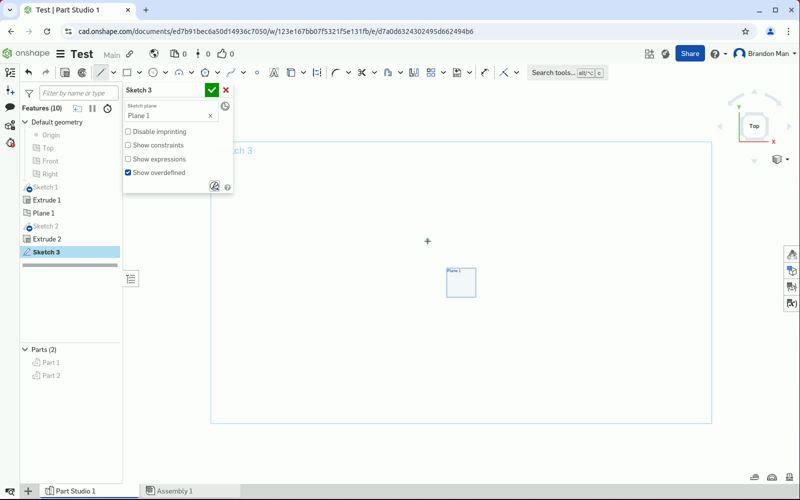
key_down(shift)
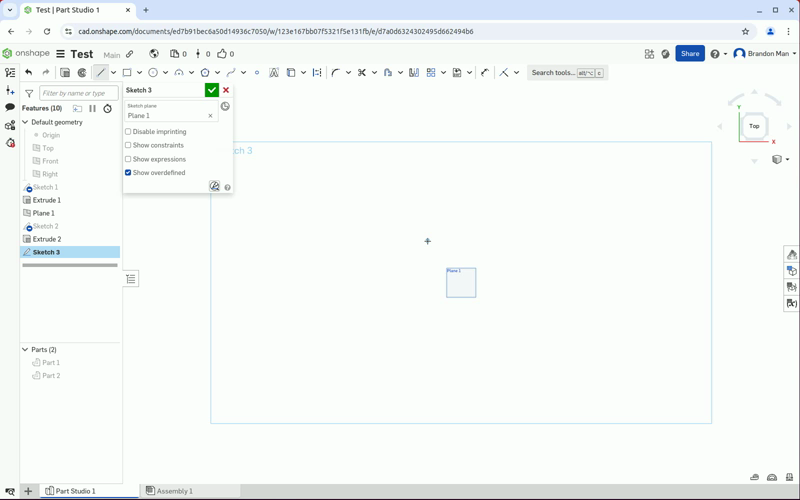
mouse_move(498, 240)
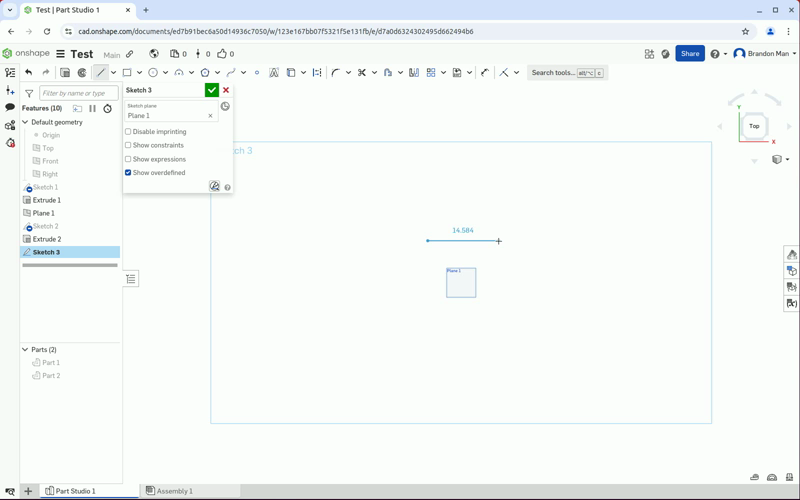
click(498, 240)
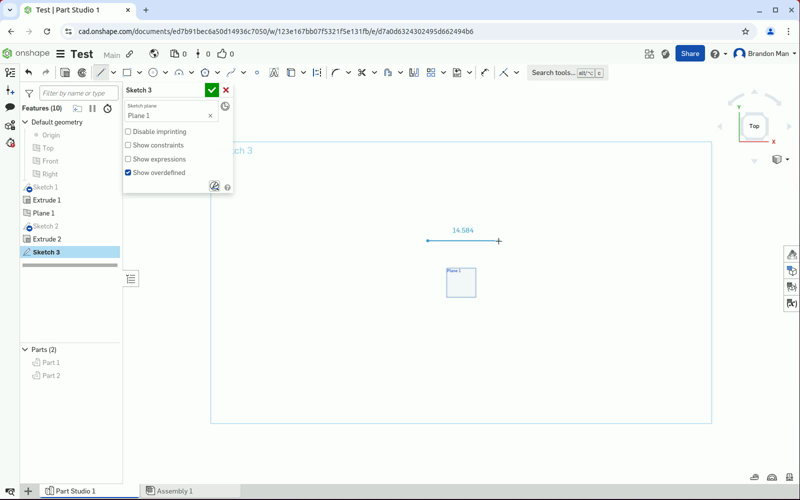
key_up(shift)
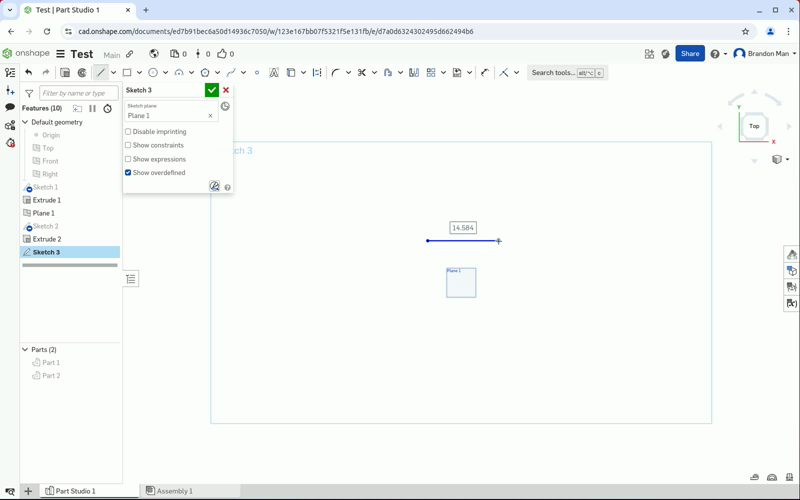
key_down(shift)
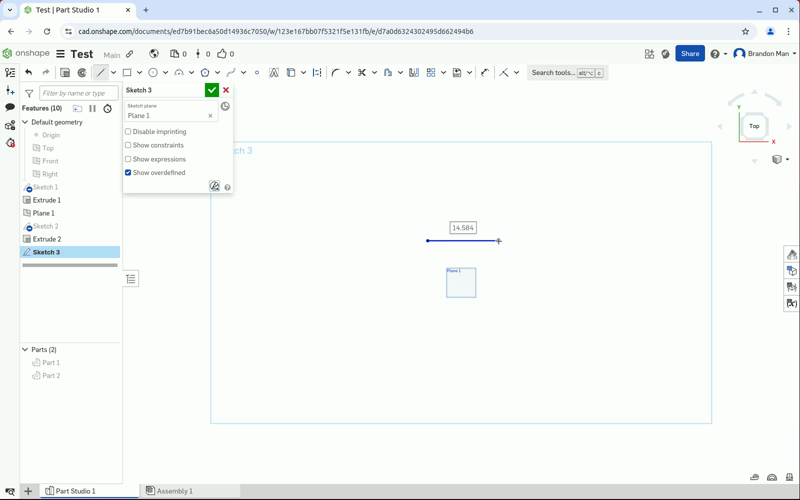
mouse_move(528, 240)
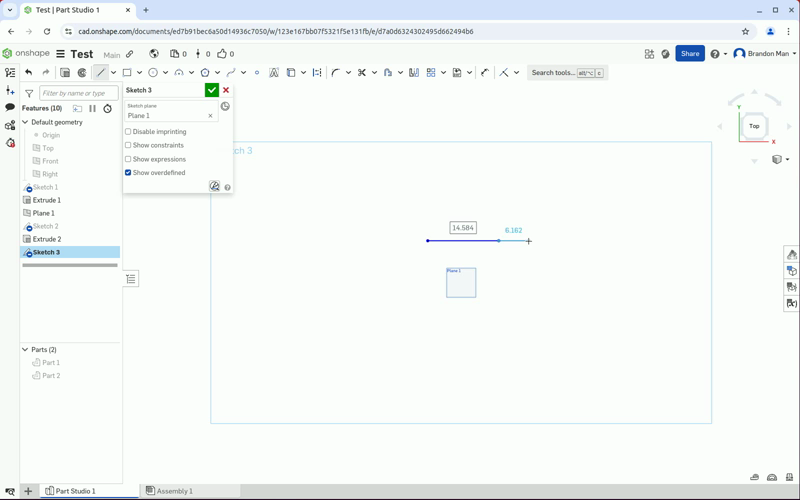
mouse_move(498, 212)
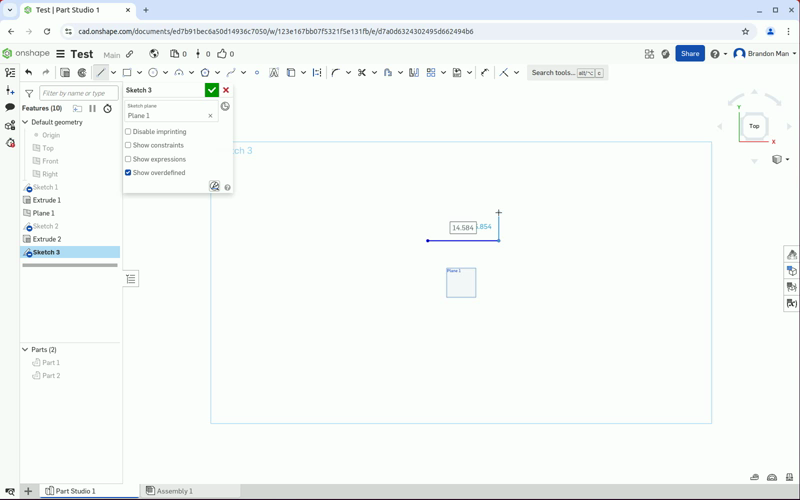
click(498, 212)
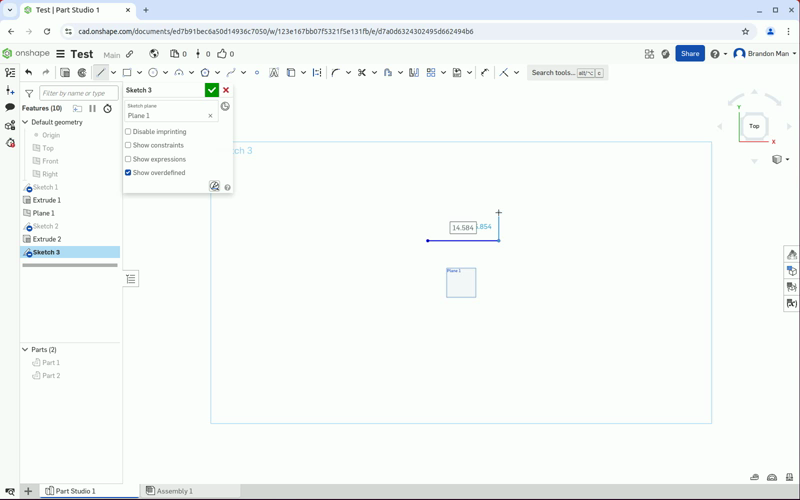
key_up(shift)
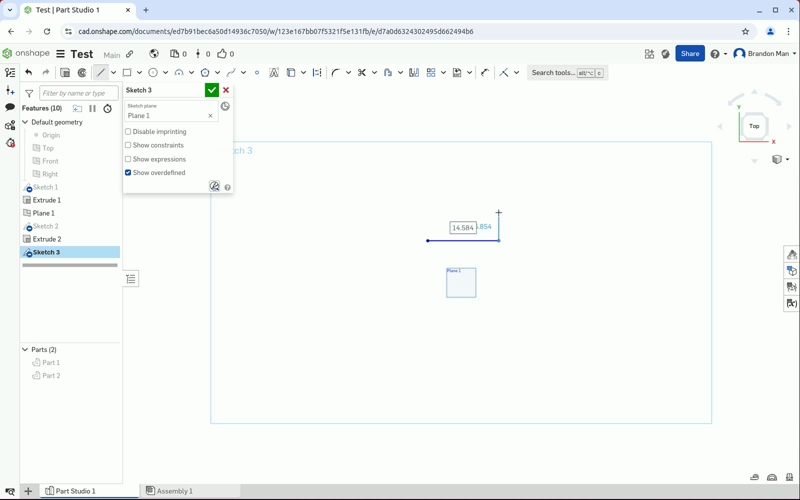
key_down(shift)
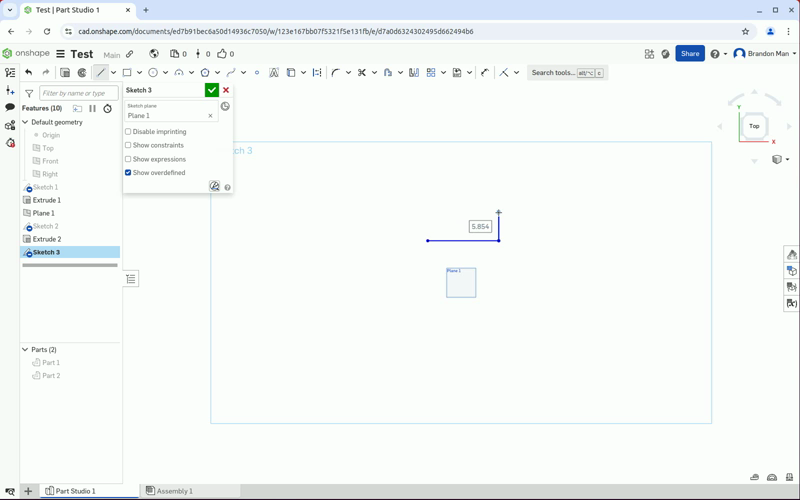
mouse_move(427, 212)
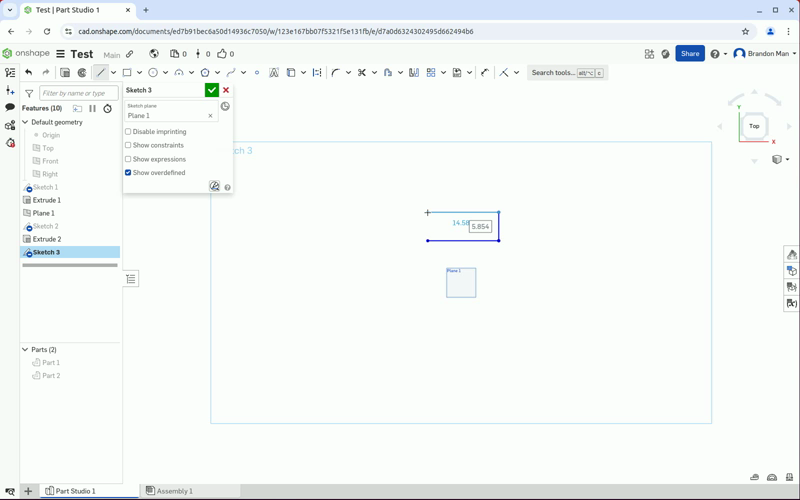
click(427, 212)
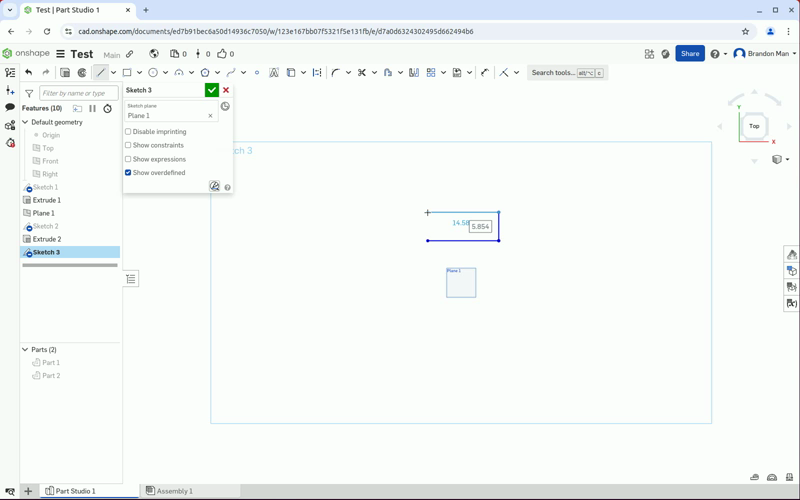
key_up(shift)
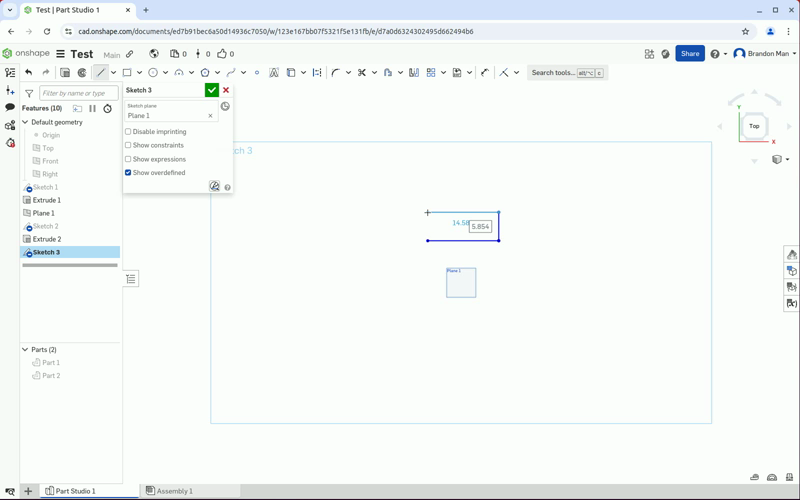
mouse_move(457, 212)
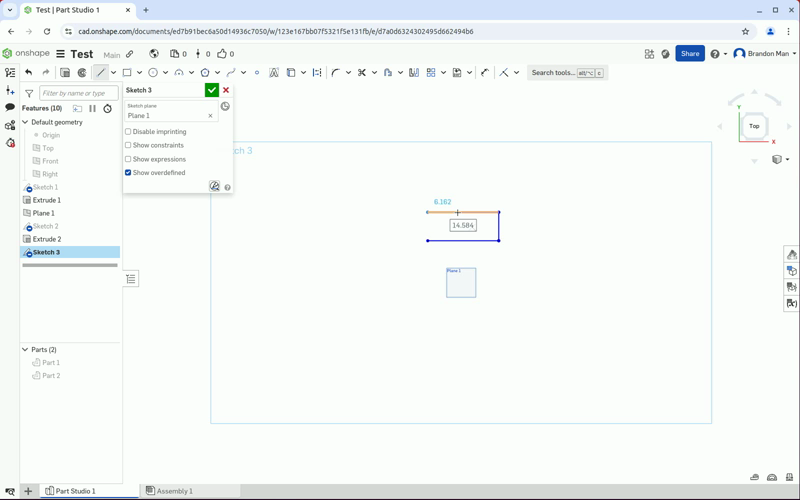
key_down(shift)
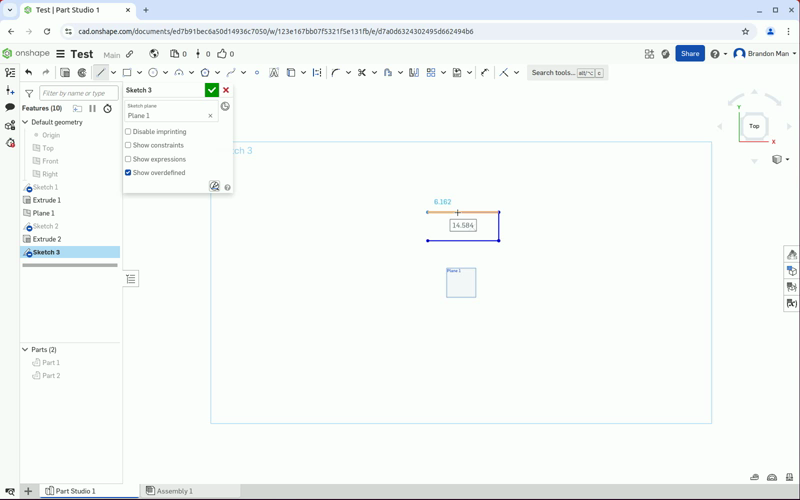
mouse_move(427, 240)
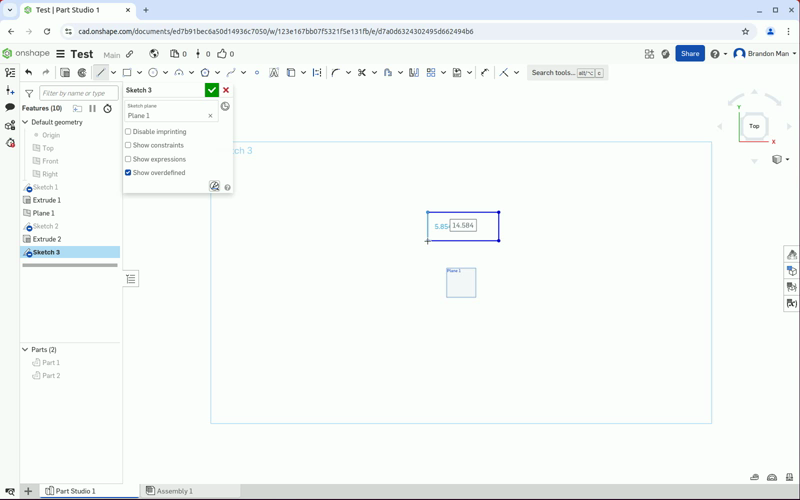
key_up(shift)
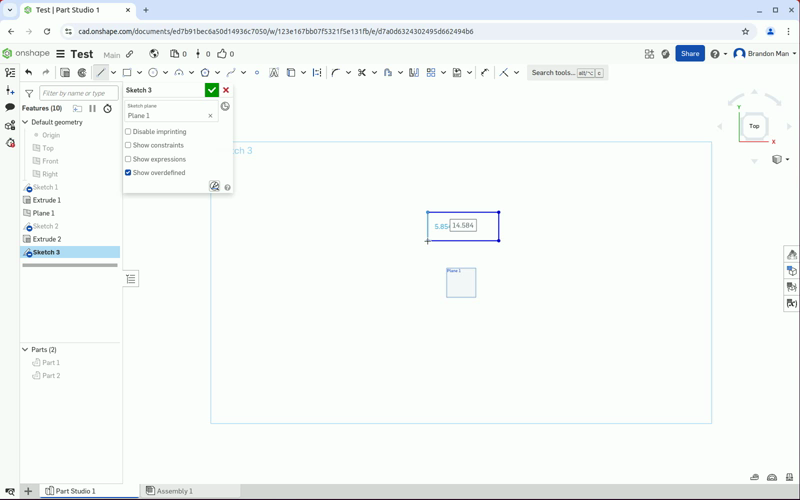
click(427, 240)
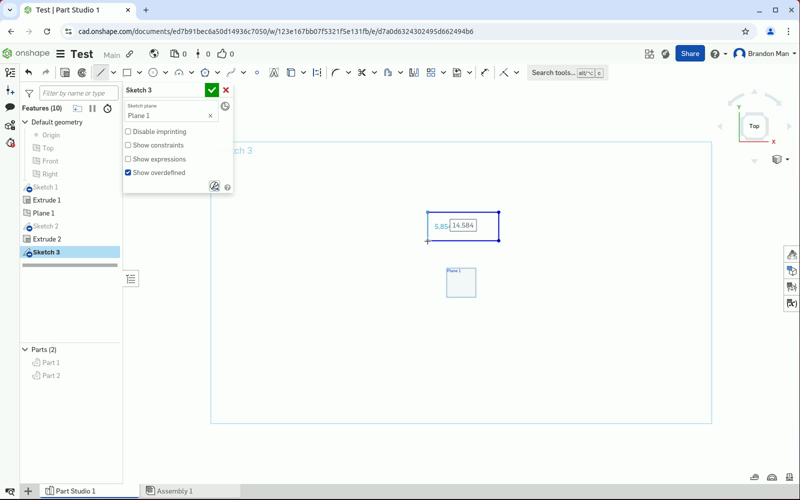
key(esc)
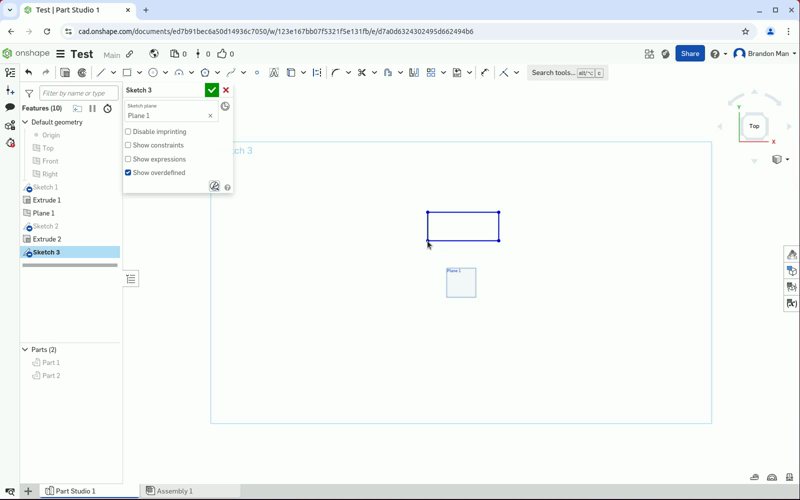
mouse_move(464, 222)
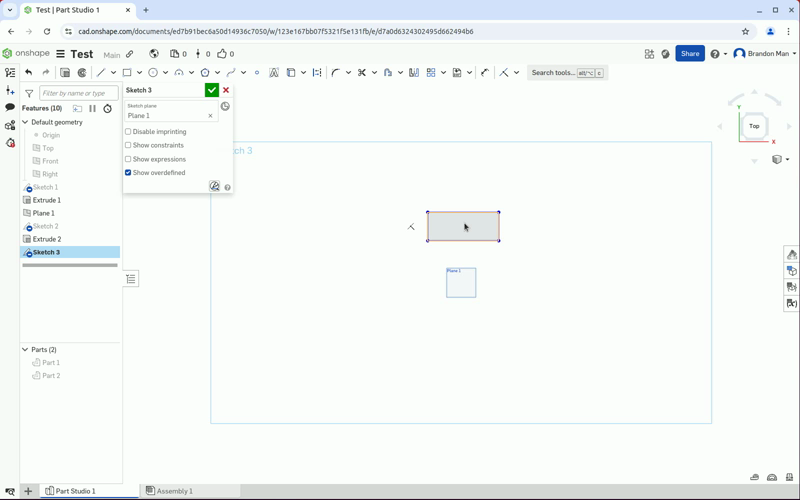
click(464, 222)
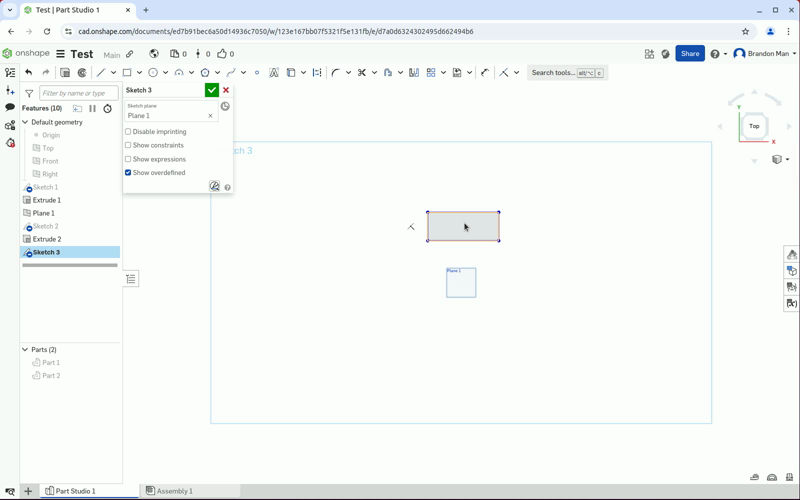
mouse_move(73, 352)
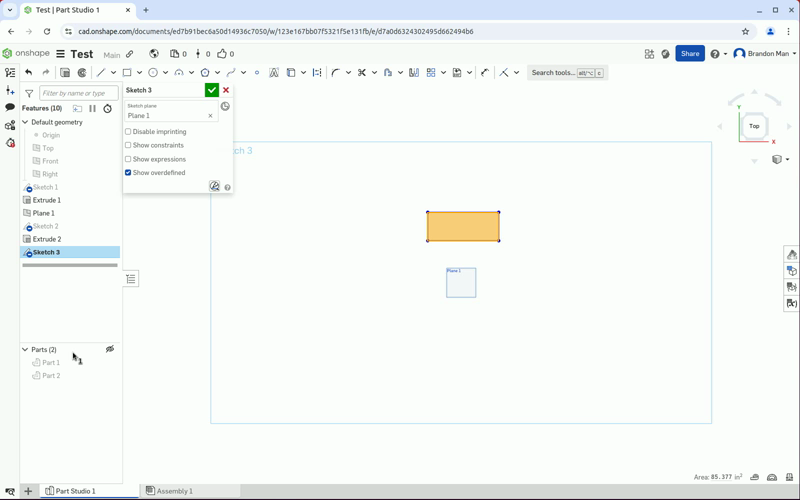
key(shift+y)
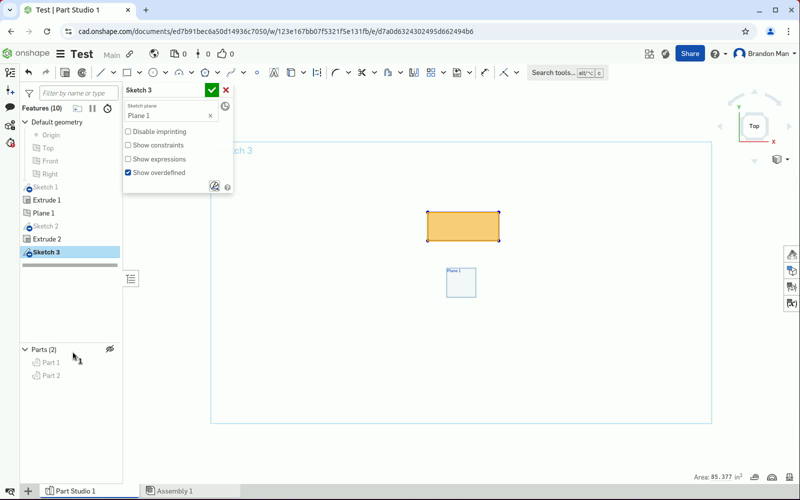
key(shift+e)
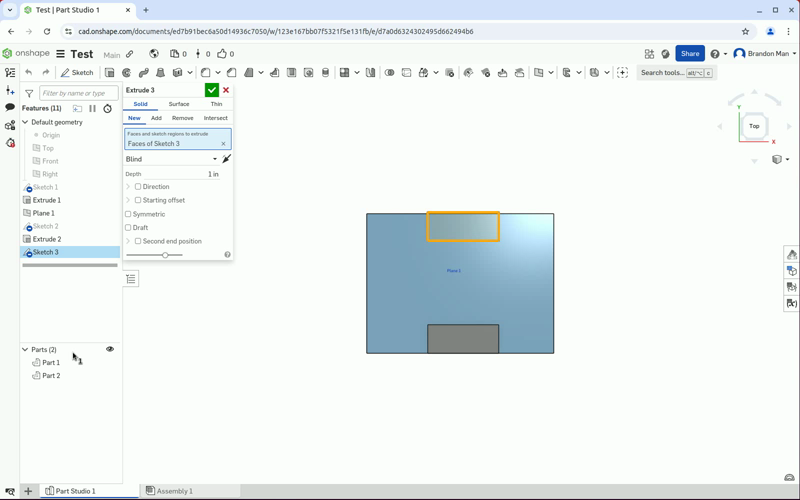
mouse_move(143, 106)
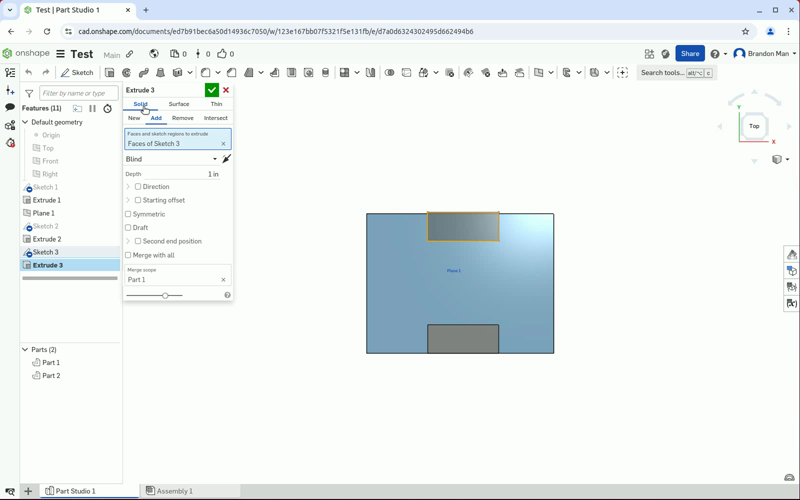
click(143, 106)
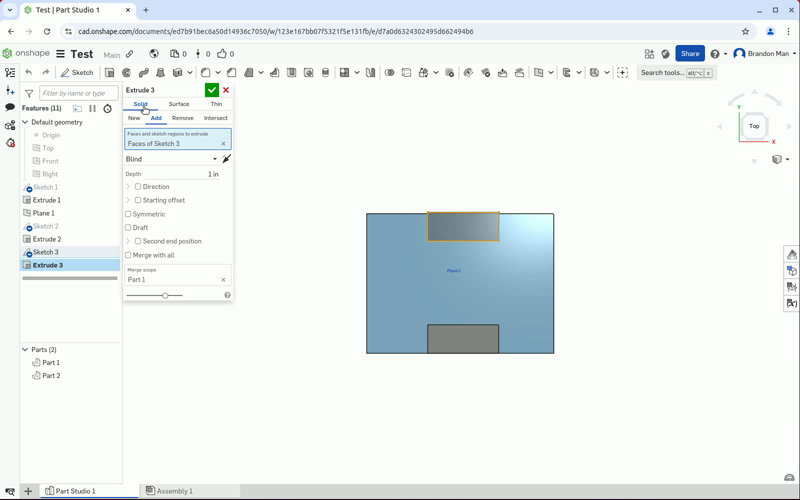
mouse_move(137, 120)
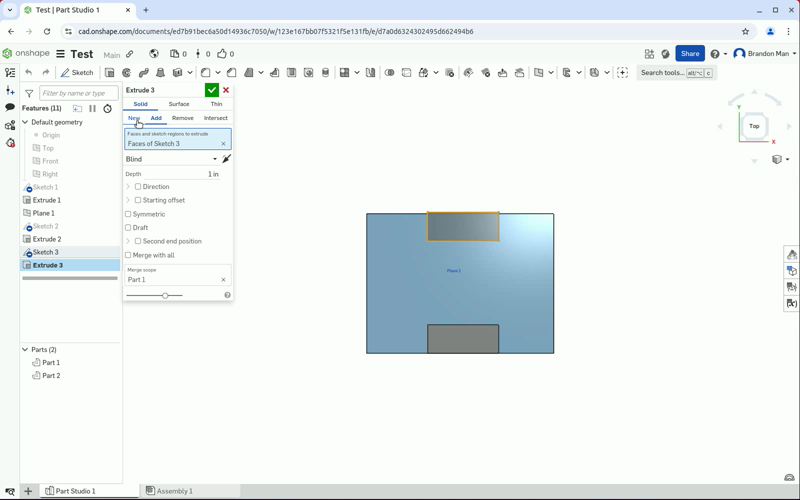
click(137, 120)
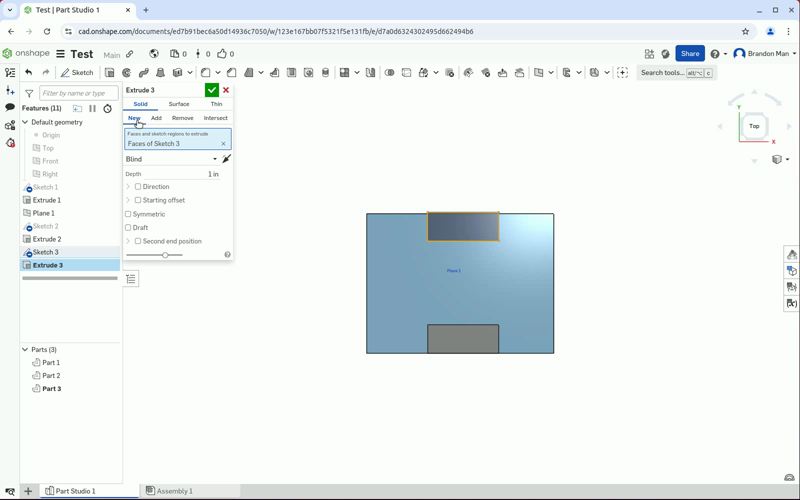
key(tab, 4)
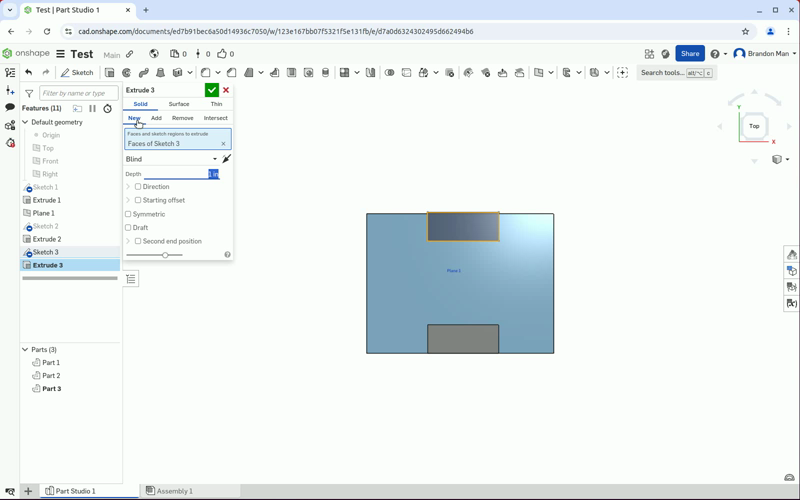
text(4.814)
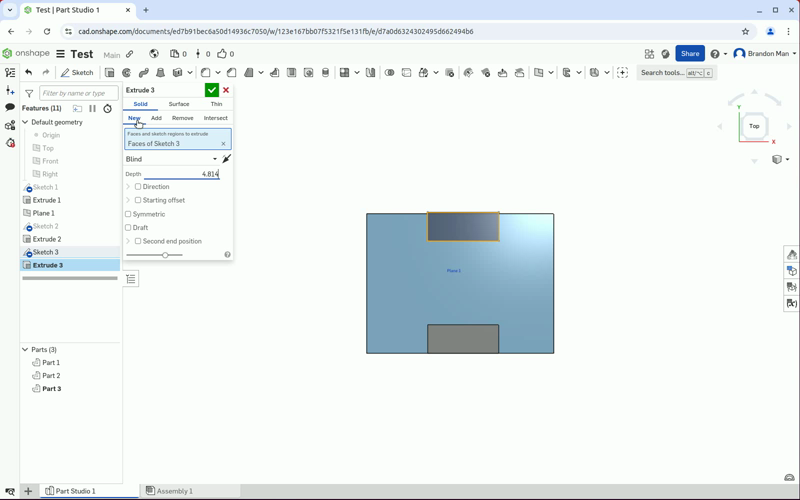
key(enter)
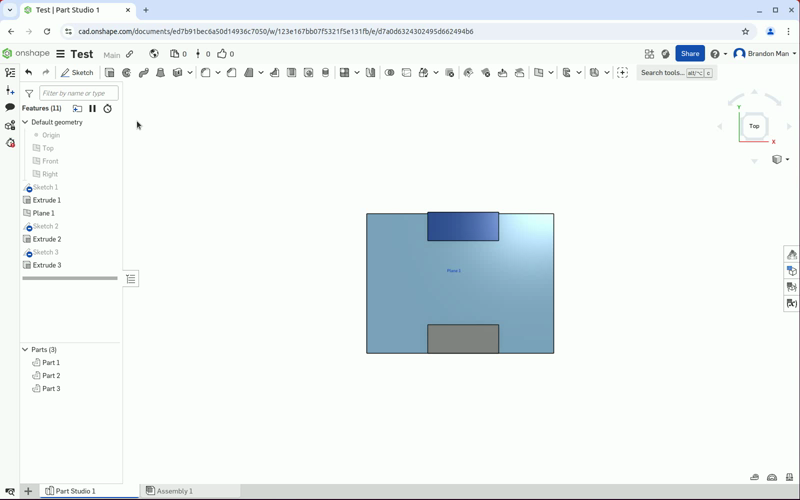
key(shift+h)
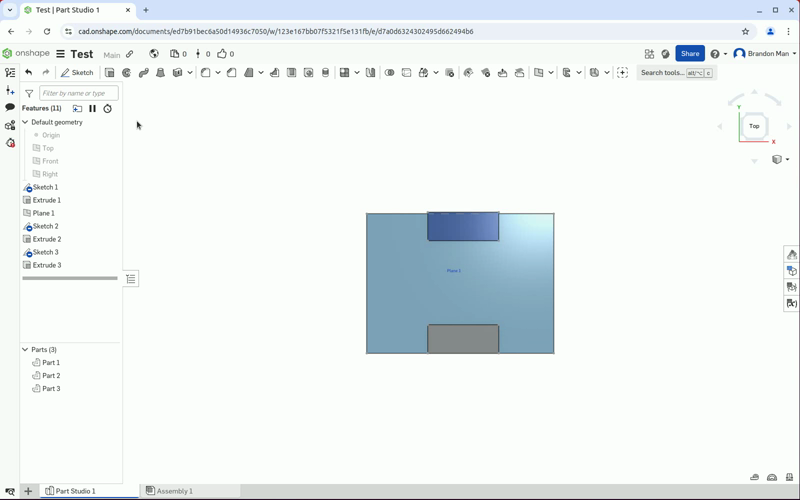
key(shift+h)
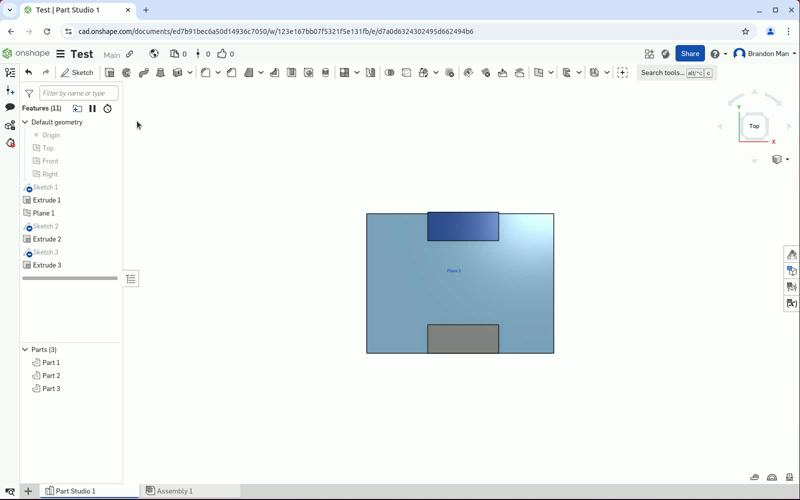
mouse_move(73, 189)
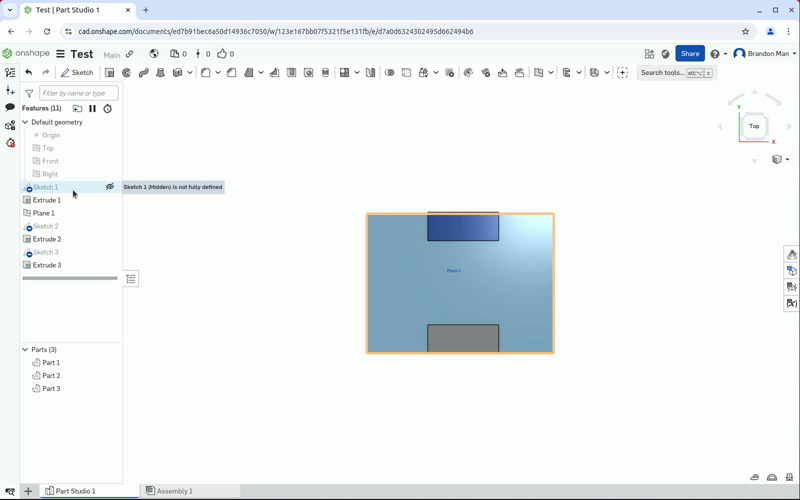
click(73, 189)
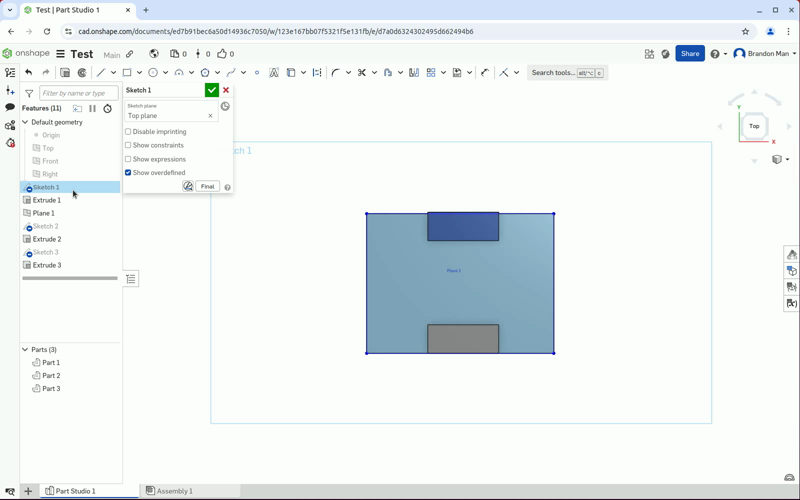
mouse_move(229, 92)
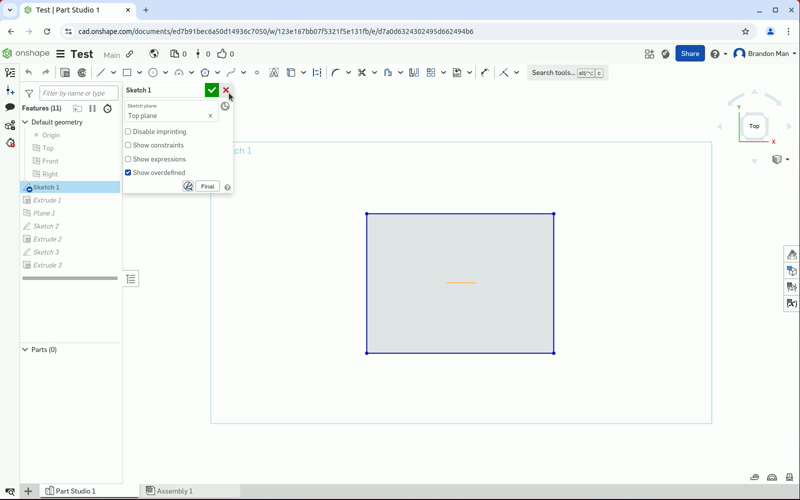
click(229, 92)
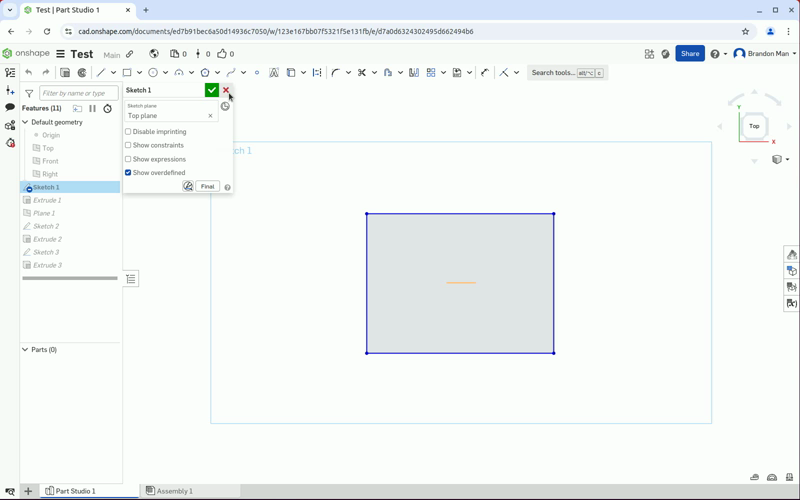
key(shift+s)
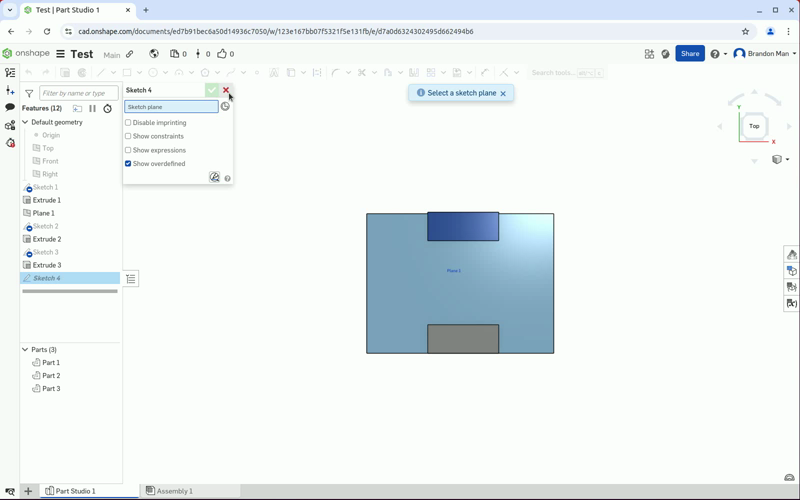
mouse_move(73, 215)
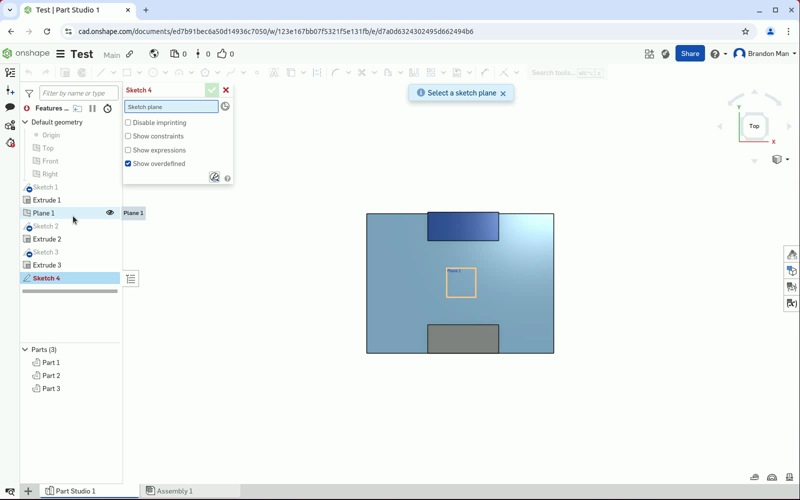
click(73, 215)
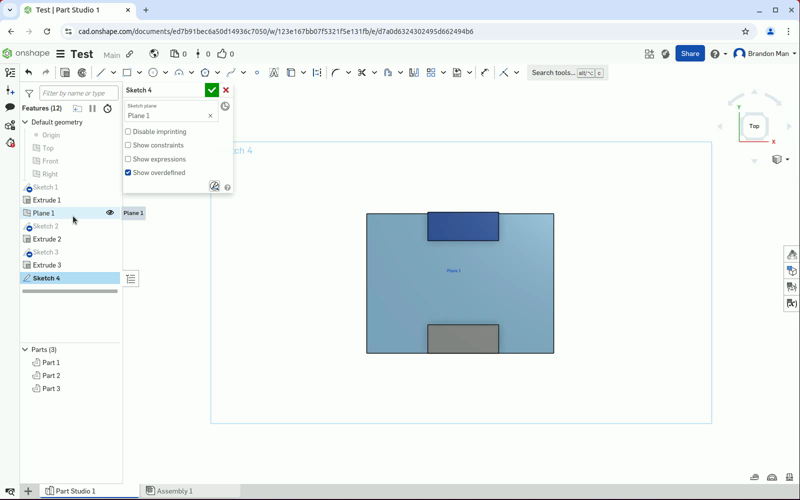
mouse_move(73, 352)
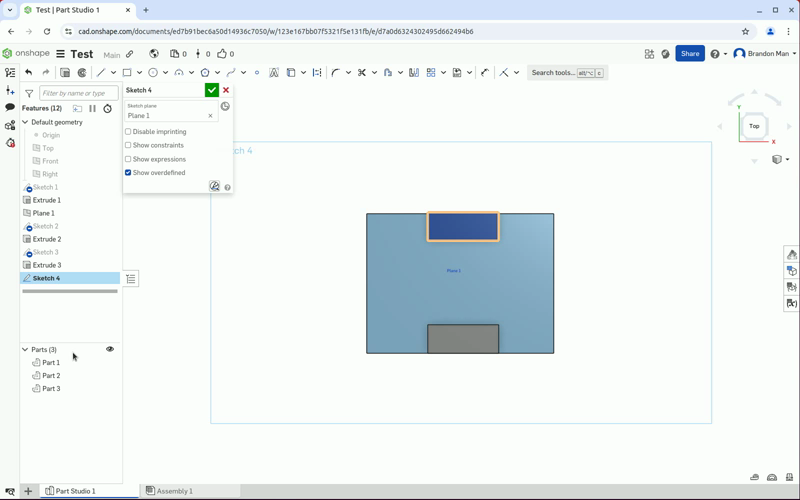
key(y)
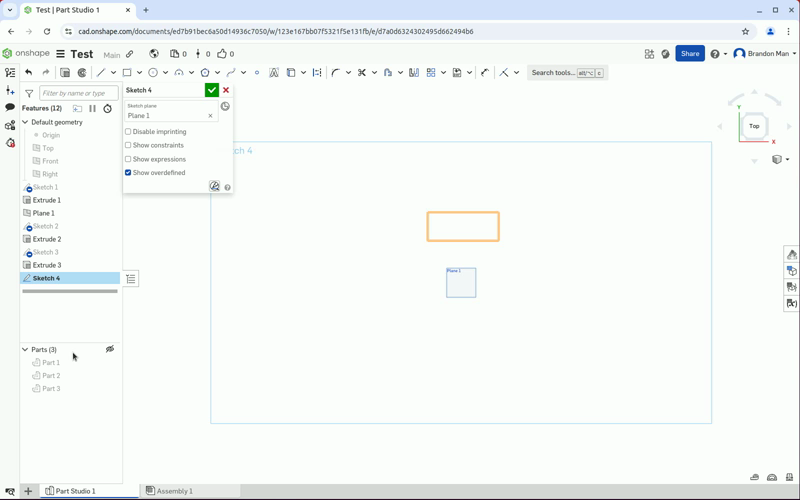
key(l)
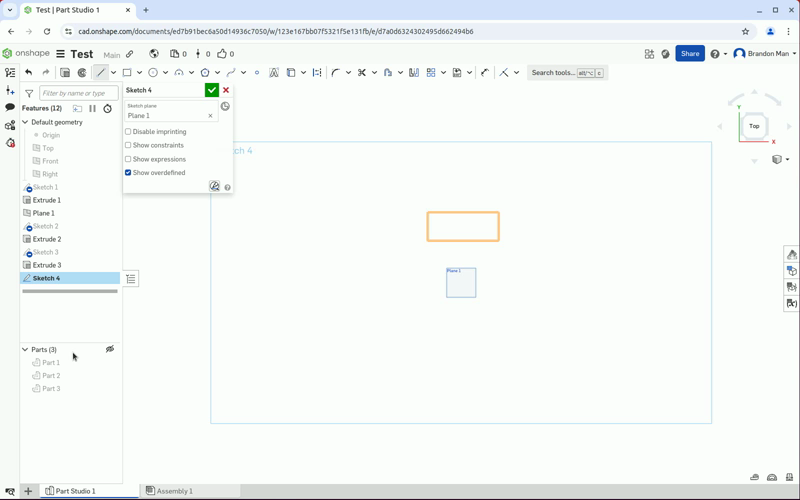
key_down(shift)
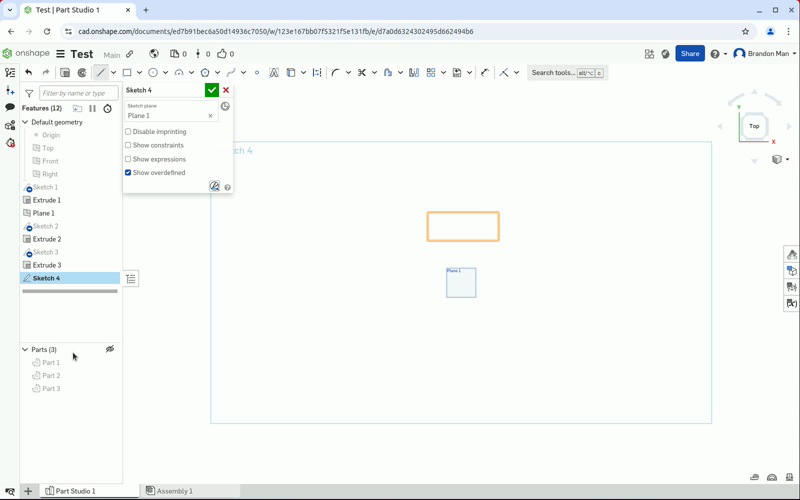
mouse_move(366, 353)
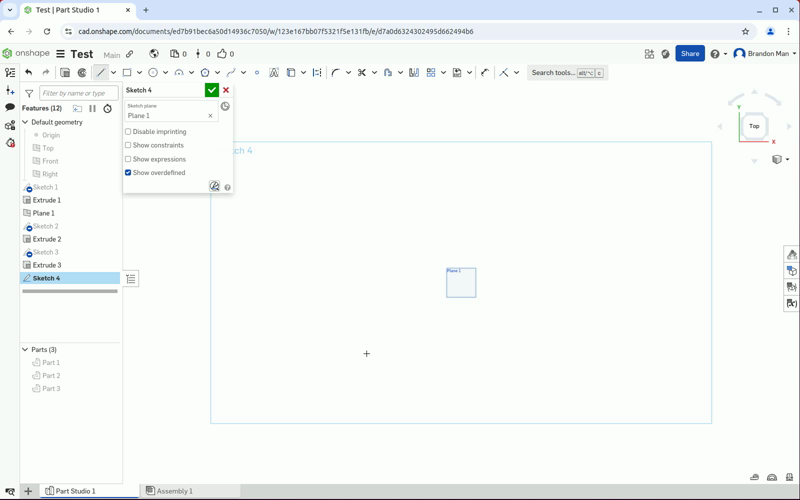
click(366, 353)
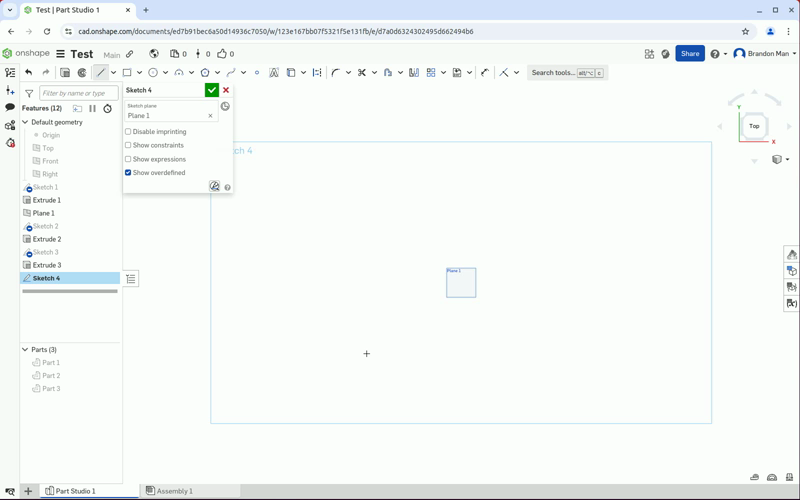
key_up(shift)
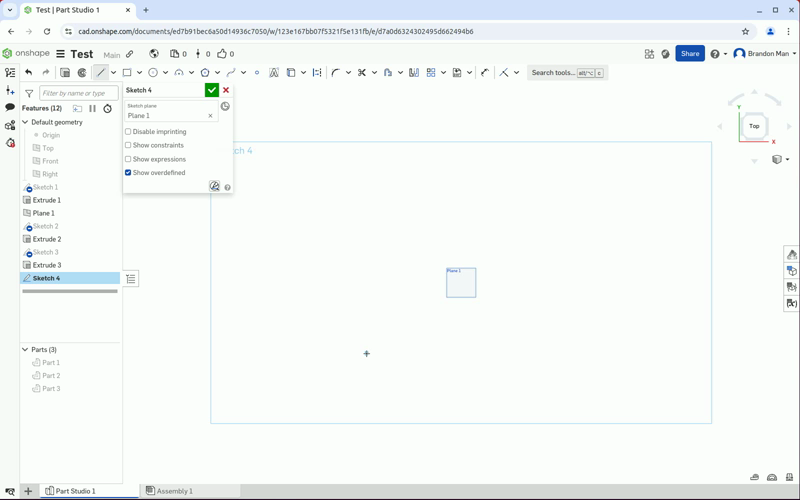
key_down(shift)
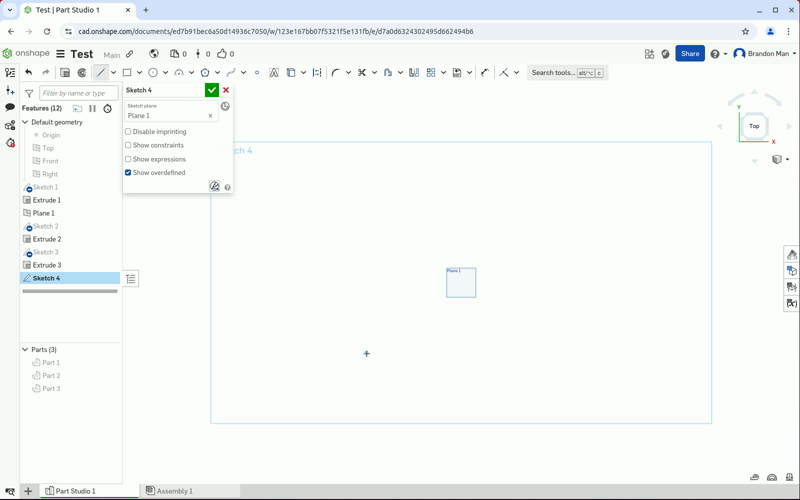
mouse_move(427, 353)
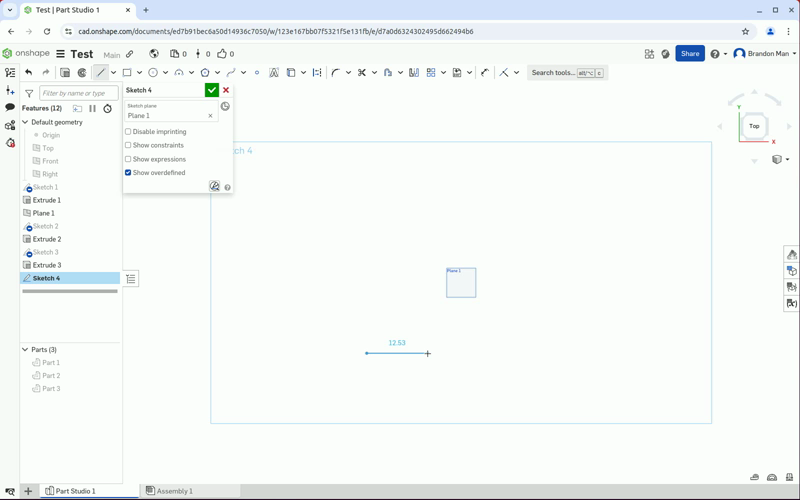
click(427, 353)
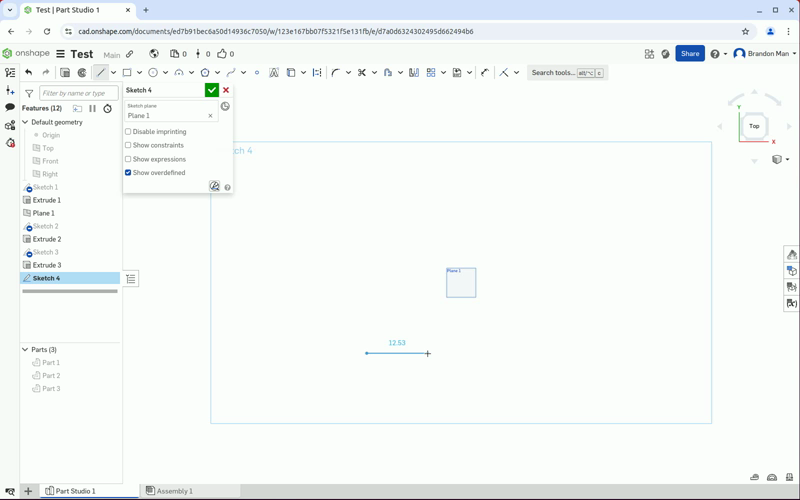
key_up(shift)
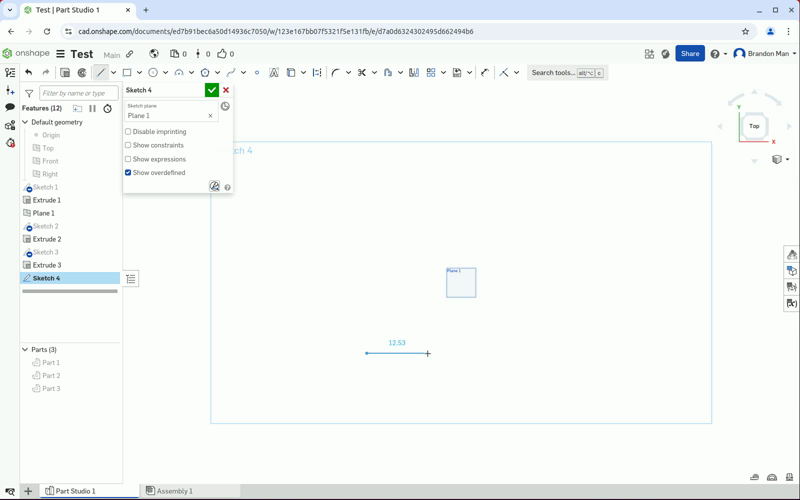
key_down(shift)
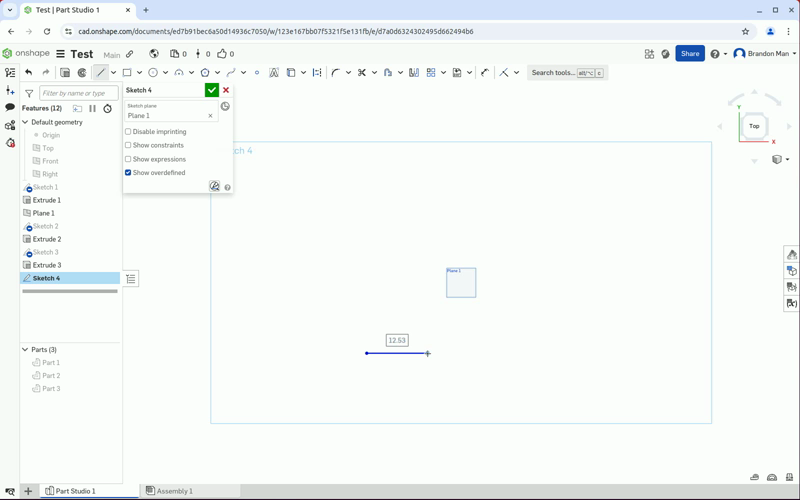
mouse_move(457, 353)
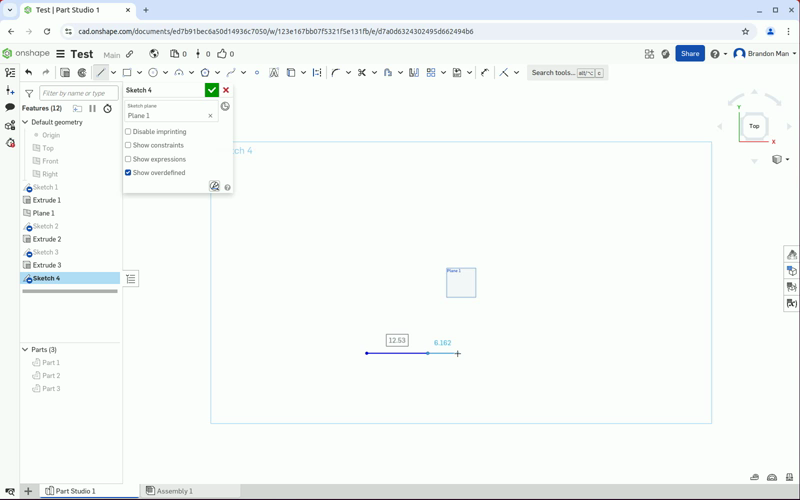
mouse_move(427, 325)
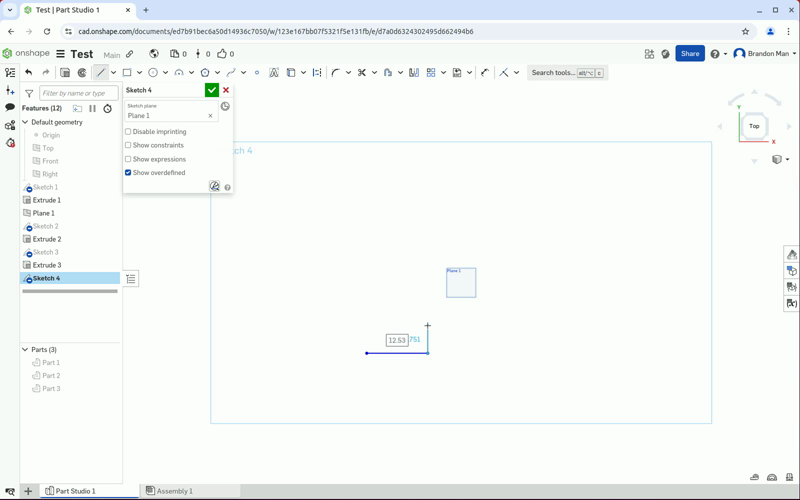
click(427, 325)
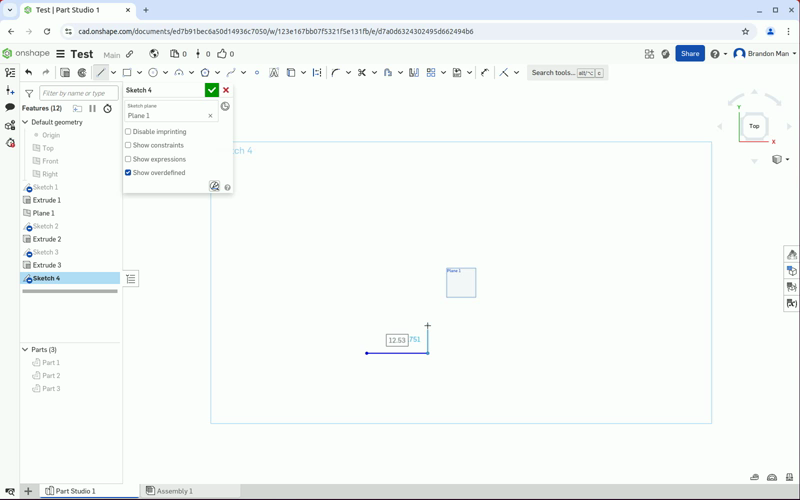
key_up(shift)
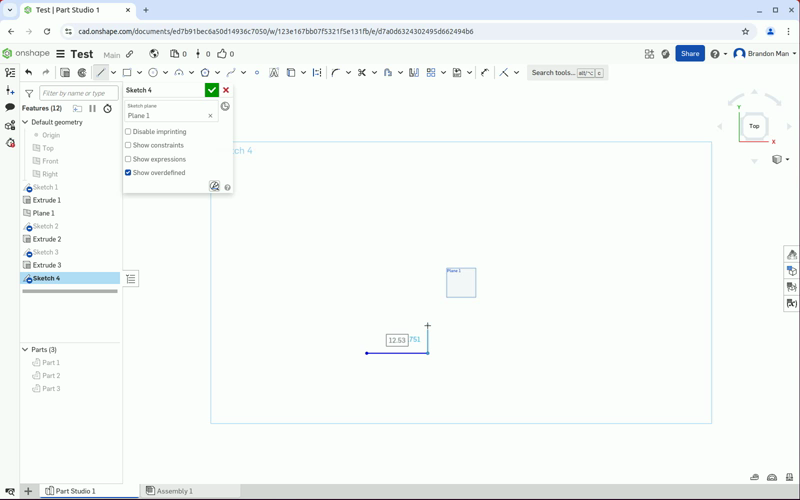
key_down(shift)
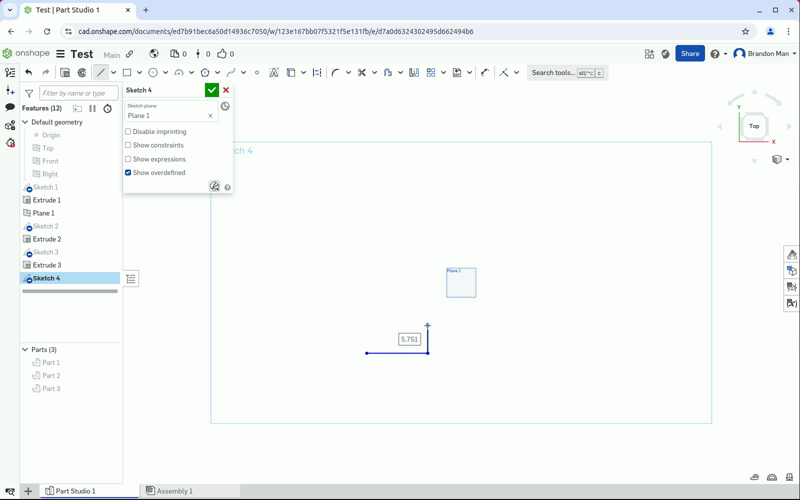
mouse_move(427, 240)
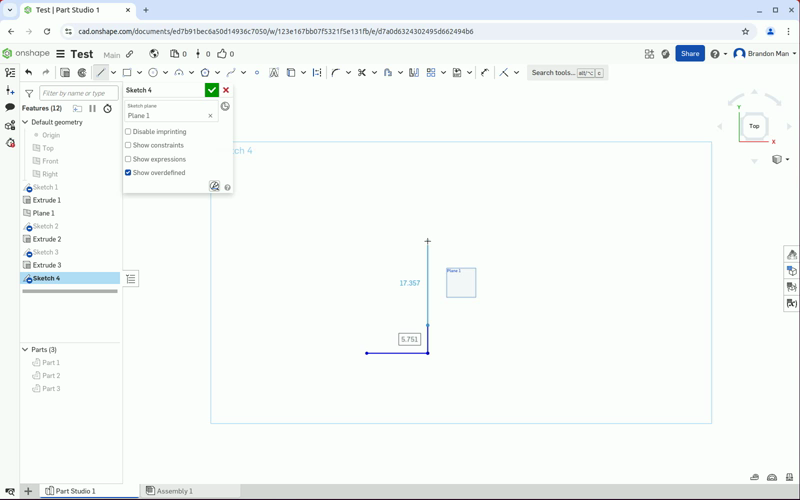
click(427, 240)
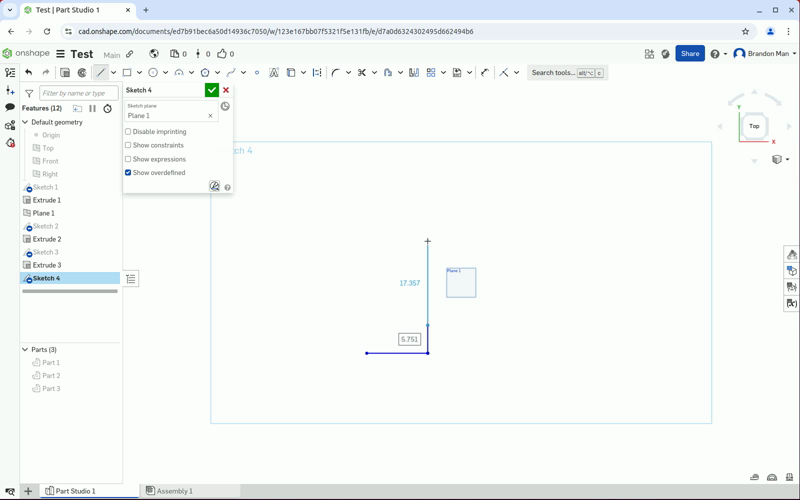
key_up(shift)
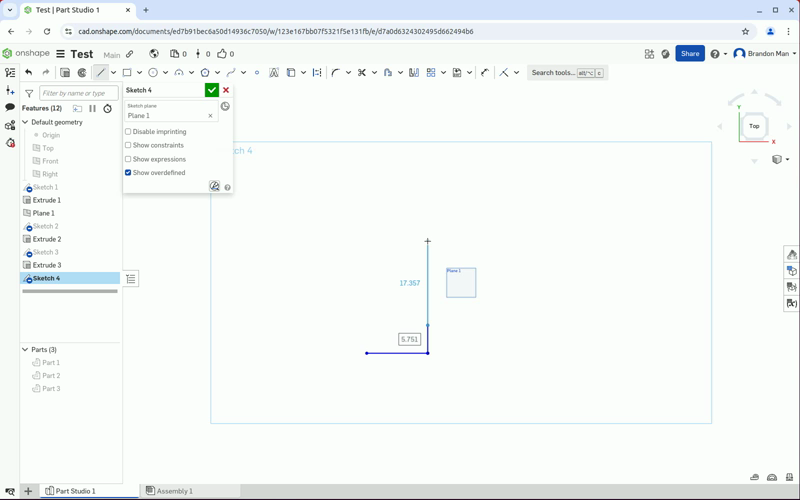
key_down(shift)
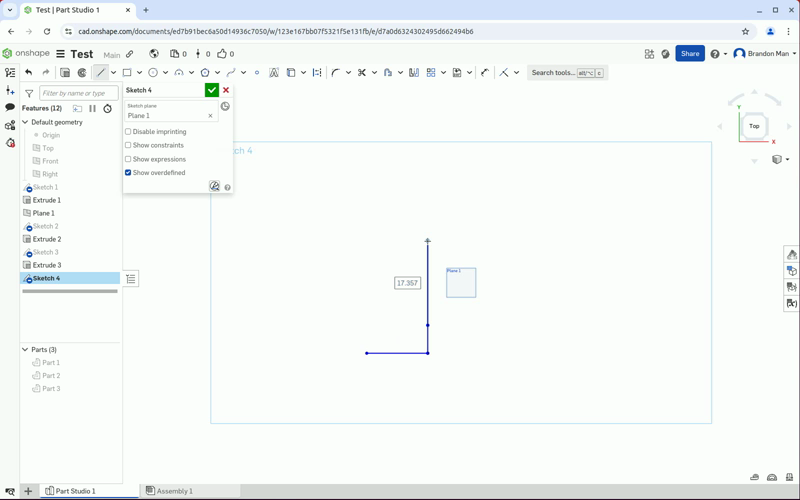
mouse_move(457, 240)
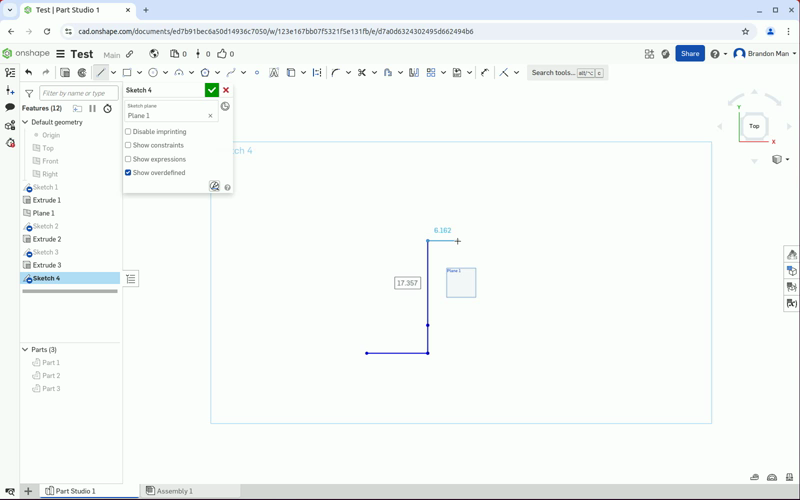
mouse_move(427, 213)
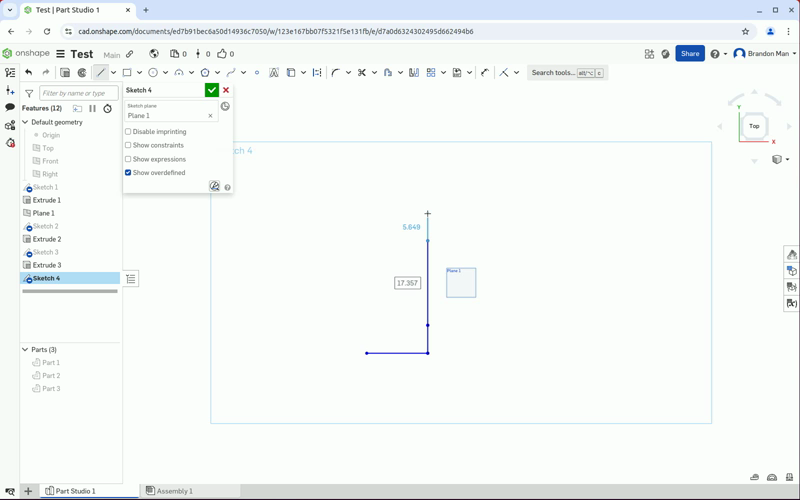
click(427, 213)
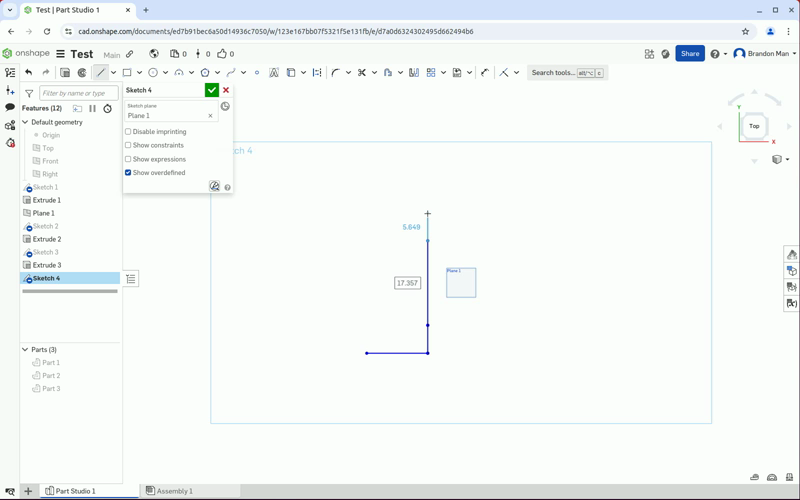
key_up(shift)
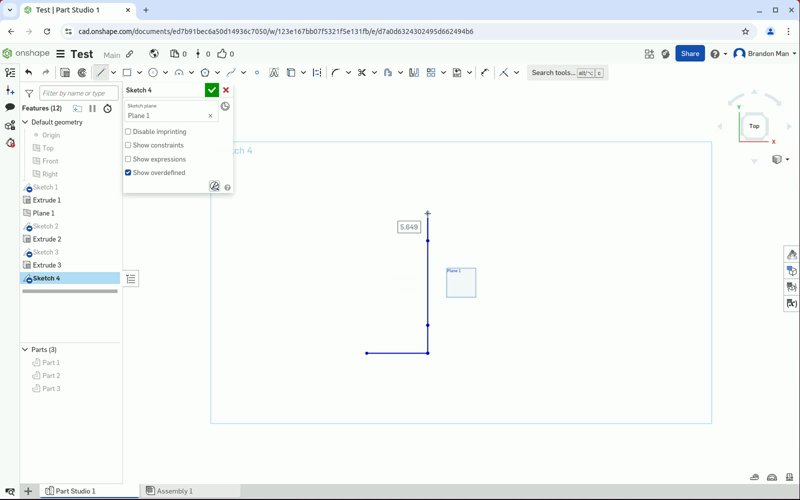
key_down(shift)
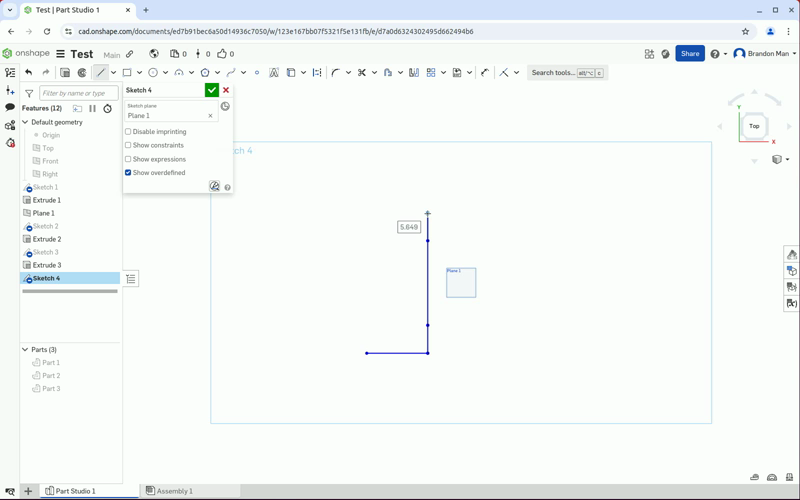
mouse_move(366, 213)
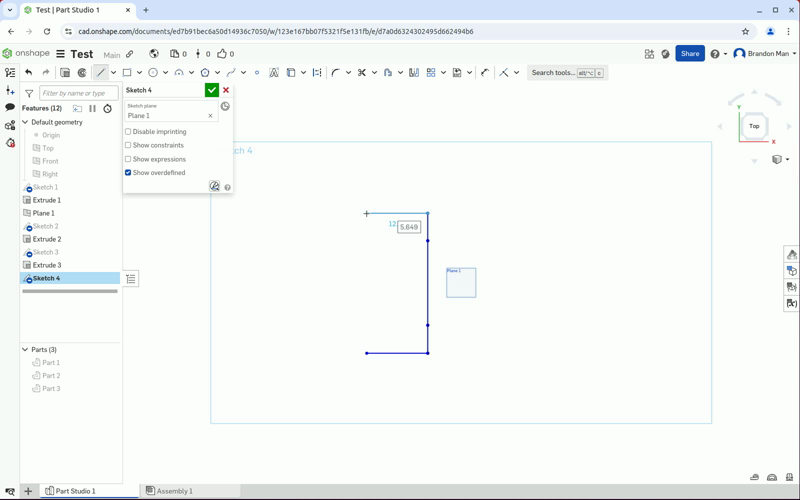
click(366, 213)
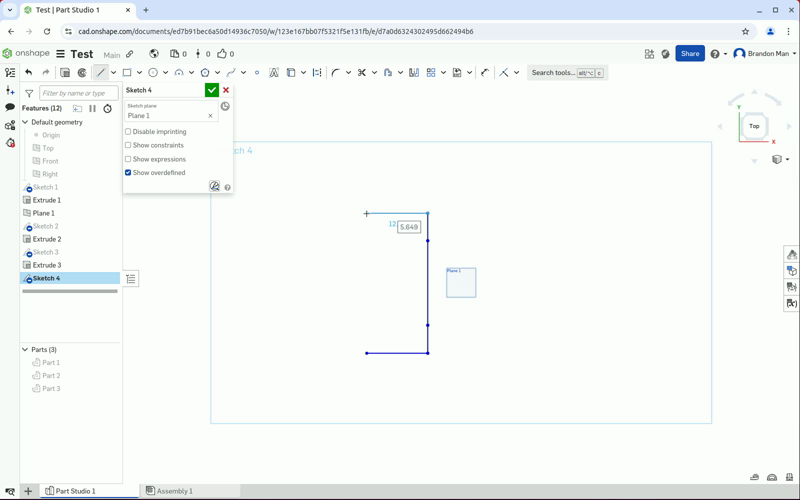
key_up(shift)
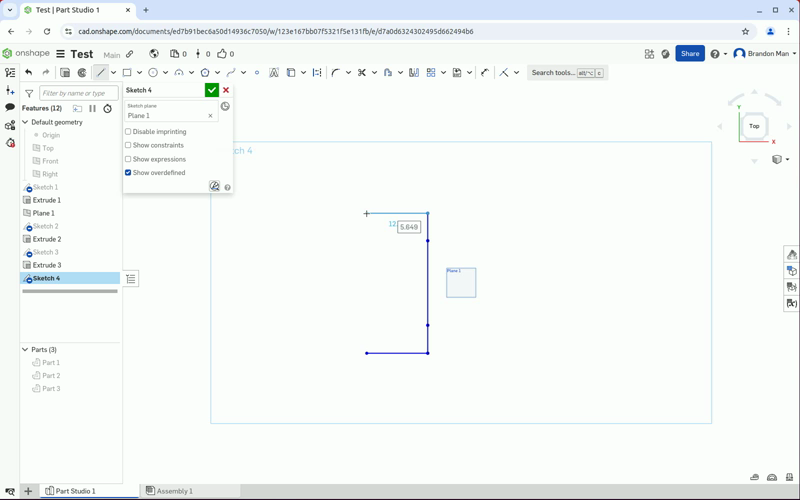
key_down(shift)
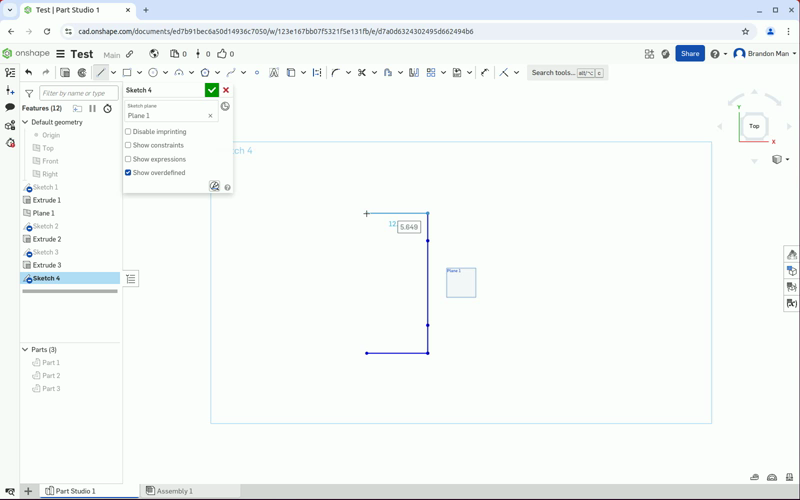
mouse_move(366, 353)
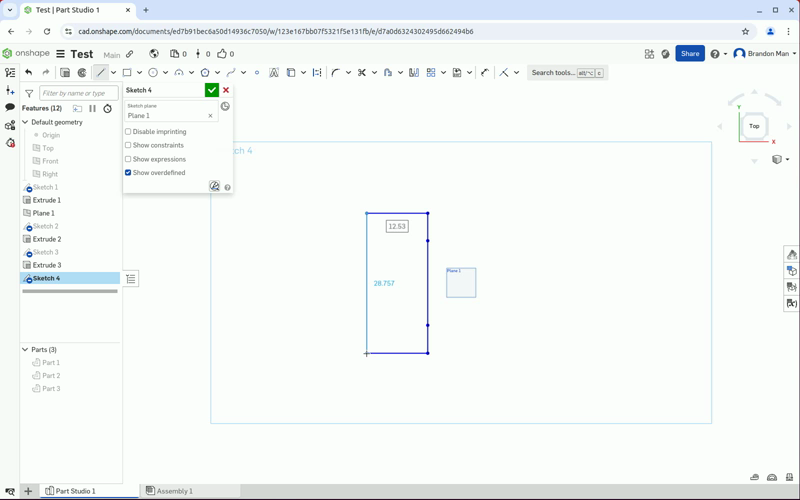
key_up(shift)
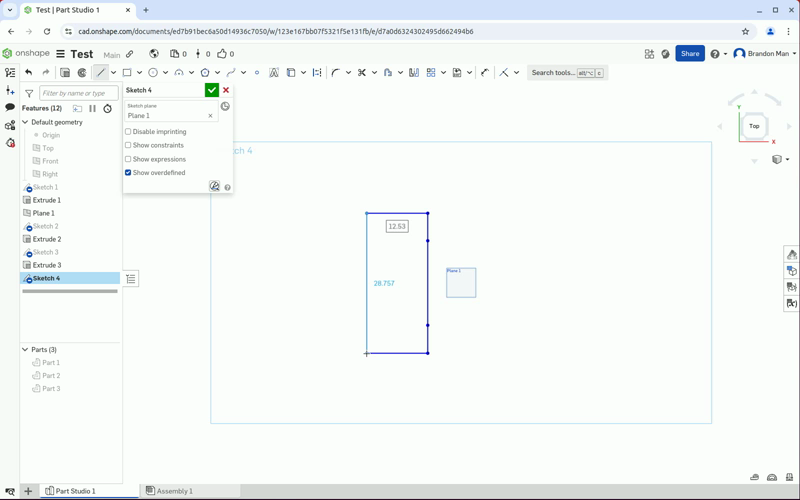
click(366, 353)
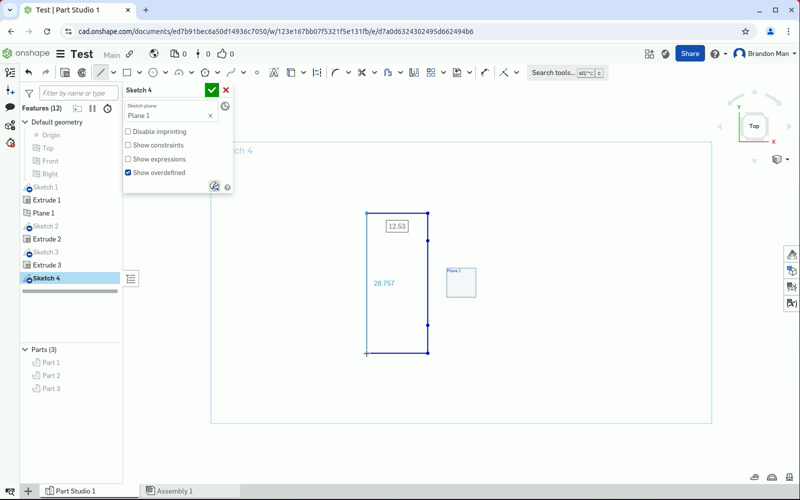
key(esc)
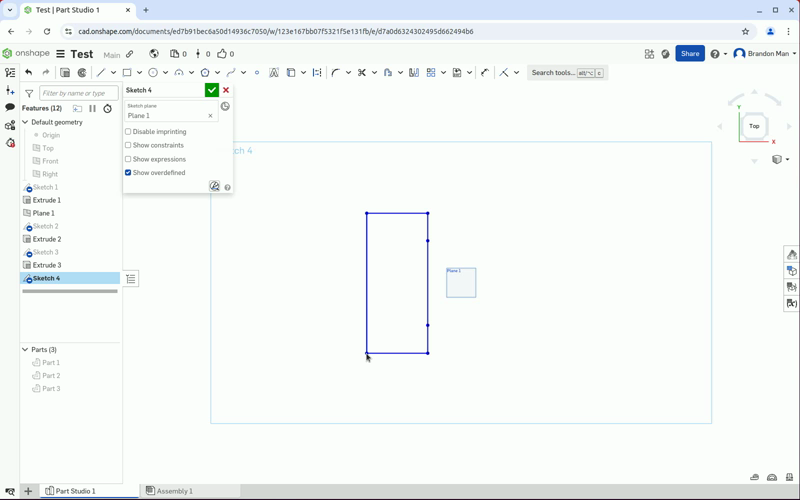
mouse_move(414, 229)
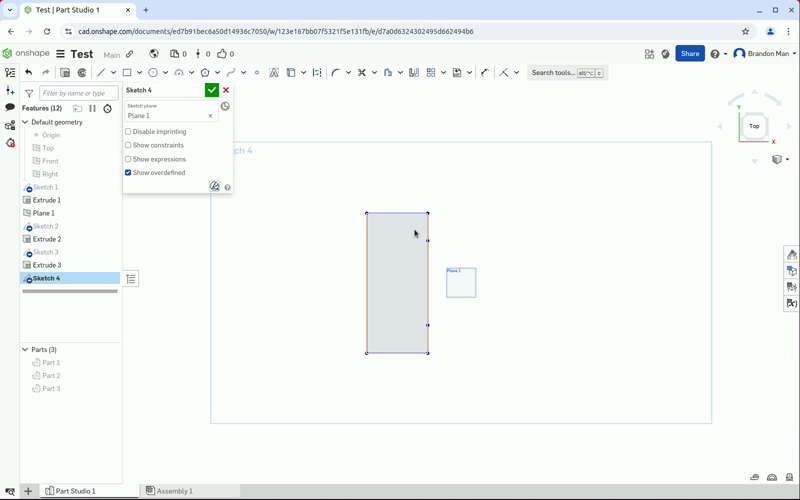
click(414, 229)
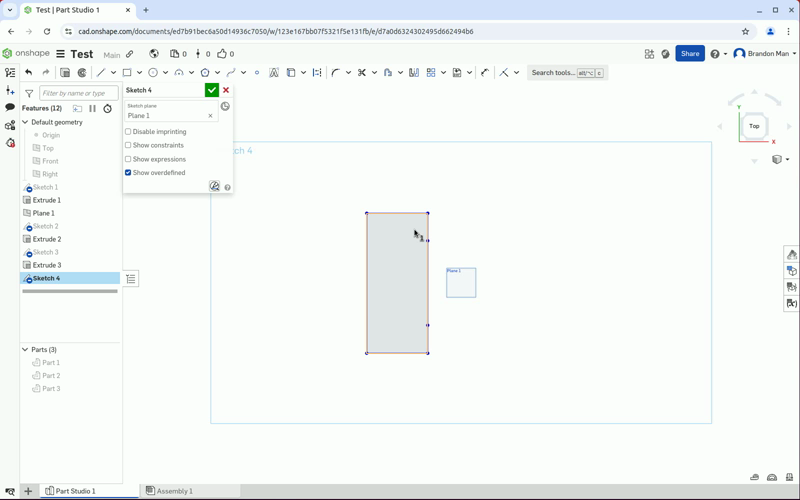
mouse_move(73, 352)
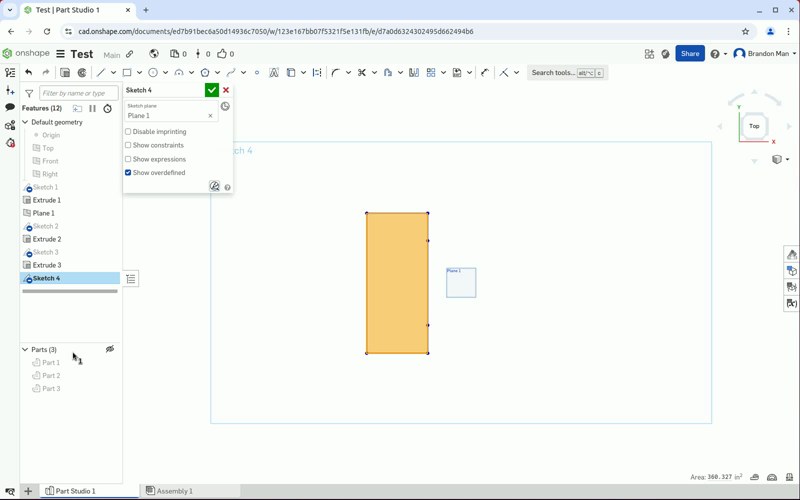
key(shift+y)
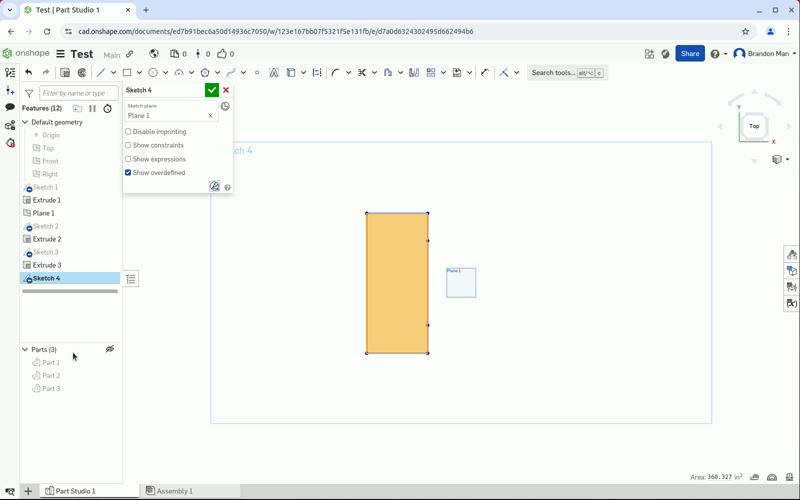
key(shift+e)
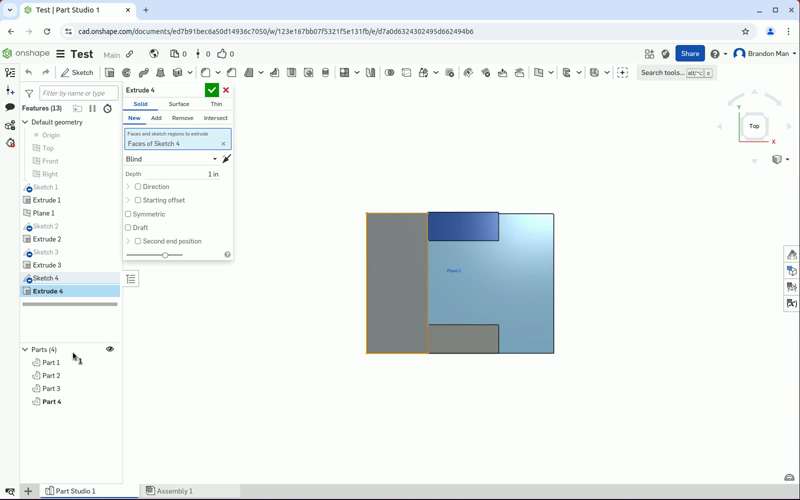
mouse_move(143, 106)
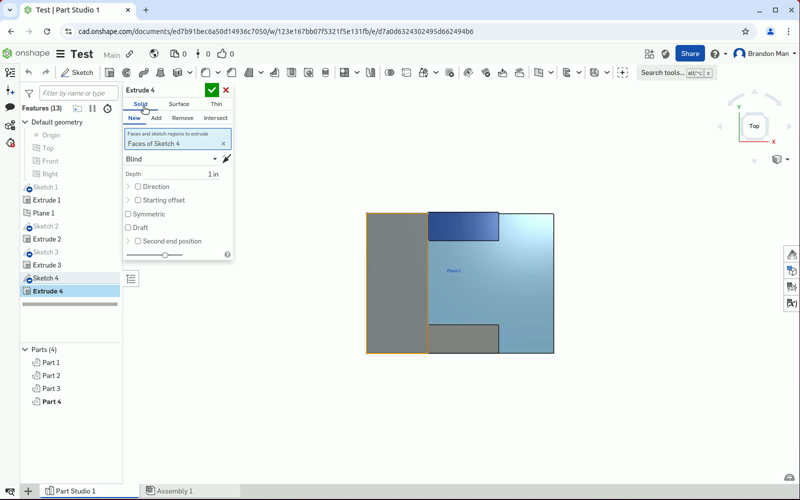
click(143, 106)
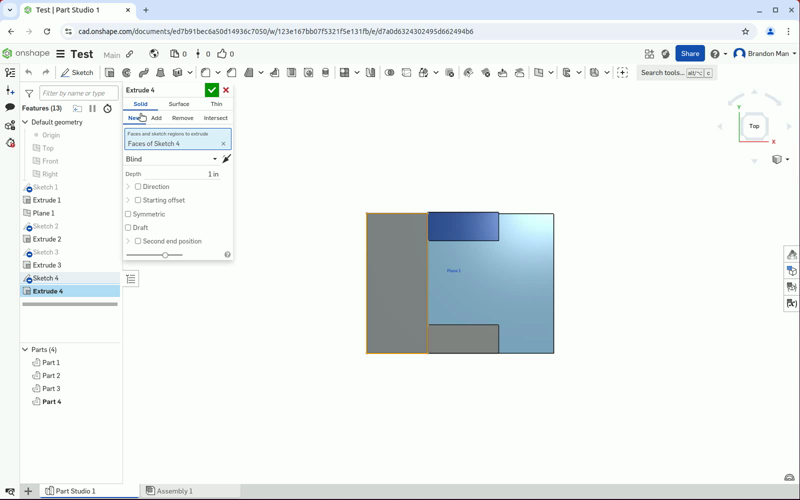
mouse_move(137, 120)
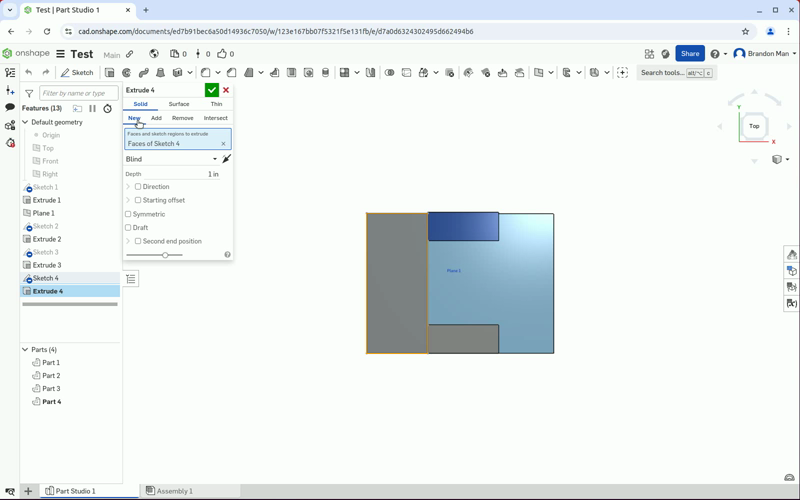
click(137, 120)
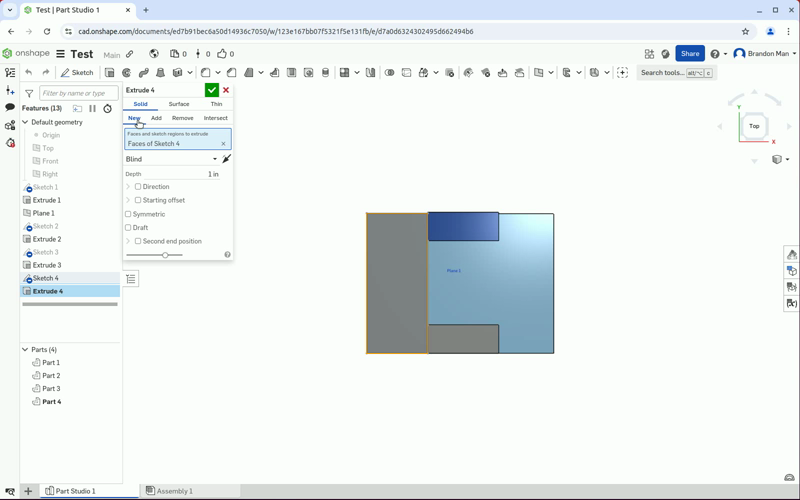
key(tab, 4)
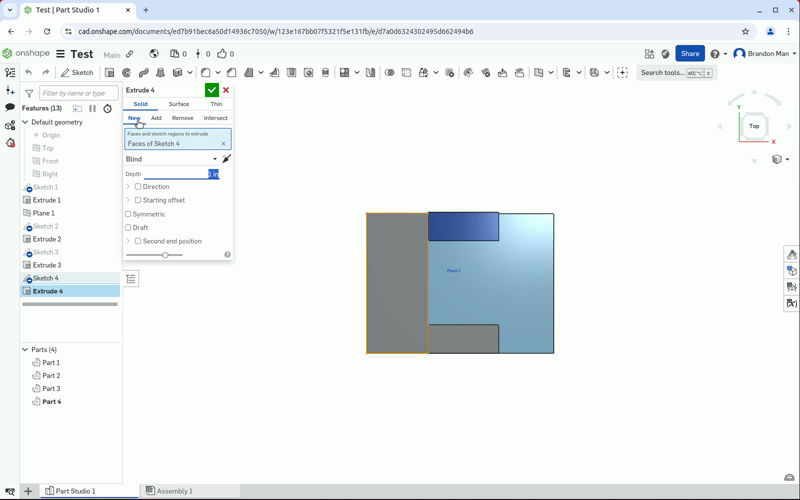
text(13.48)
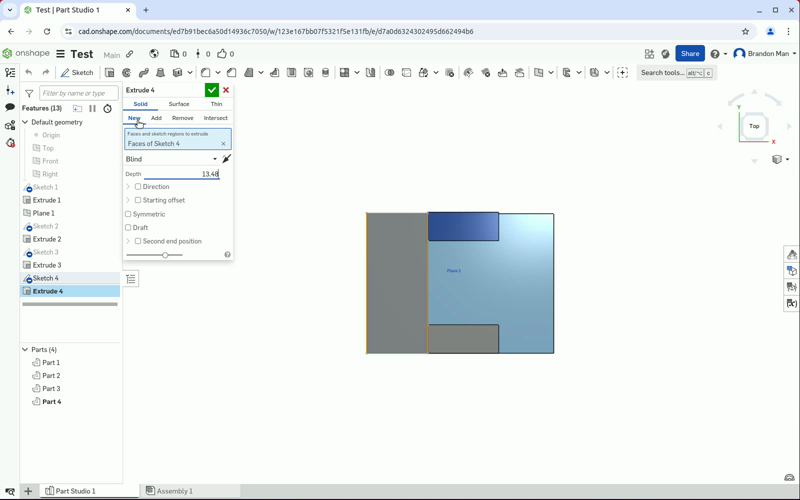
key(enter)
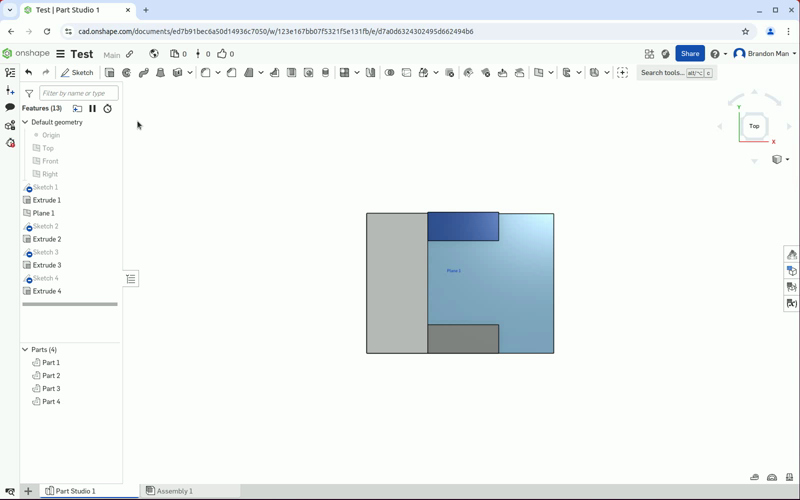
key(shift+h)
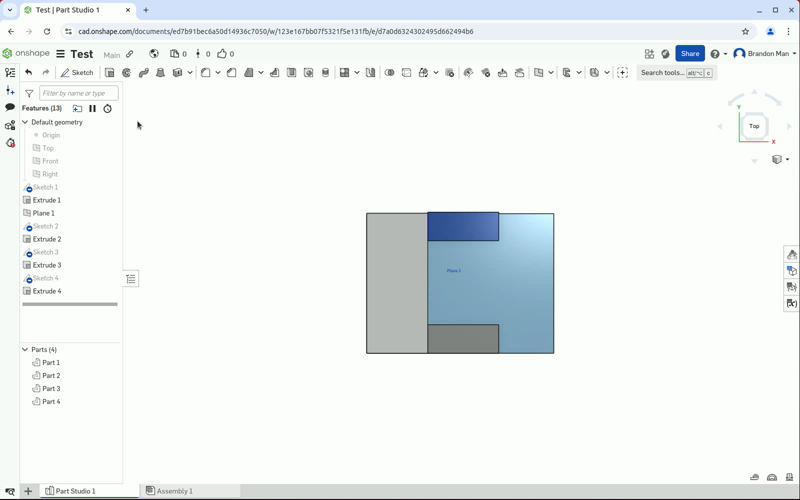
key(shift+h)
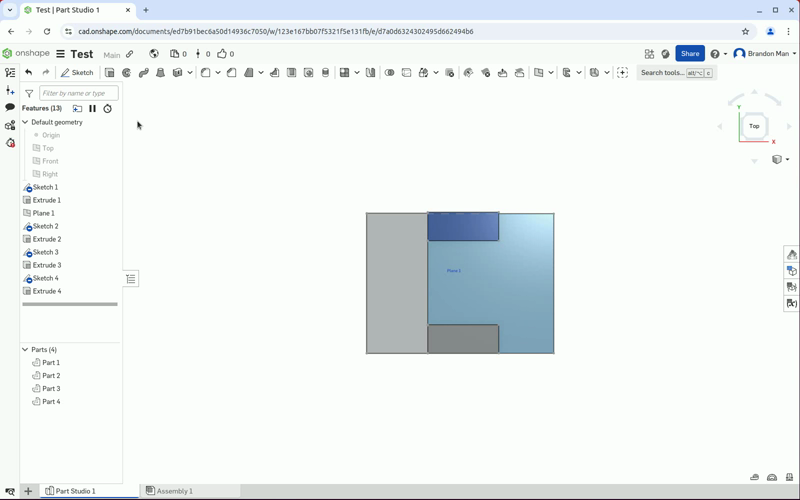
key(shift+7)
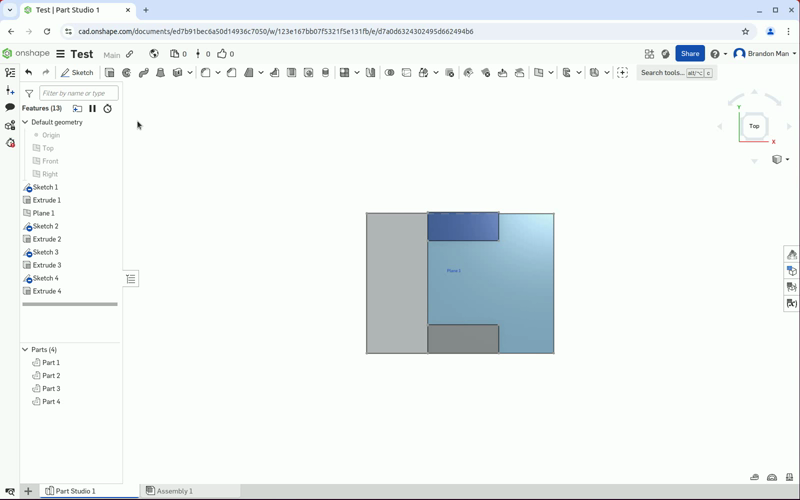
key(up, 3)
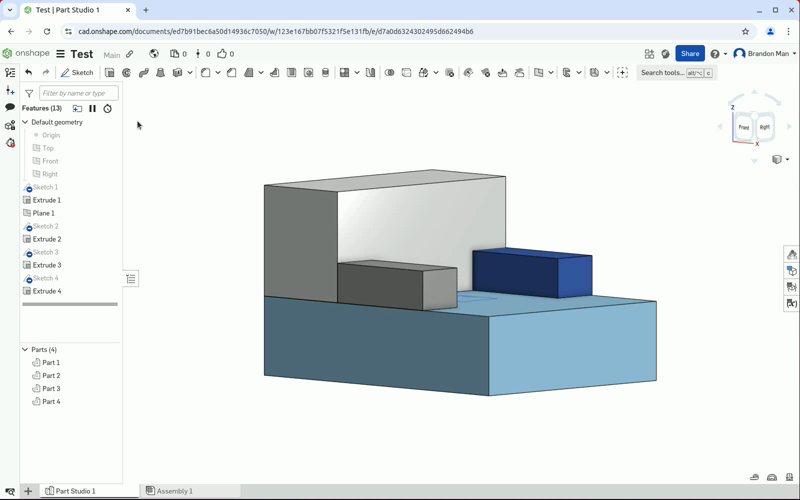
key(left, 3)
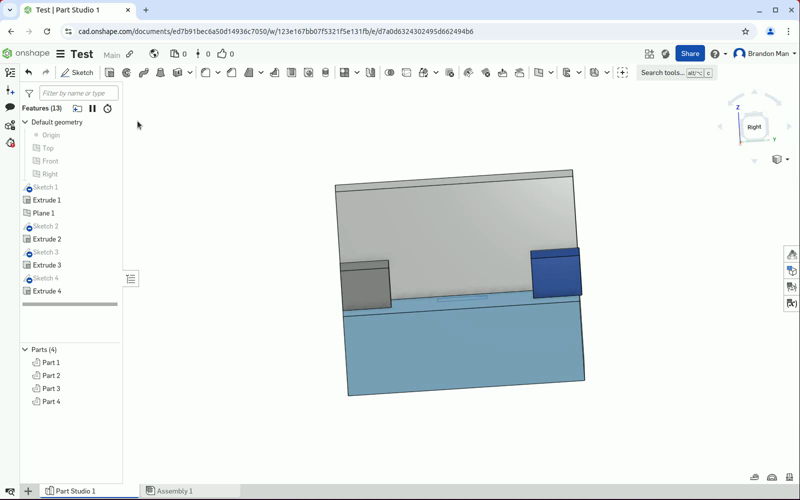
key(right, 3)
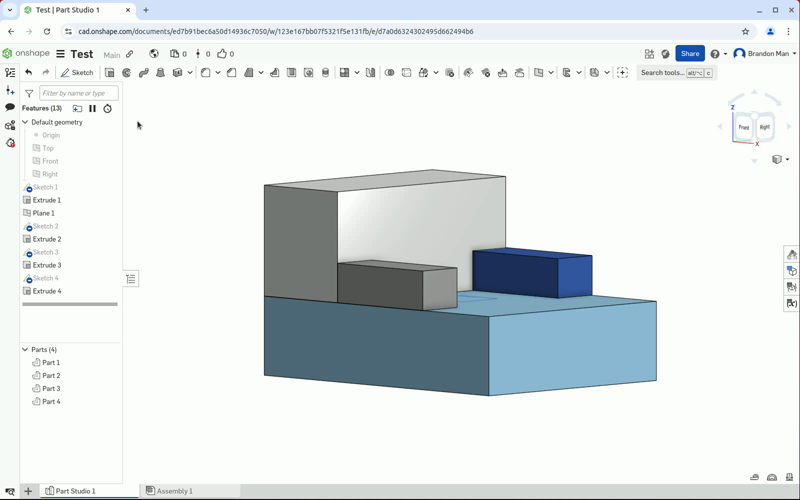
key(down, 3)
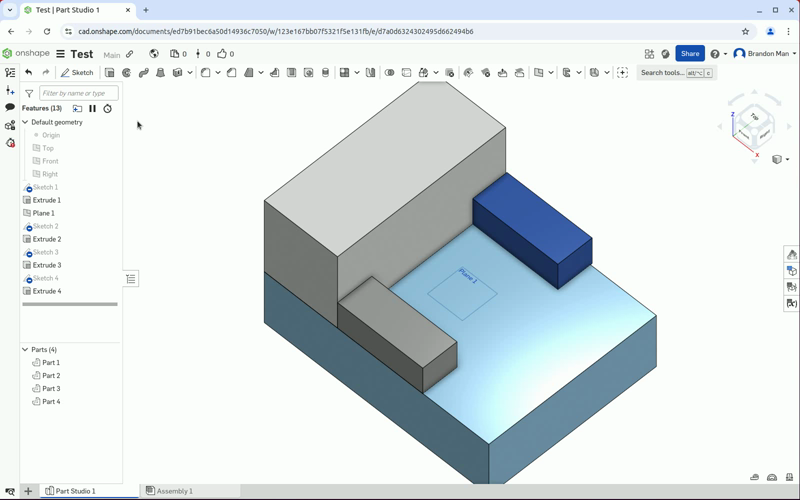
mouse_move(73, 189)
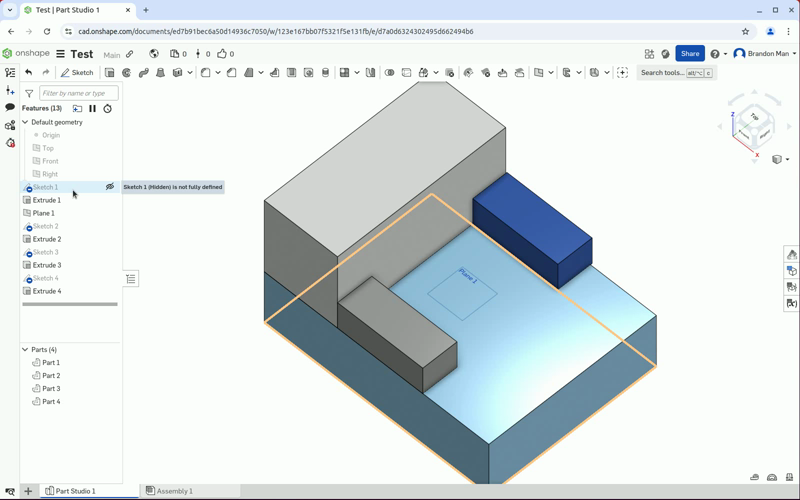
click(73, 189)